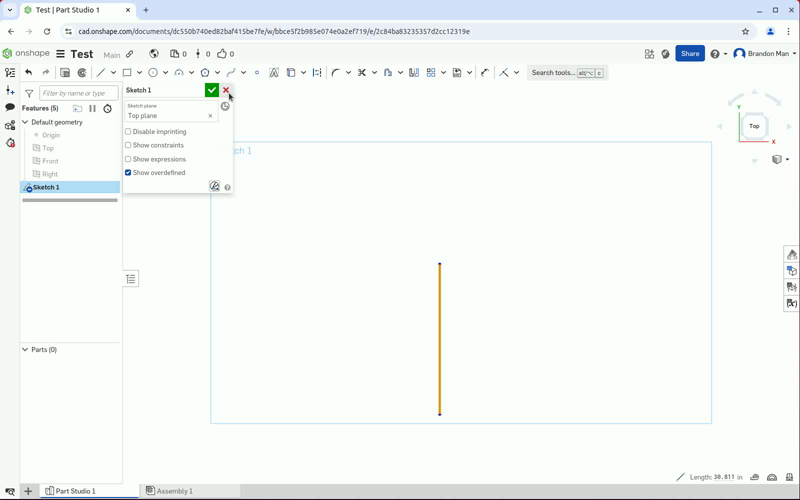
key(shift+h)
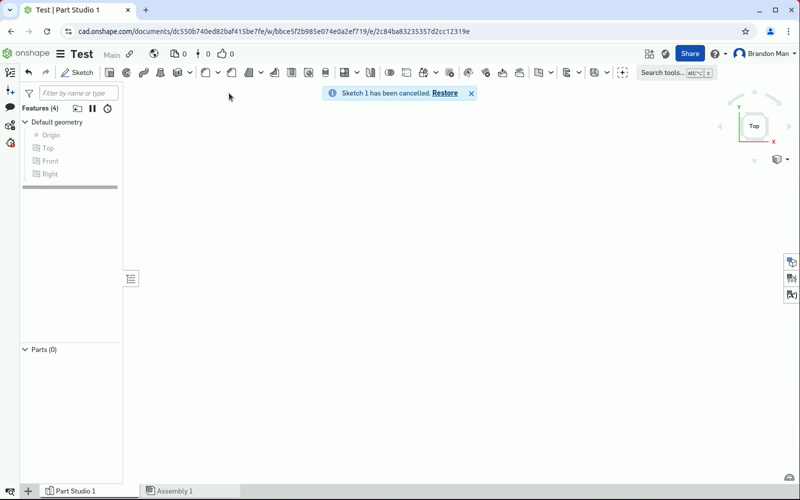
mouse_move(73, 352)
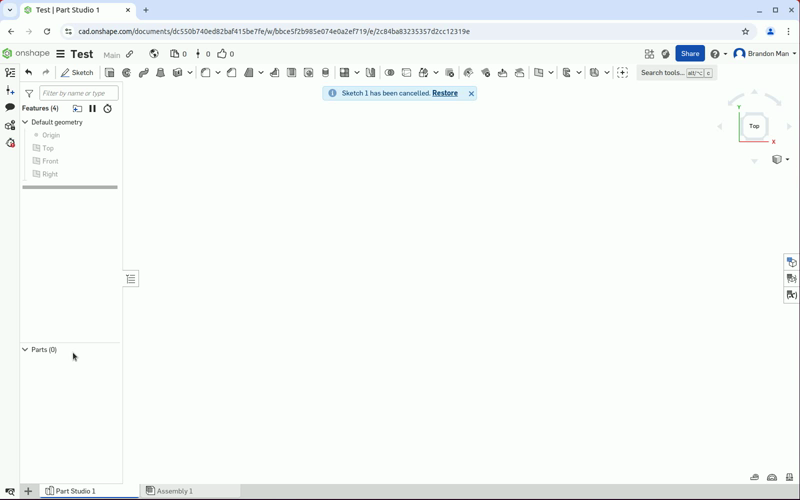
key(y)
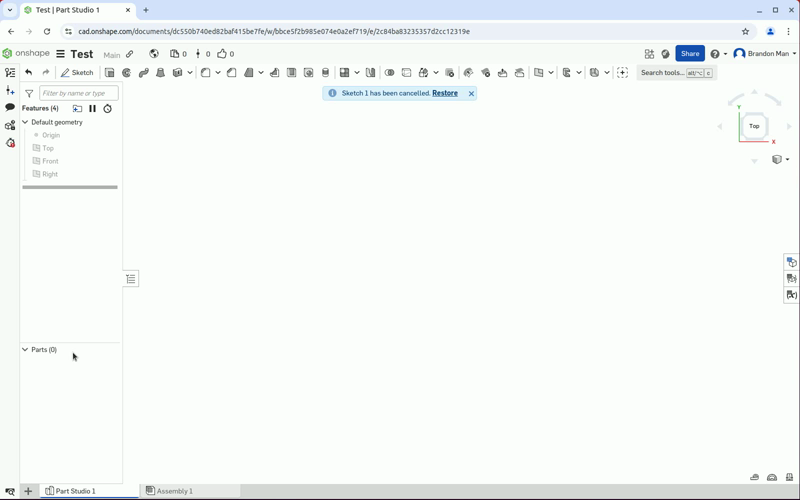
key(shift+p)
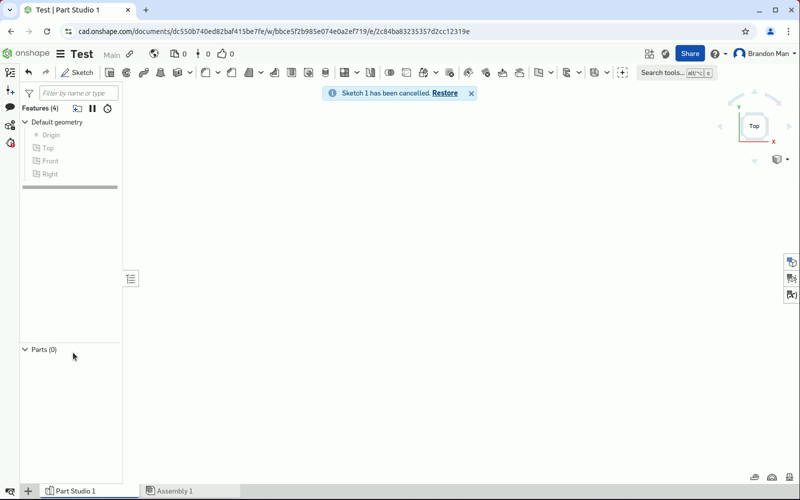
key(space)
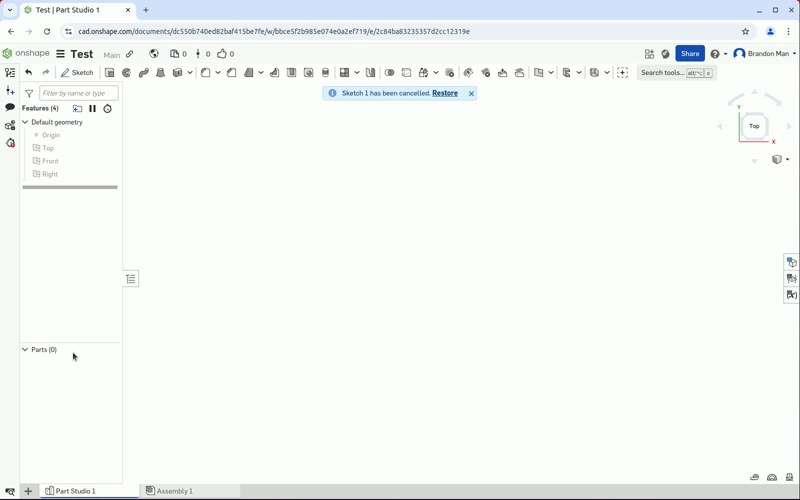
key_down(shift)
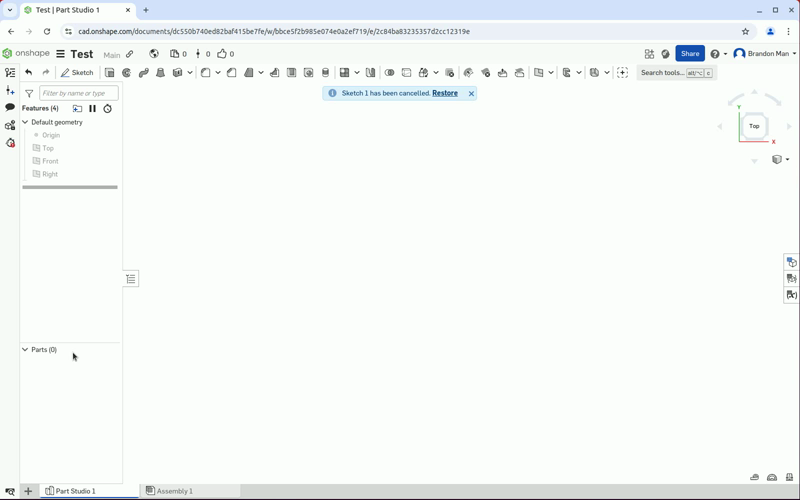
key(up)
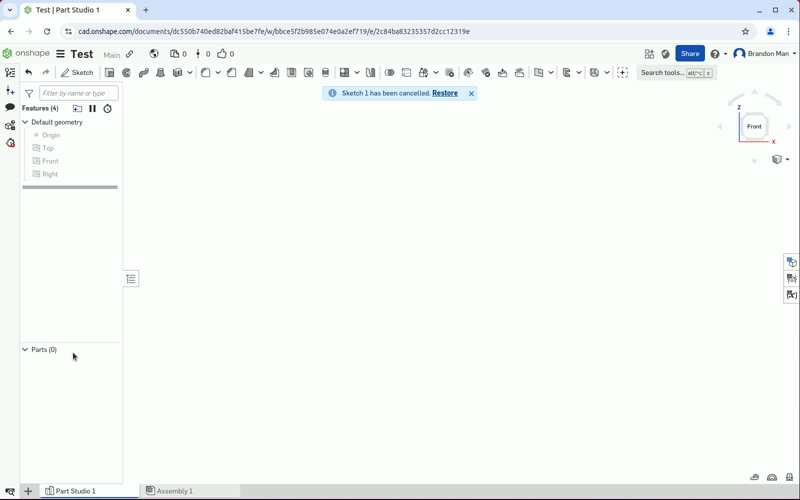
key_up(shift)
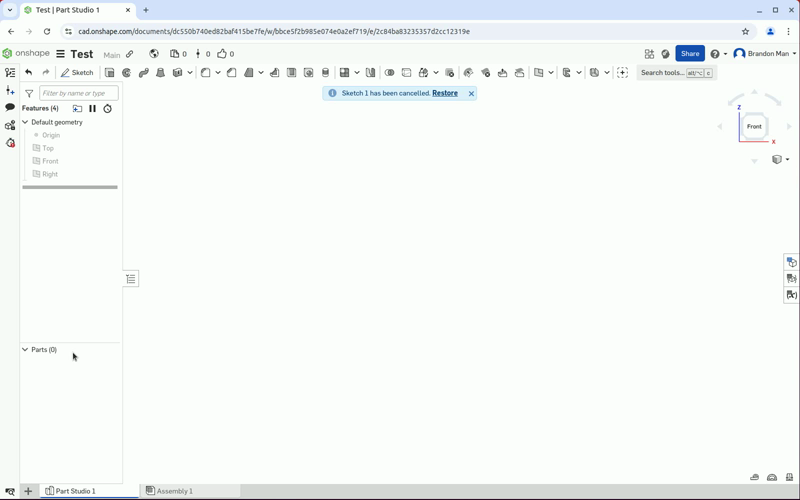
key(space)
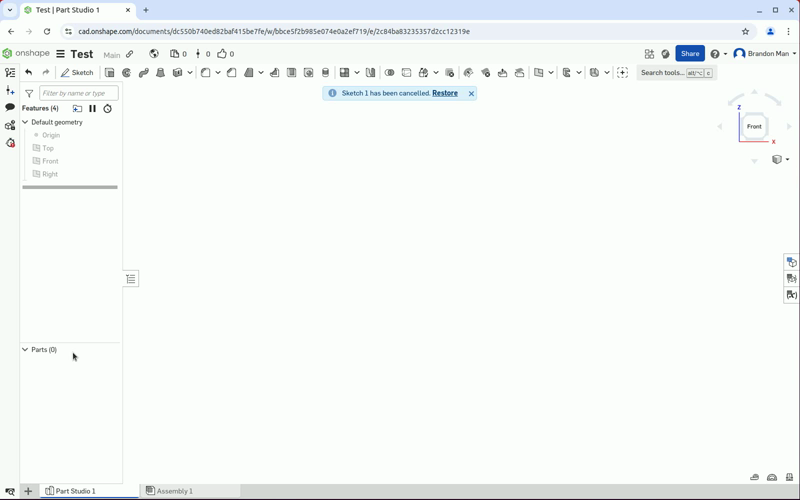
key_down(shift)
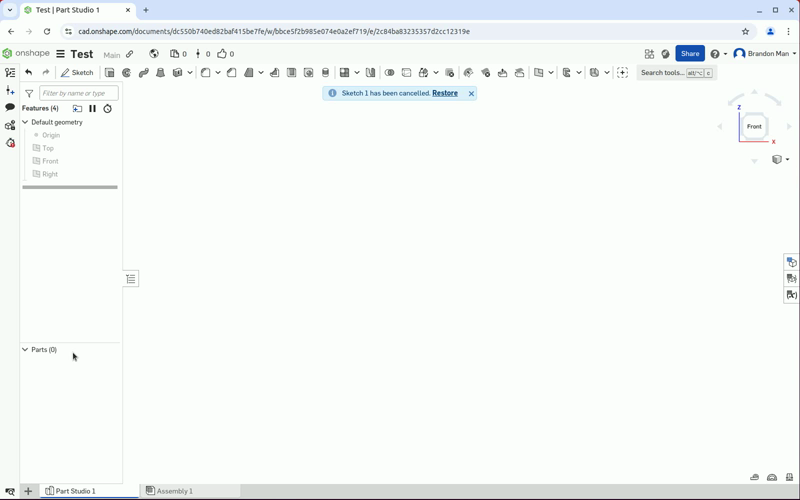
key(left)
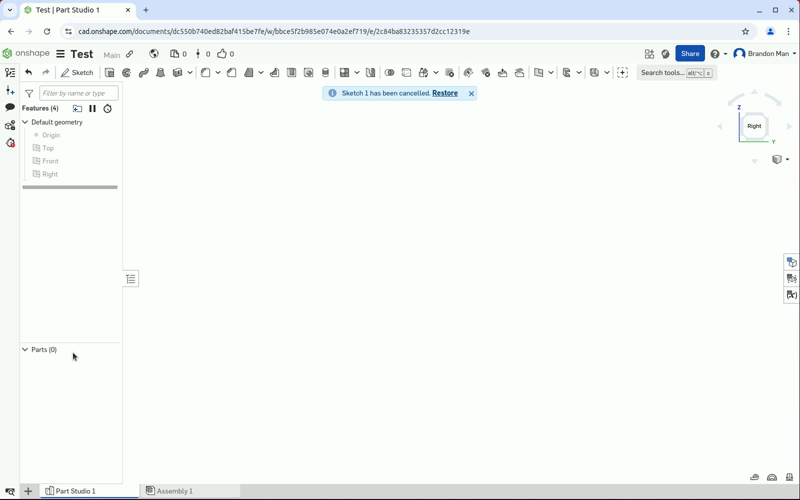
key_up(shift)
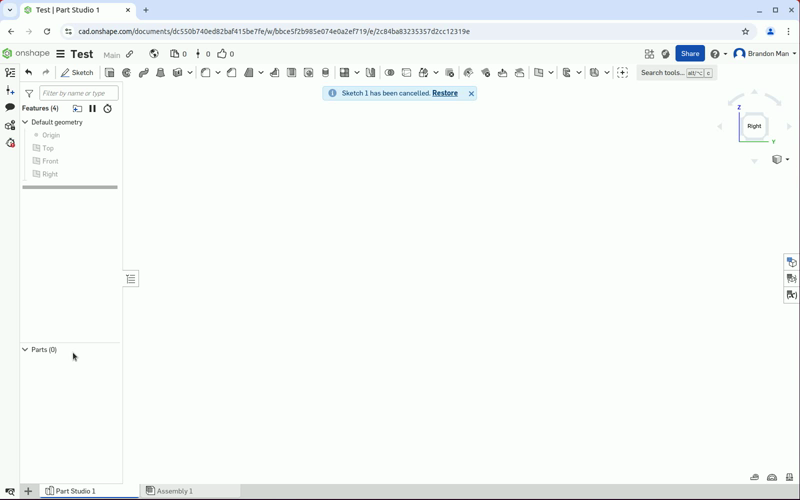
mouse_move(73, 352)
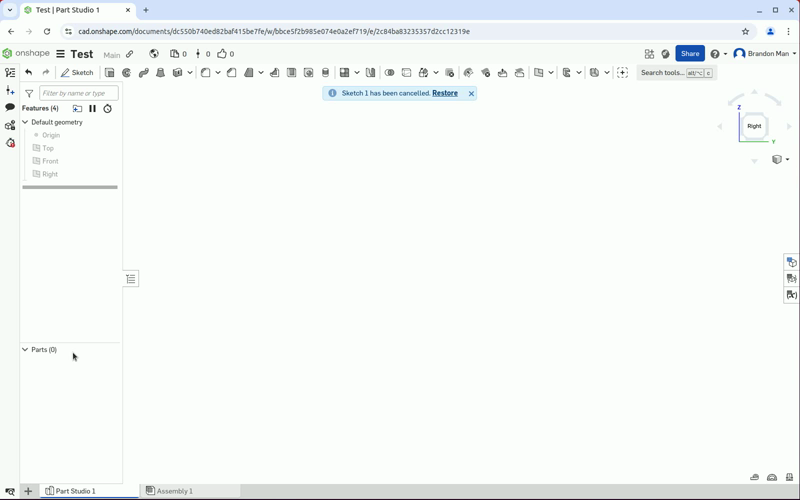
key(shift+y)
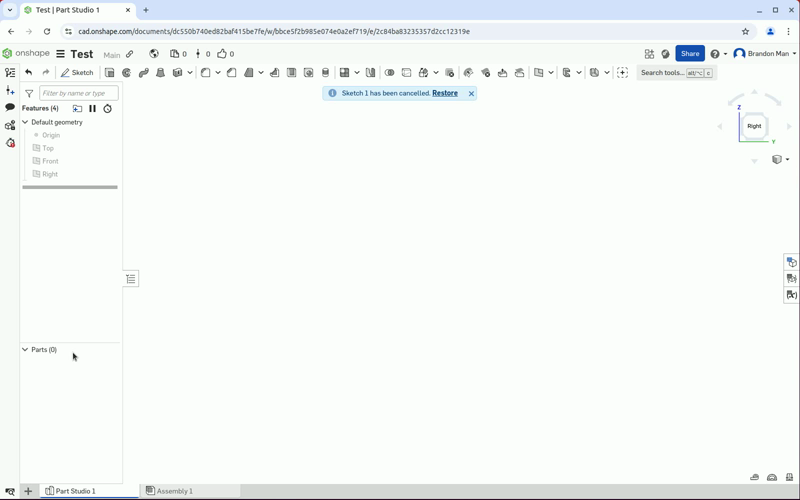
key(shift+s)
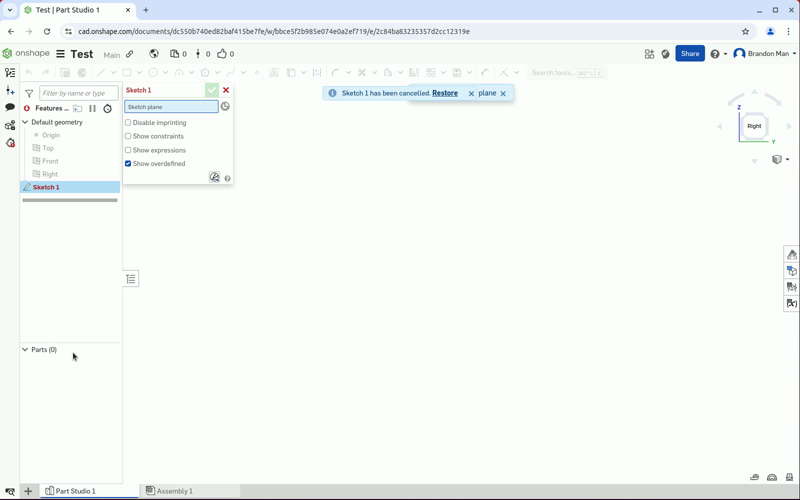
mouse_move(73, 176)
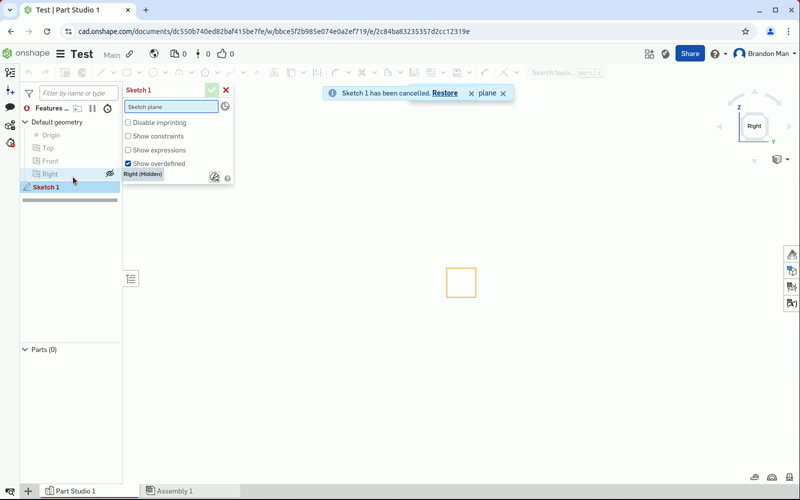
click(73, 176)
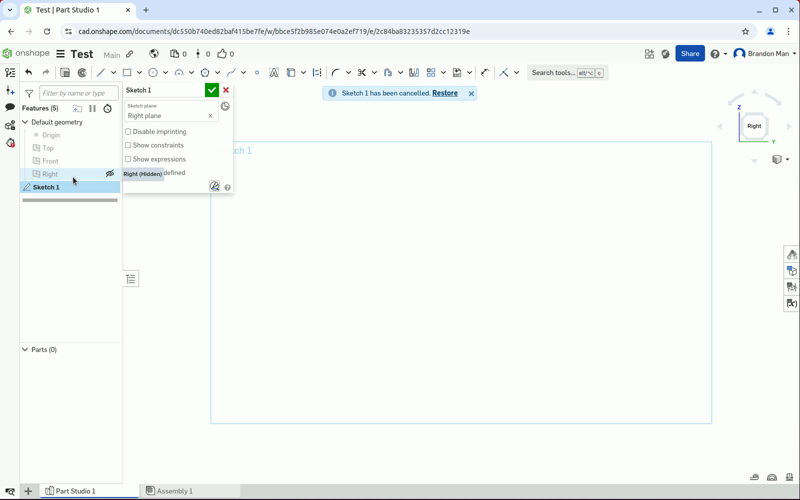
mouse_move(73, 352)
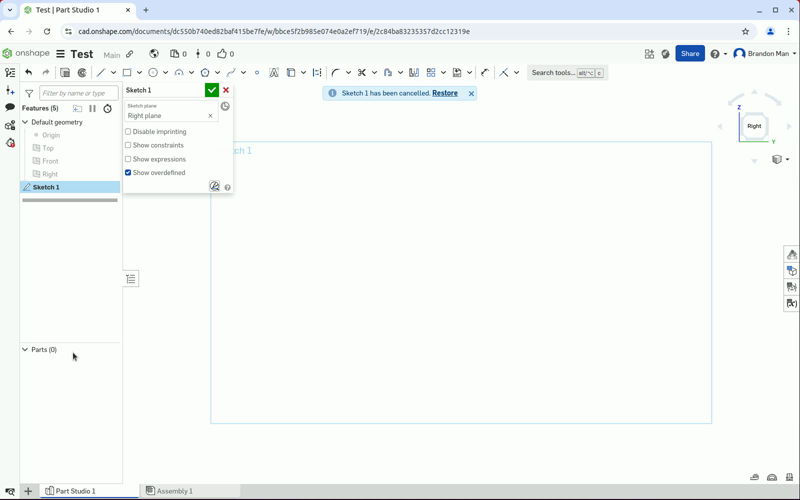
key(y)
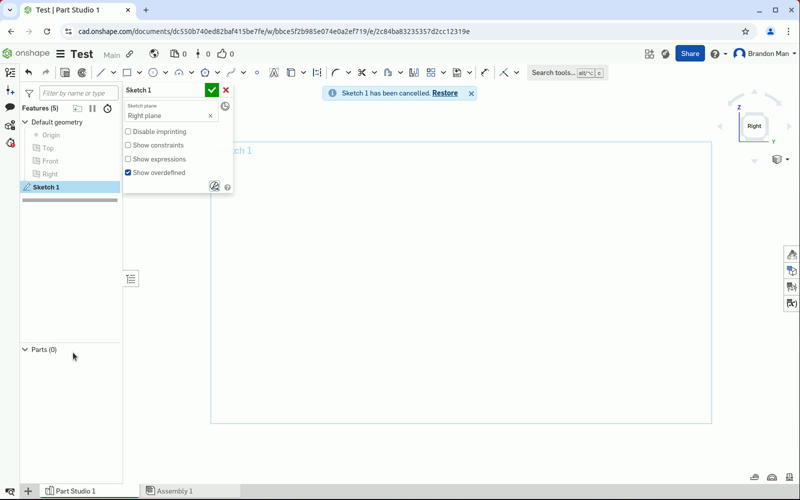
key(l)
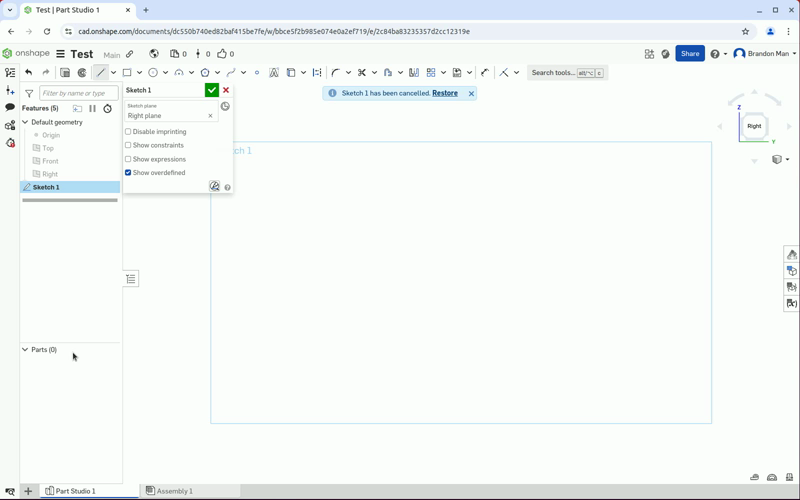
key_down(shift)
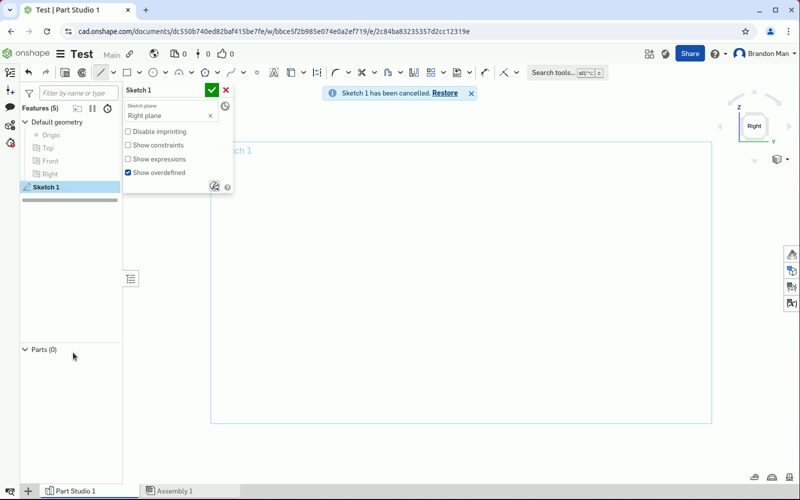
mouse_move(460, 282)
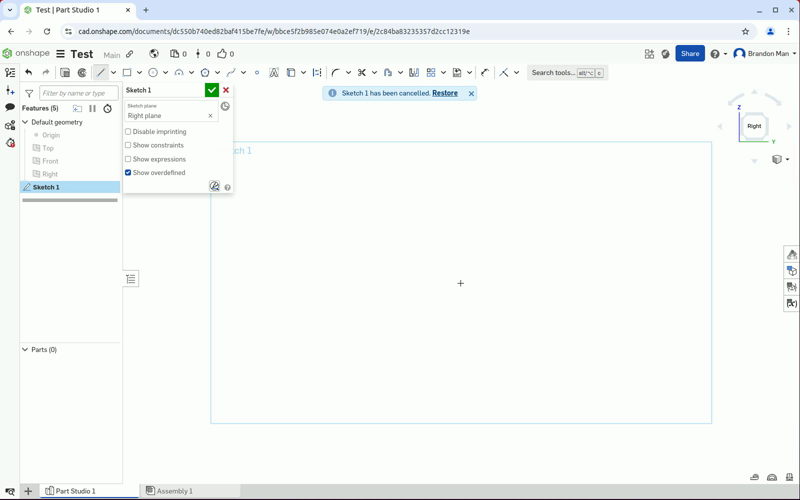
click(460, 282)
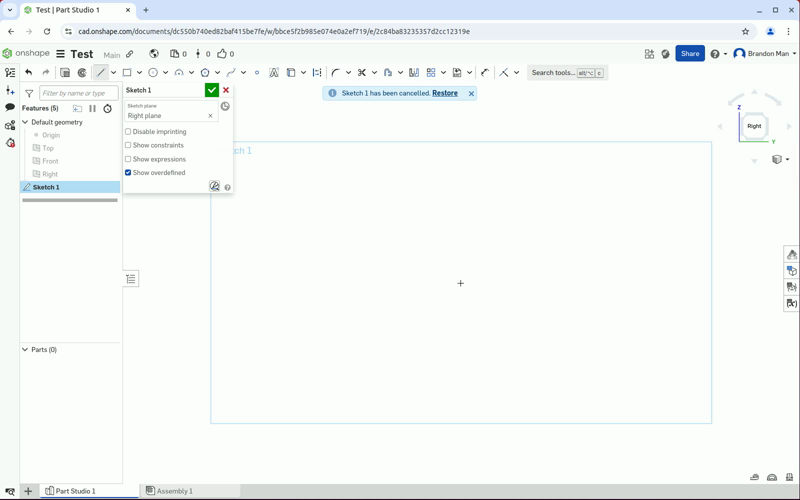
key_up(shift)
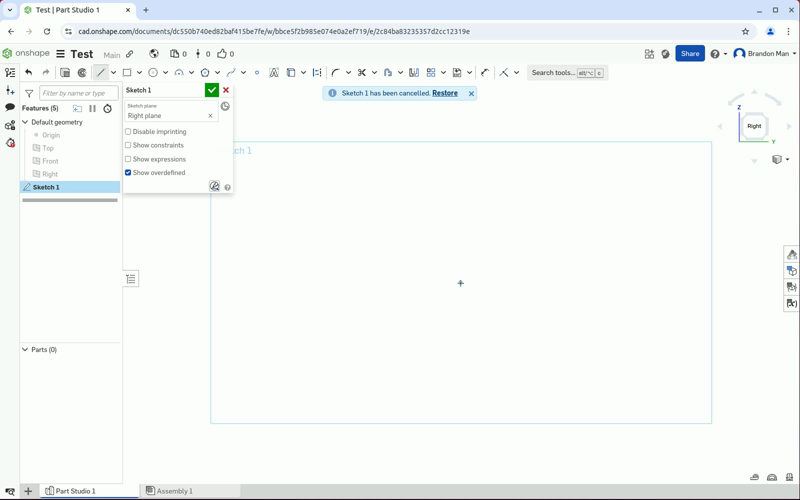
key_down(shift)
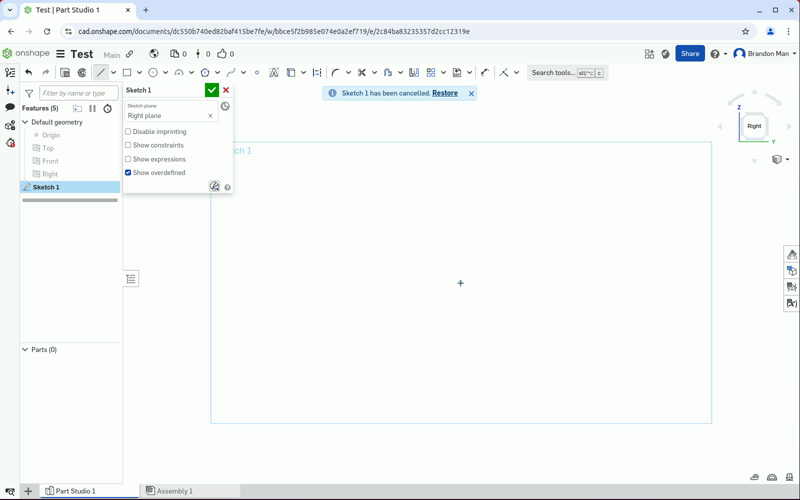
mouse_move(490, 282)
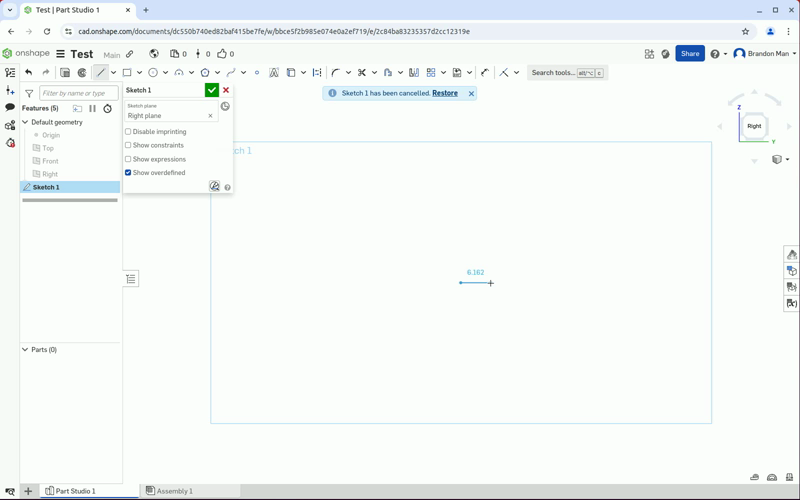
mouse_move(473, 282)
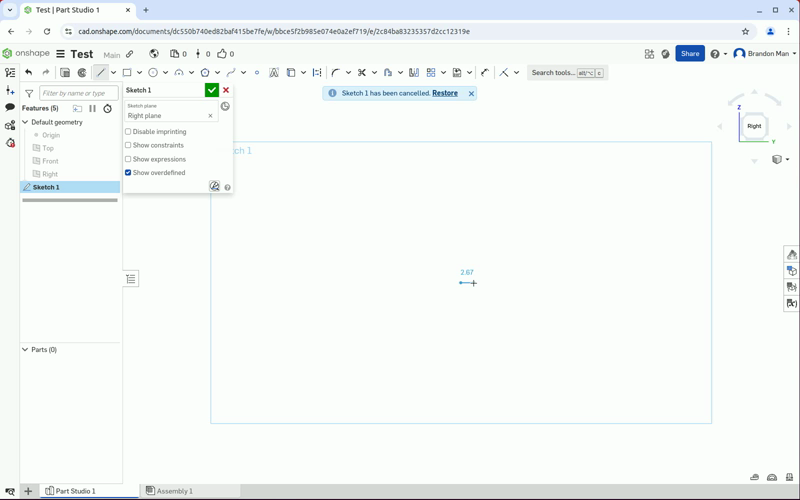
click(473, 282)
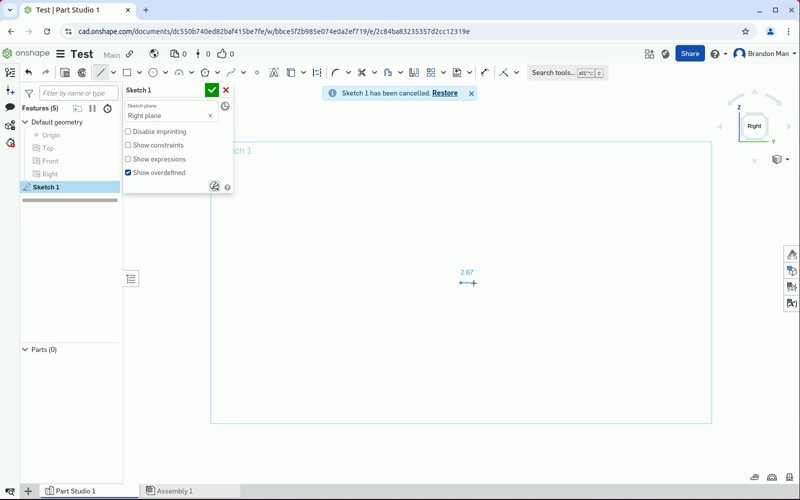
key_up(shift)
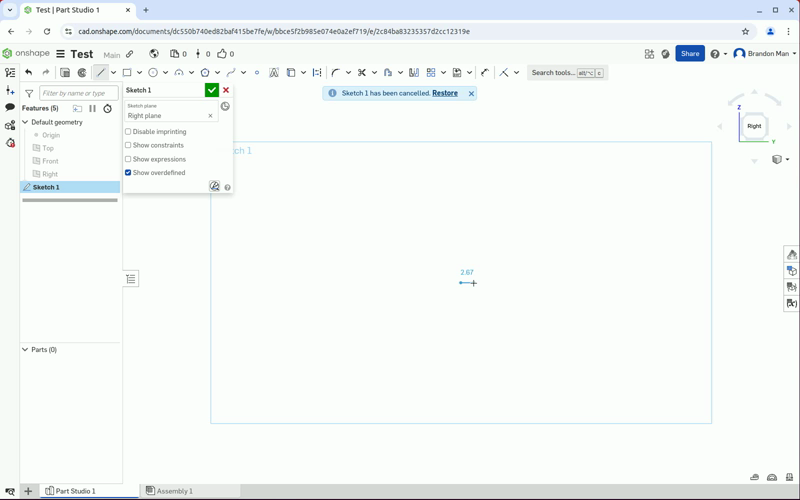
key_down(shift)
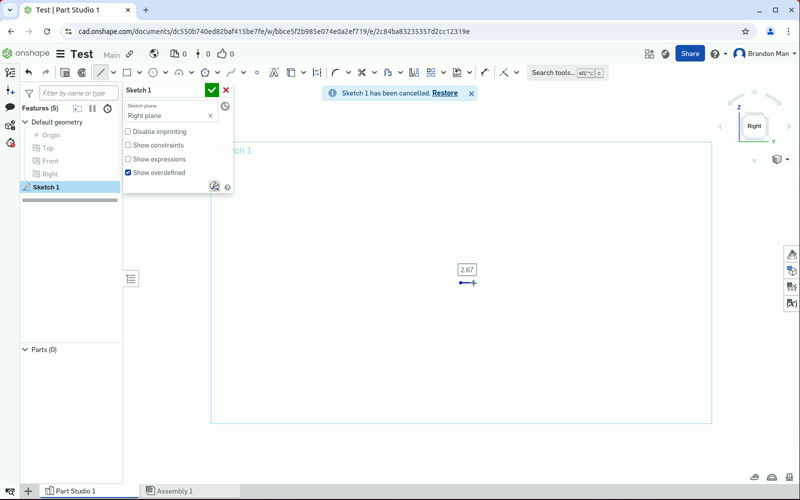
mouse_move(503, 282)
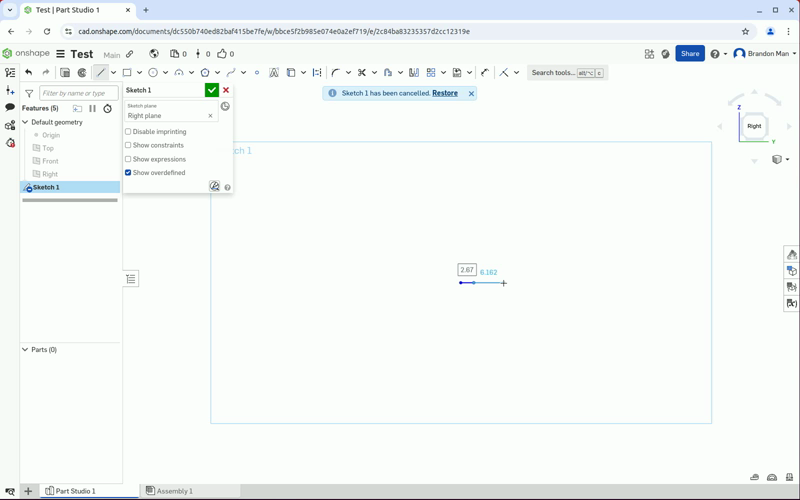
mouse_move(473, 273)
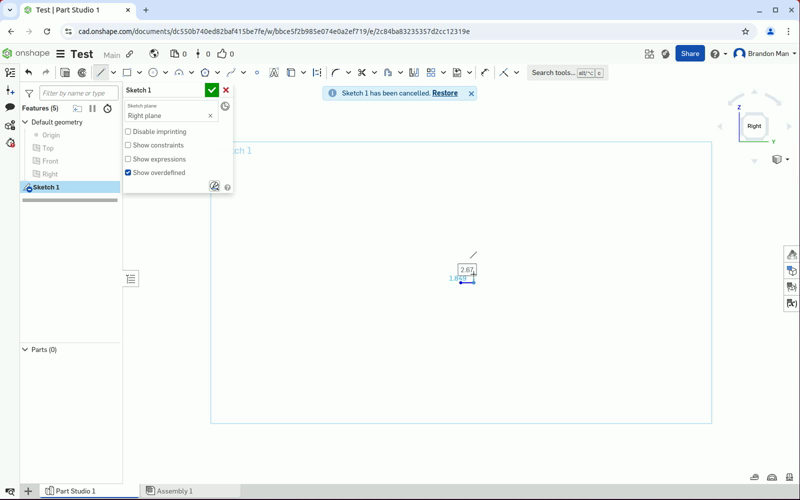
click(473, 273)
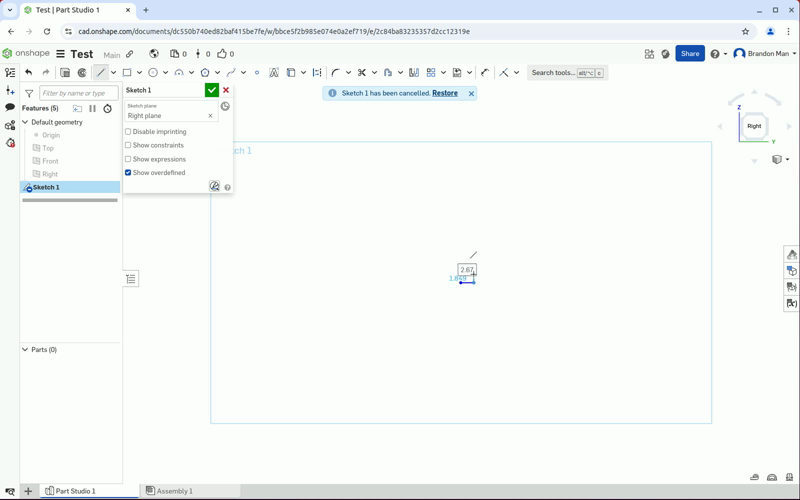
key_up(shift)
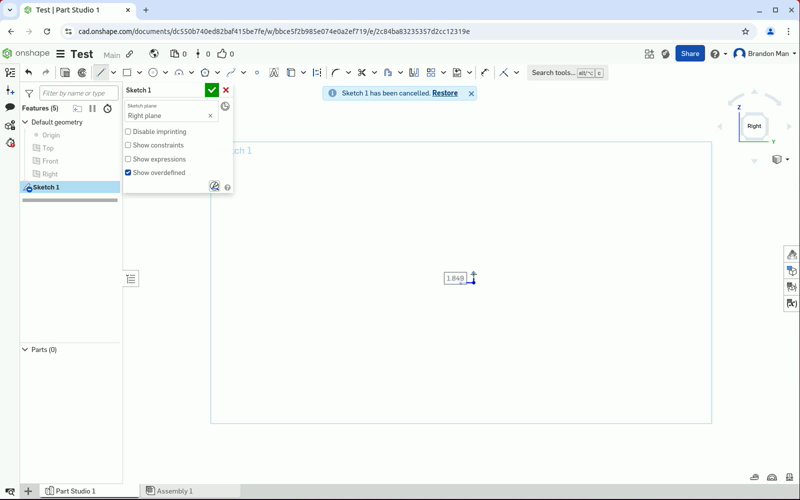
key_down(shift)
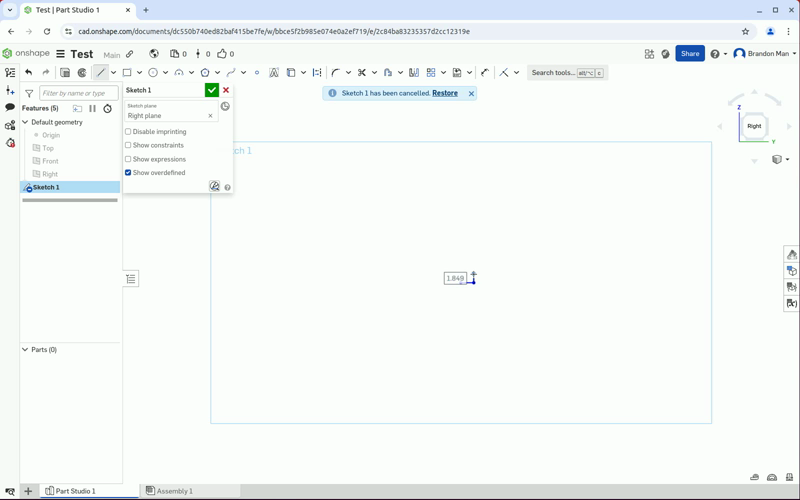
mouse_move(503, 273)
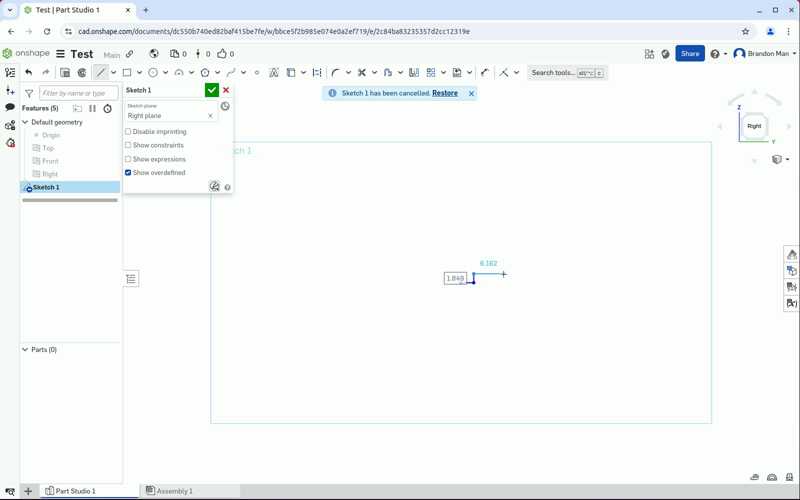
mouse_move(509, 273)
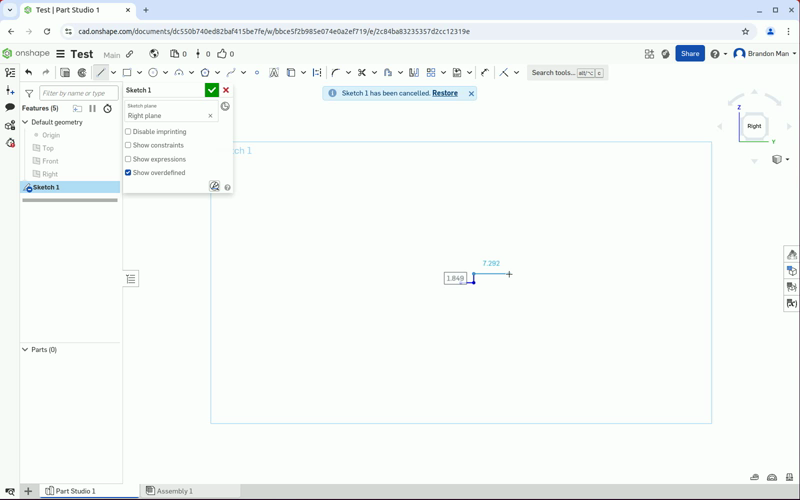
click(509, 273)
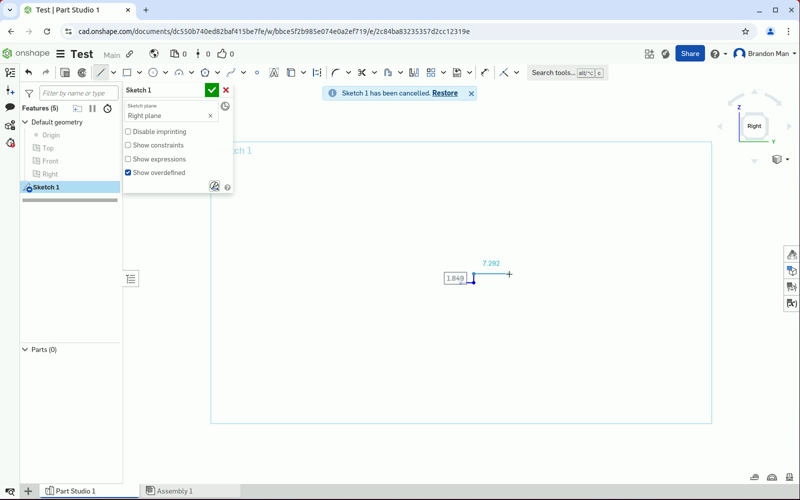
key_up(shift)
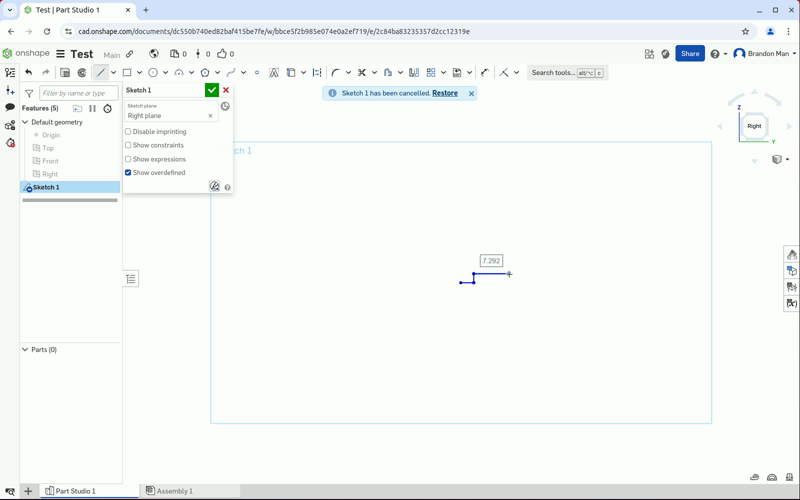
key_down(shift)
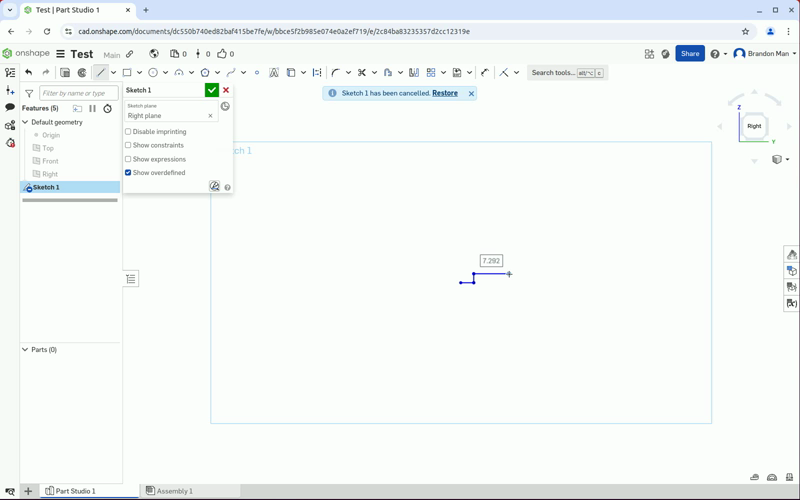
mouse_move(539, 273)
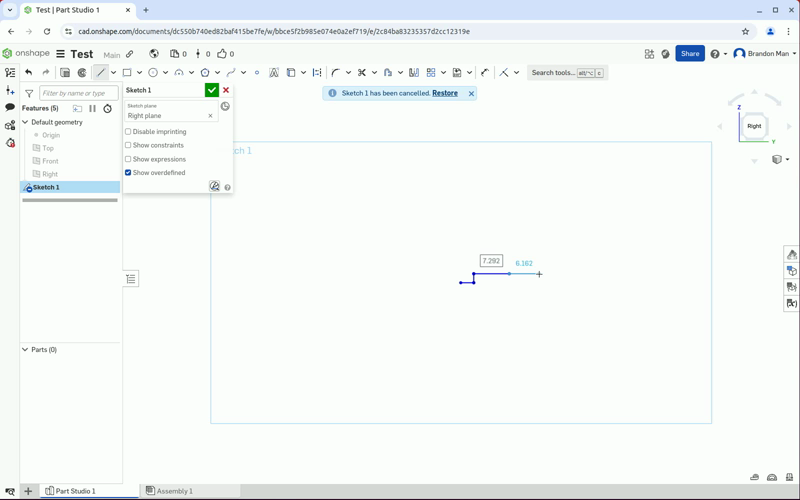
mouse_move(509, 282)
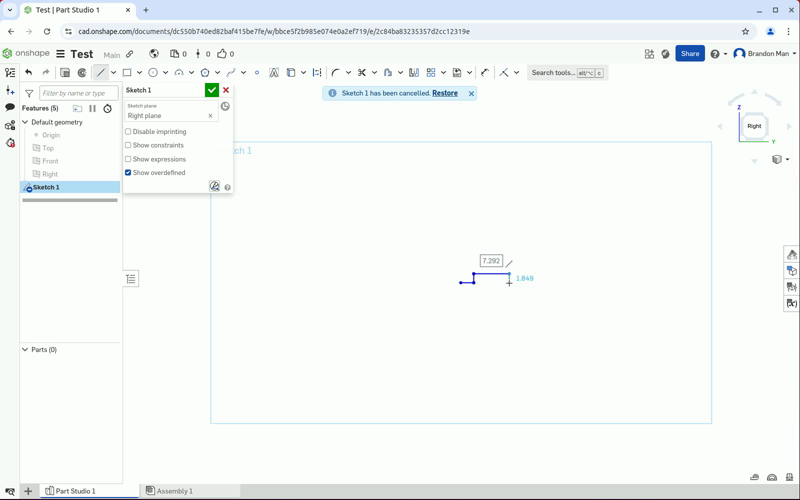
click(509, 282)
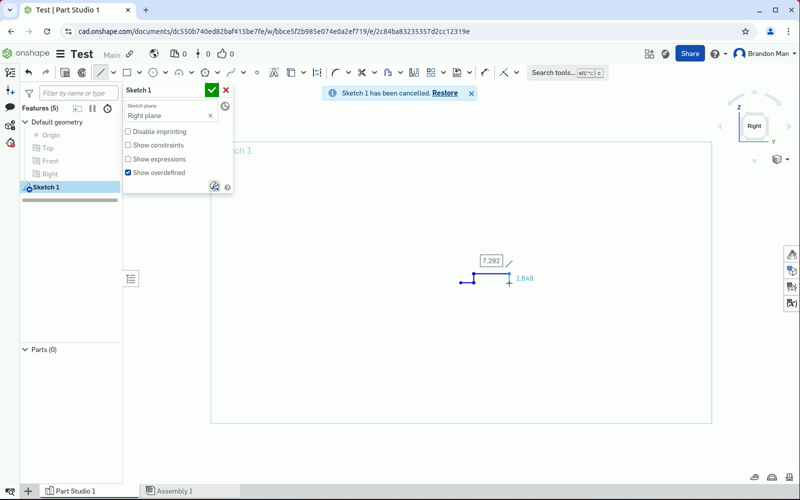
key_up(shift)
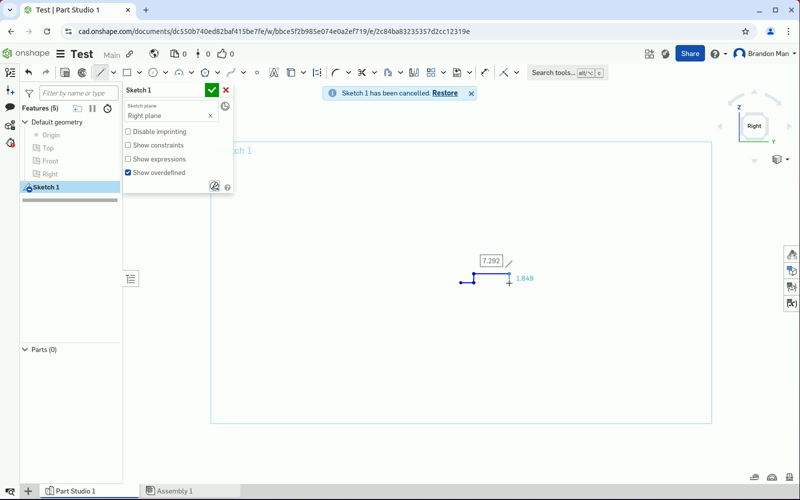
key_down(shift)
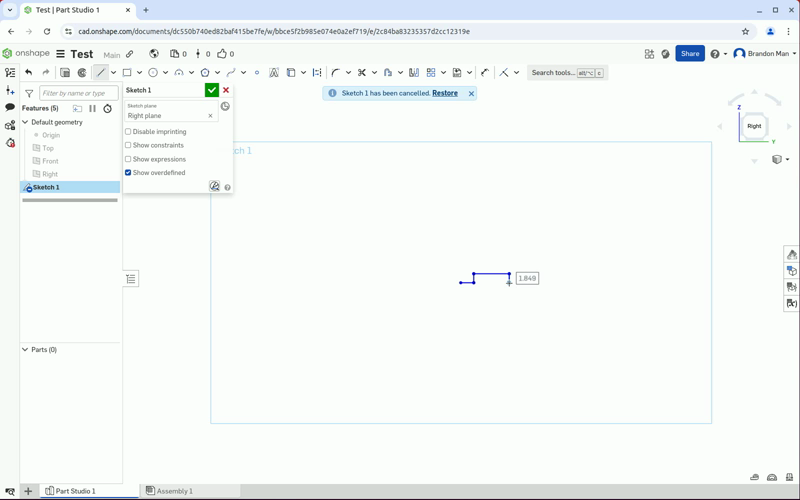
mouse_move(539, 282)
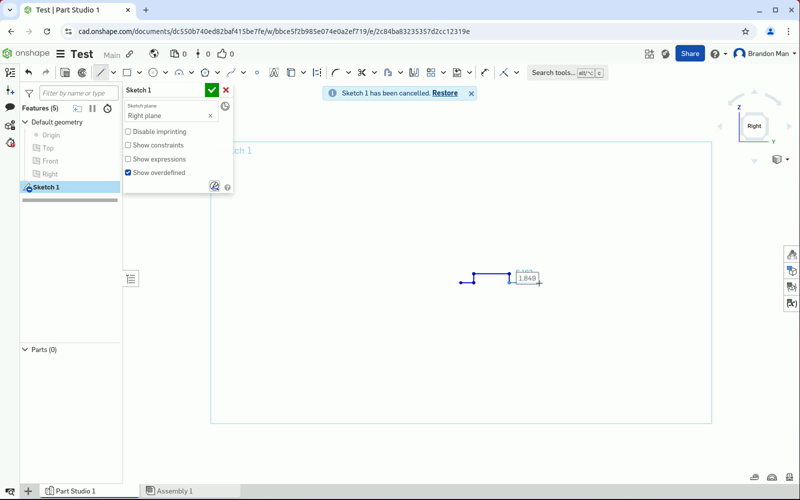
mouse_move(522, 282)
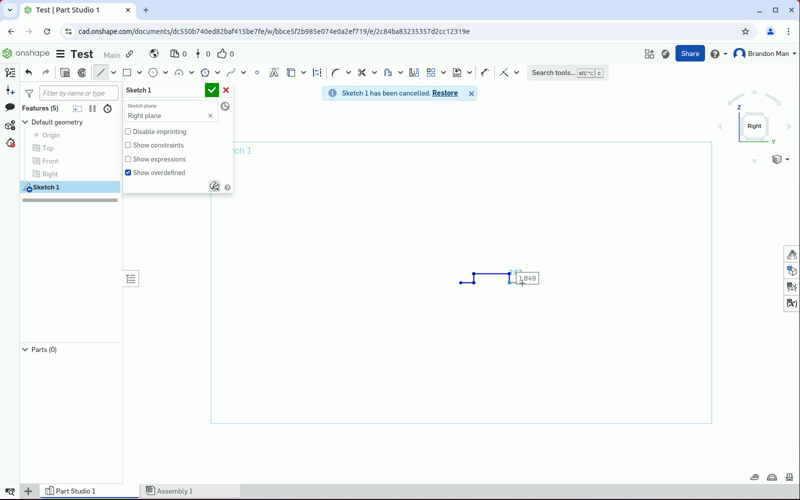
click(522, 282)
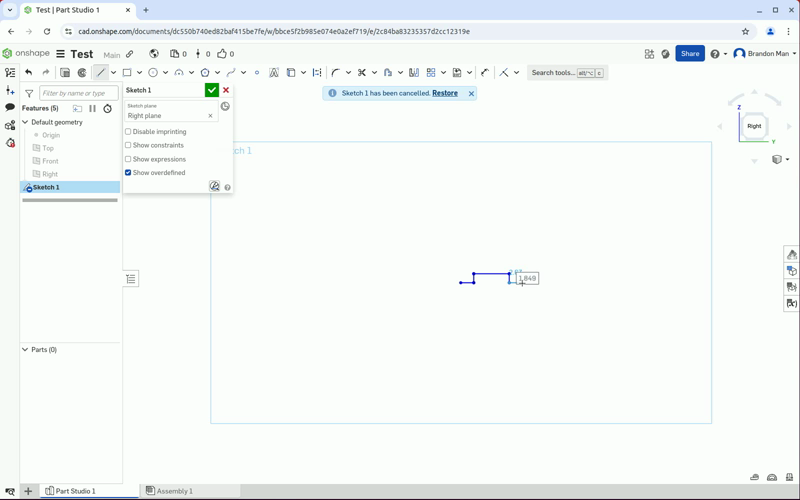
key_up(shift)
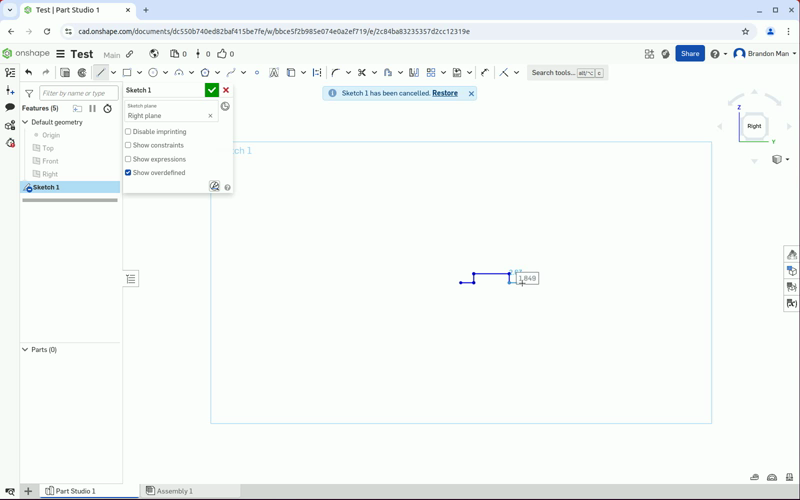
key_down(shift)
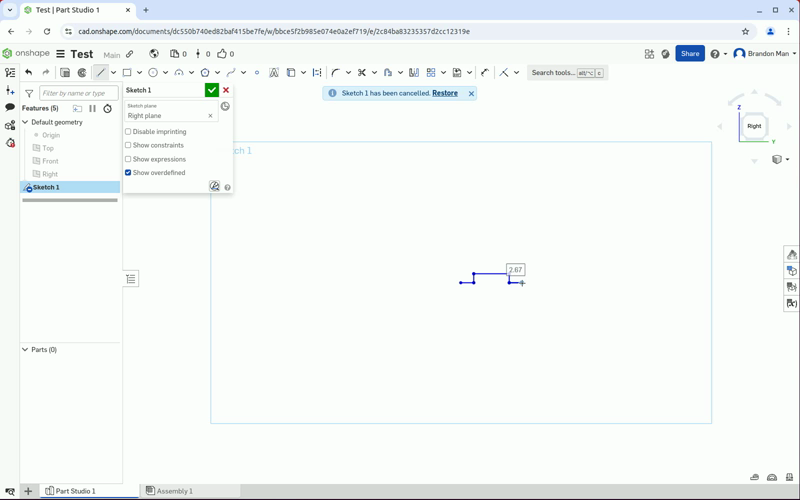
mouse_move(552, 282)
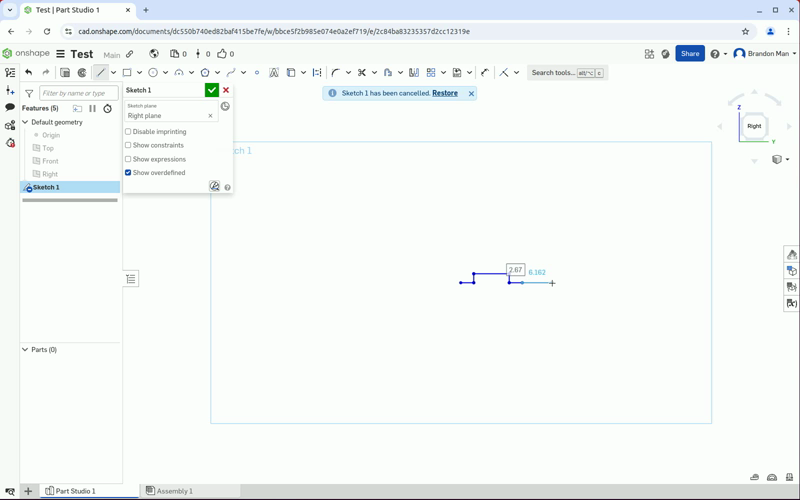
mouse_move(522, 261)
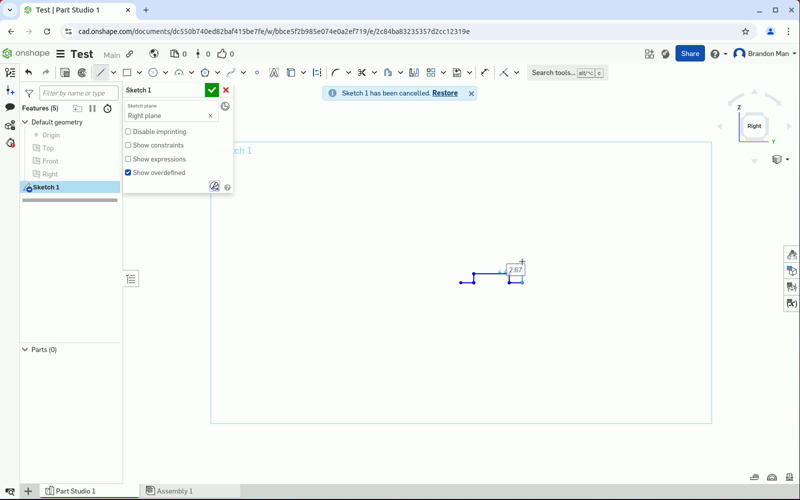
click(522, 261)
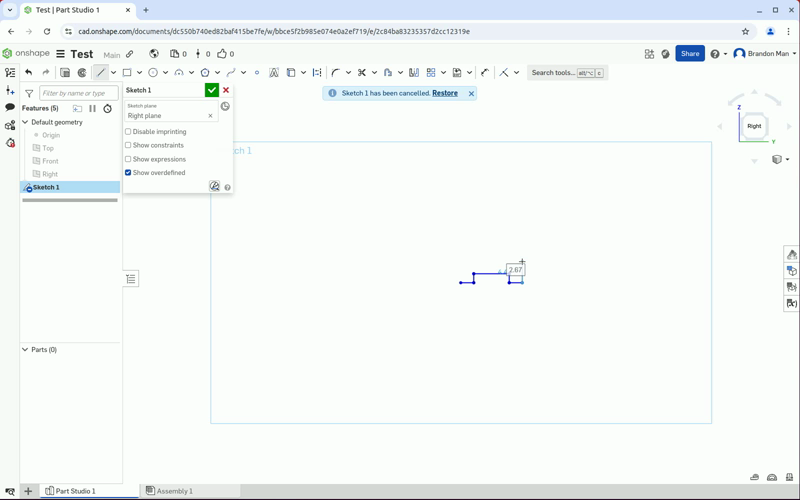
key_up(shift)
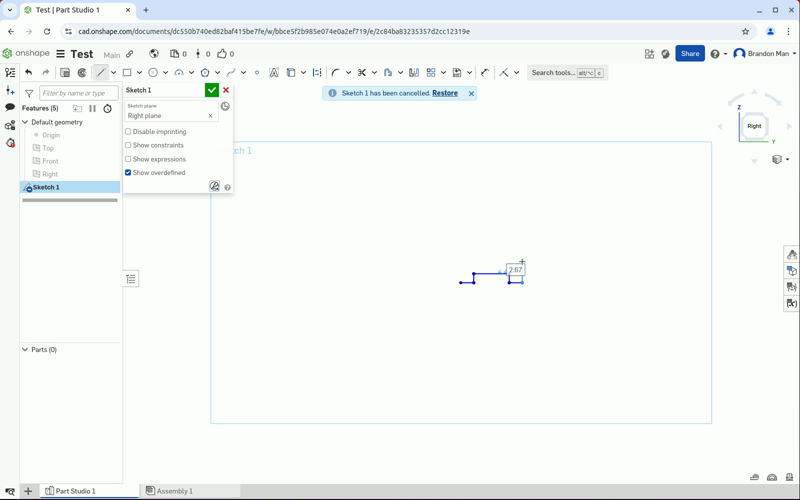
key_down(shift)
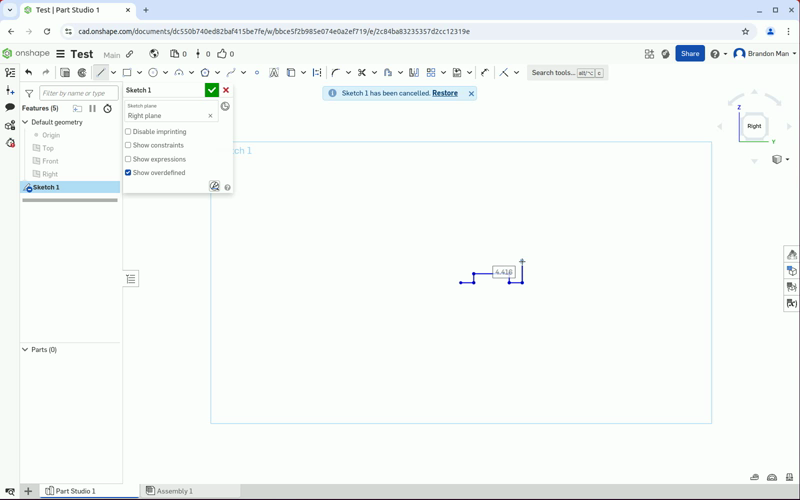
mouse_move(552, 261)
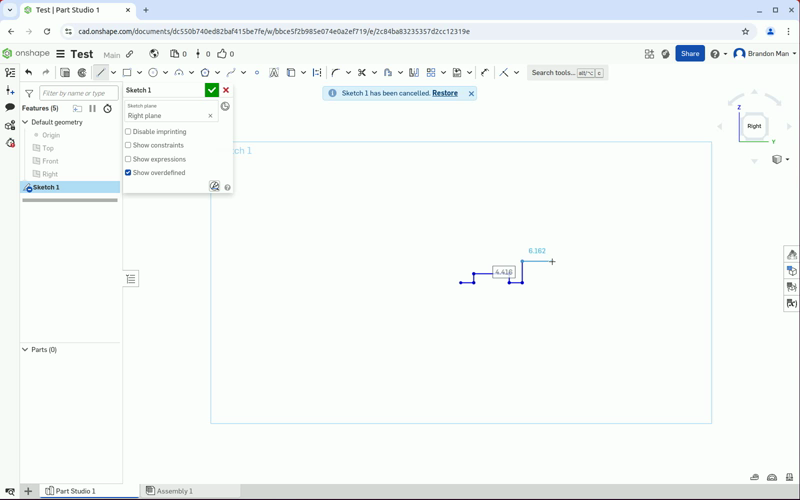
mouse_move(509, 261)
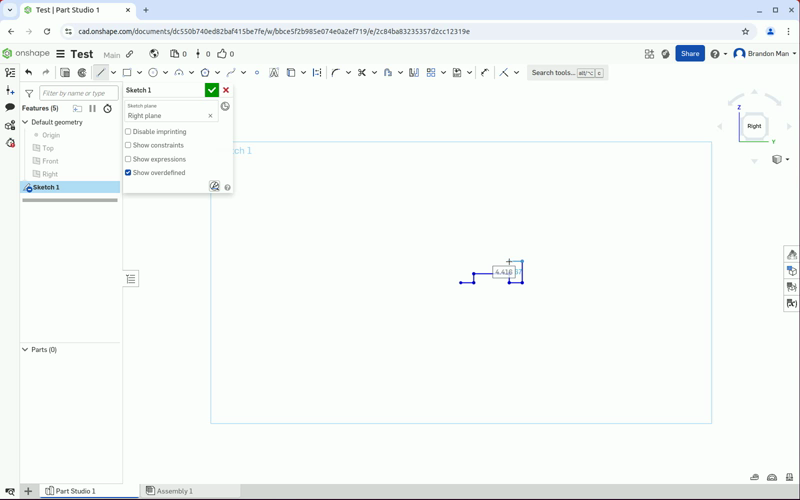
click(509, 261)
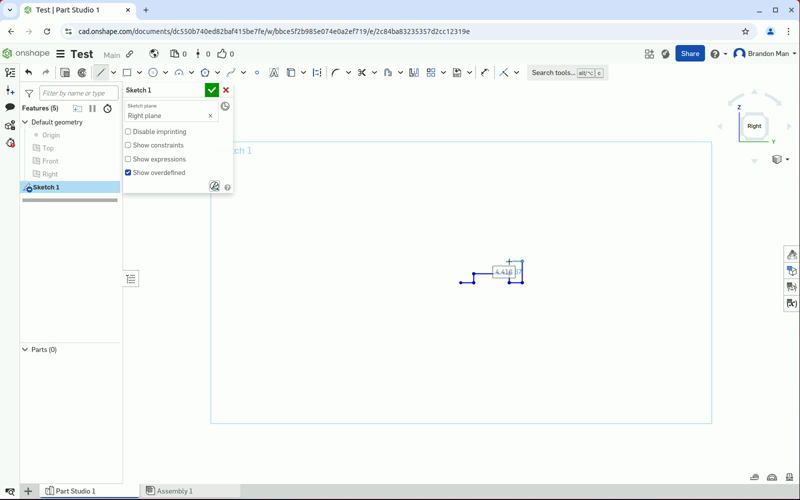
key_up(shift)
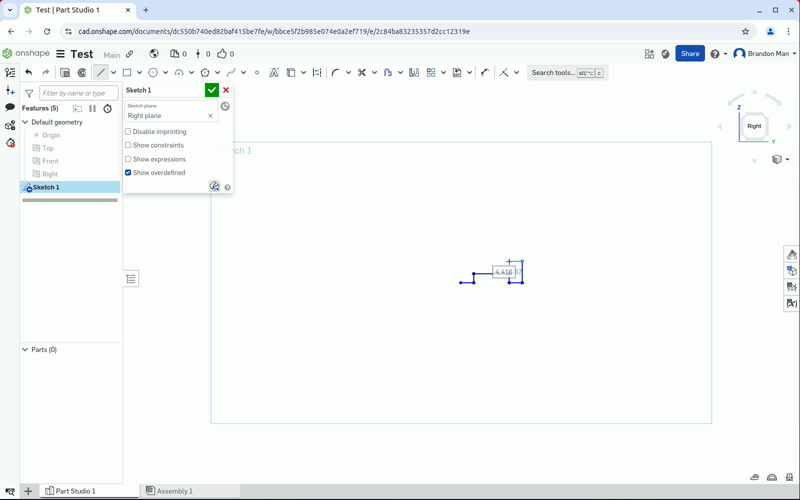
key_down(shift)
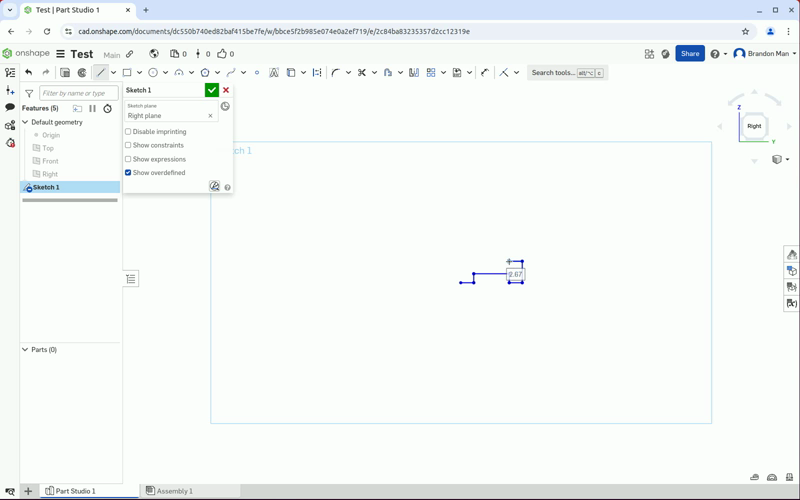
mouse_move(539, 261)
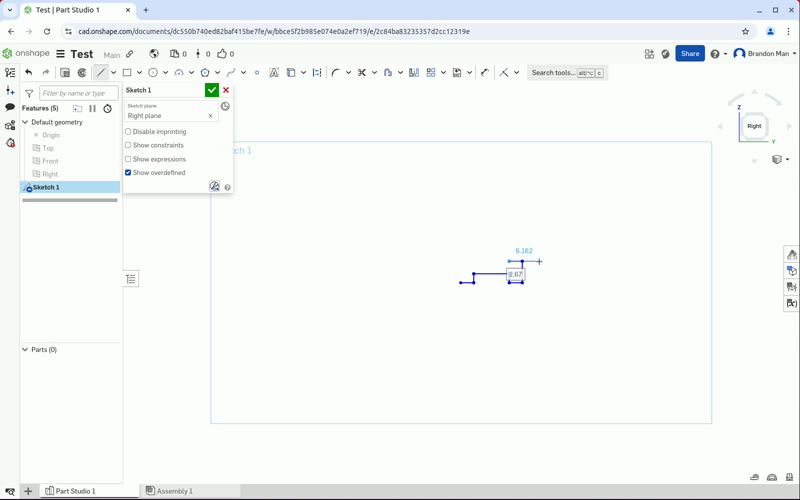
mouse_move(509, 251)
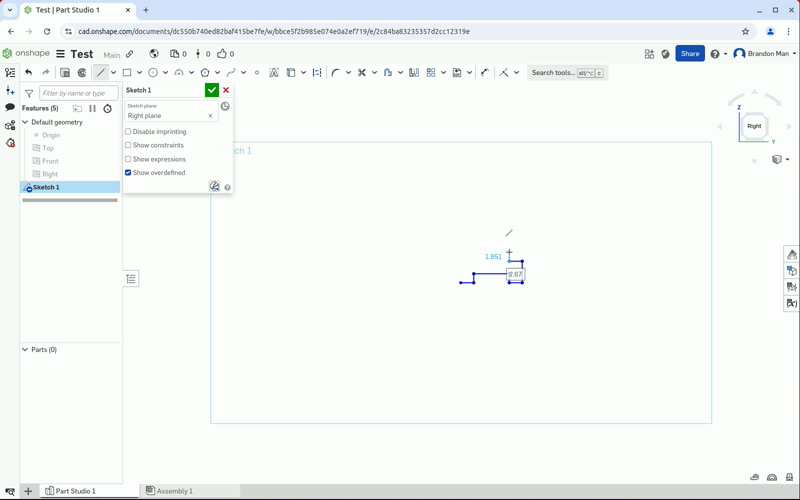
click(509, 251)
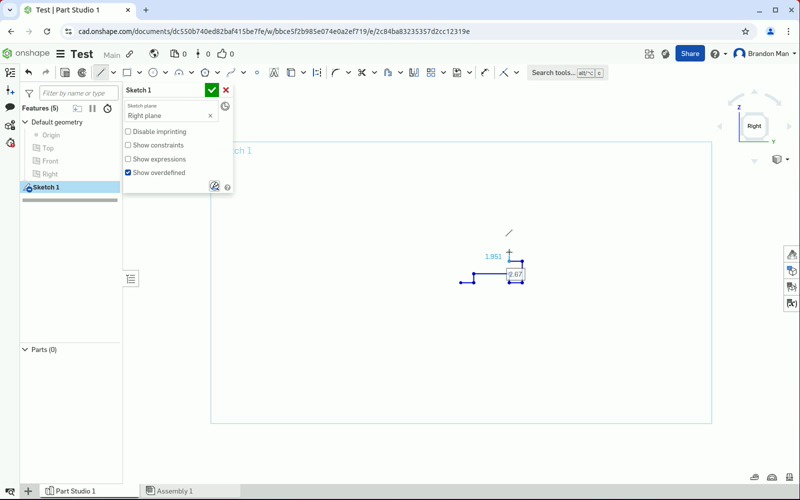
key_up(shift)
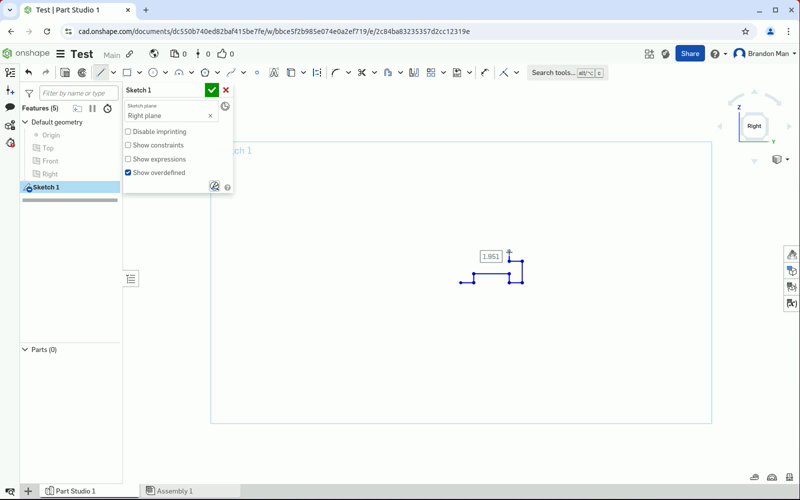
key_down(shift)
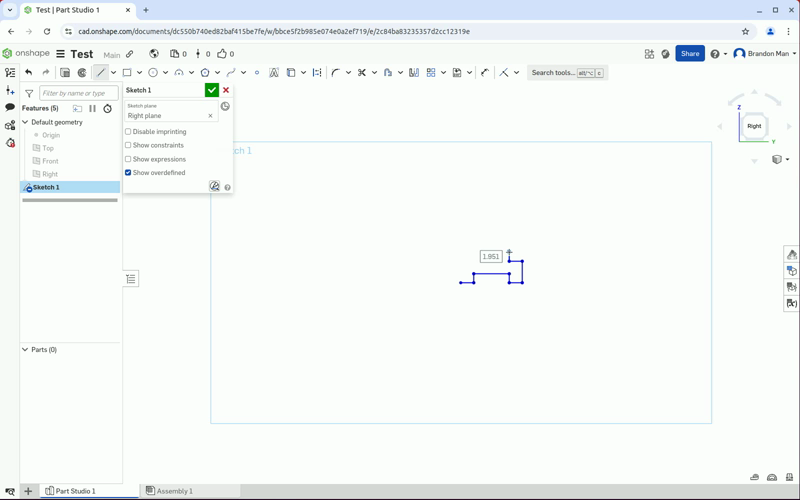
mouse_move(539, 251)
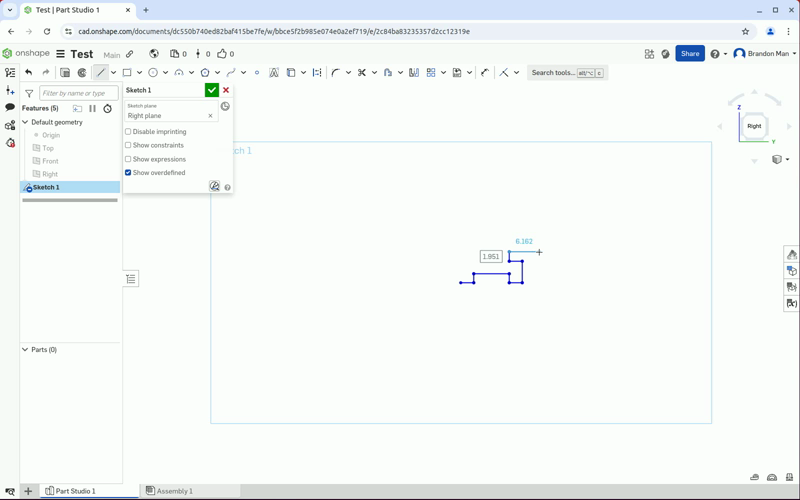
mouse_move(473, 251)
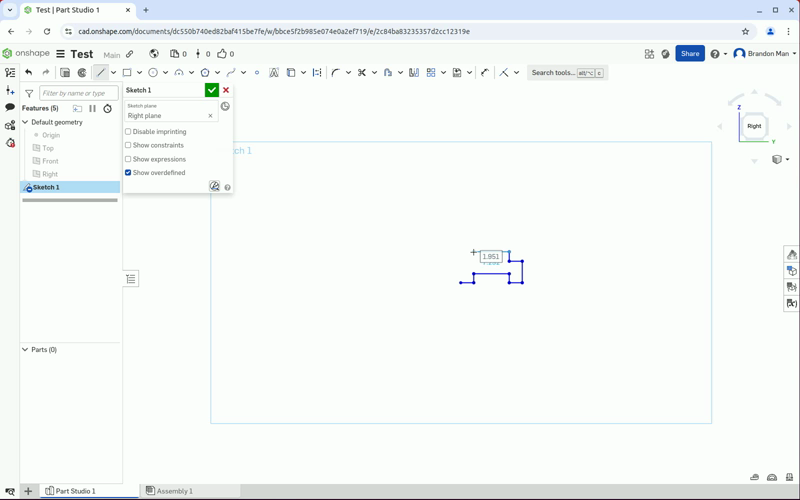
click(473, 251)
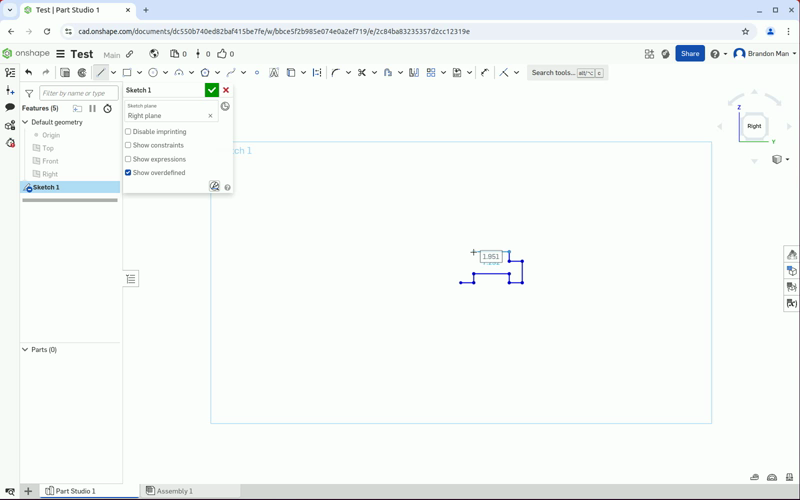
key_up(shift)
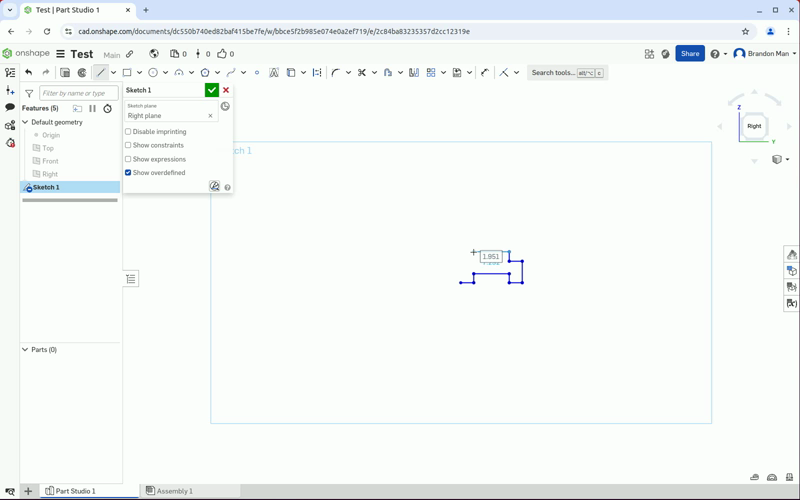
key_down(shift)
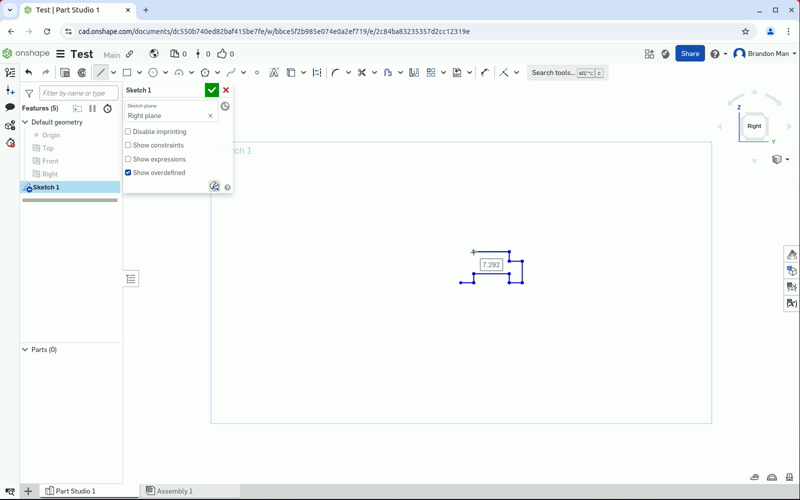
mouse_move(503, 251)
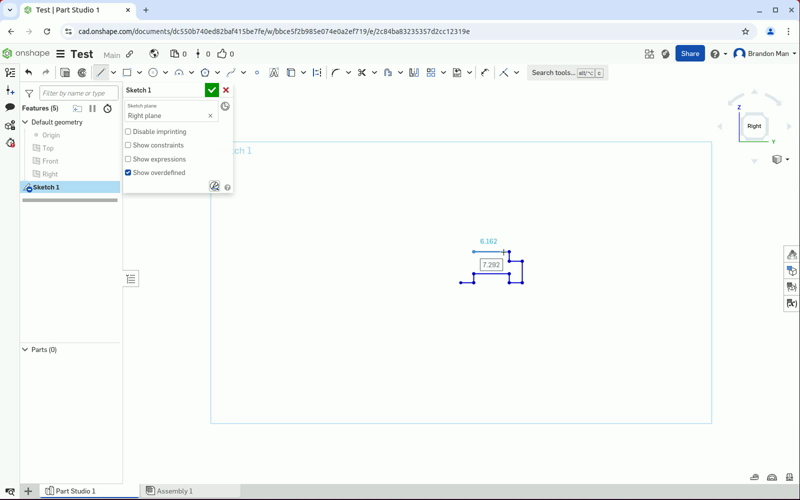
mouse_move(473, 261)
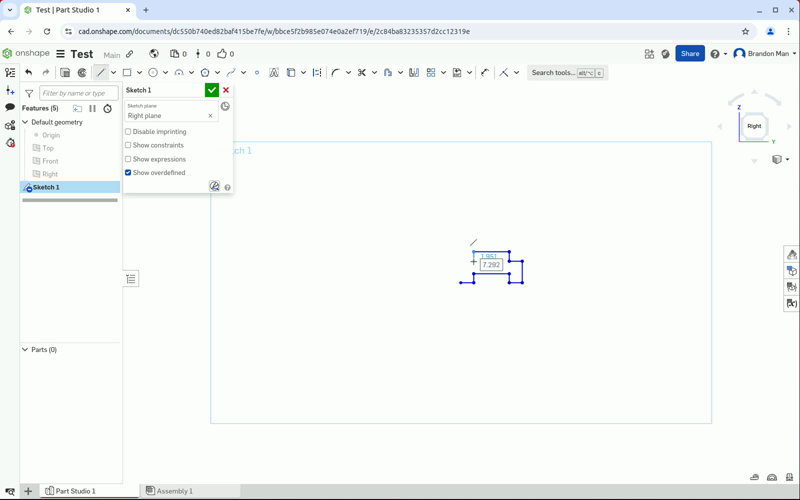
click(473, 261)
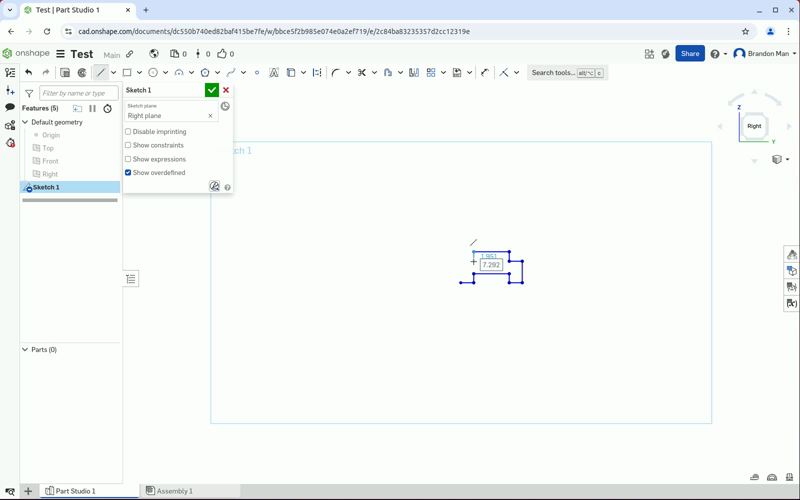
key_up(shift)
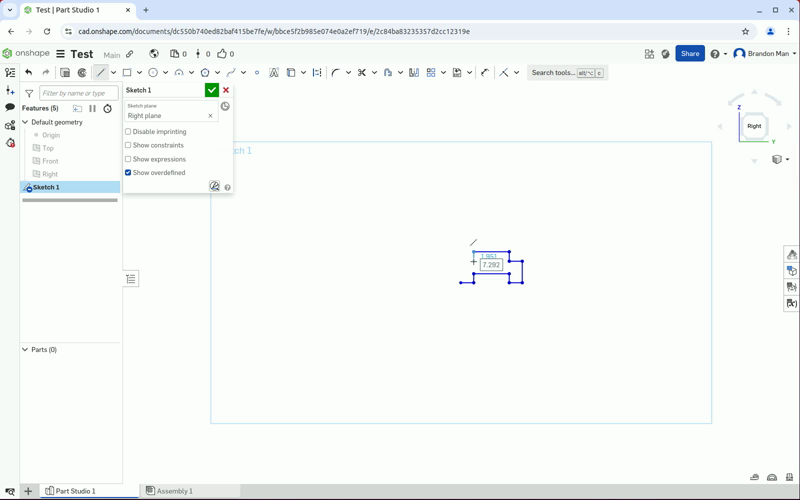
key_down(shift)
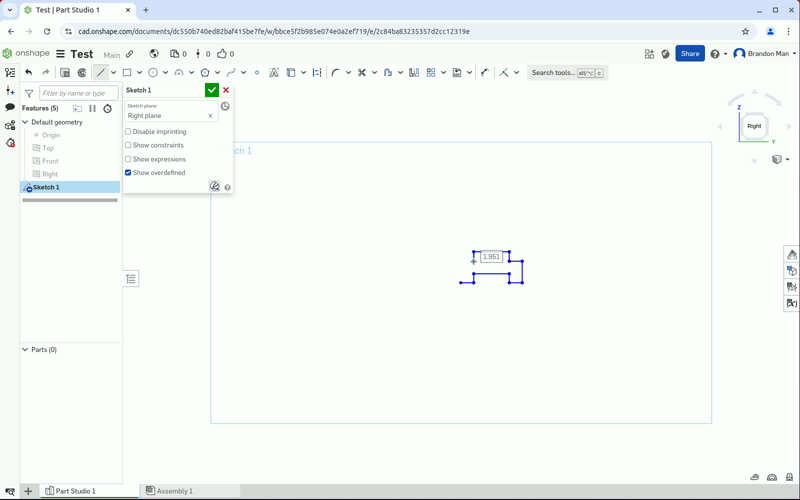
mouse_move(503, 261)
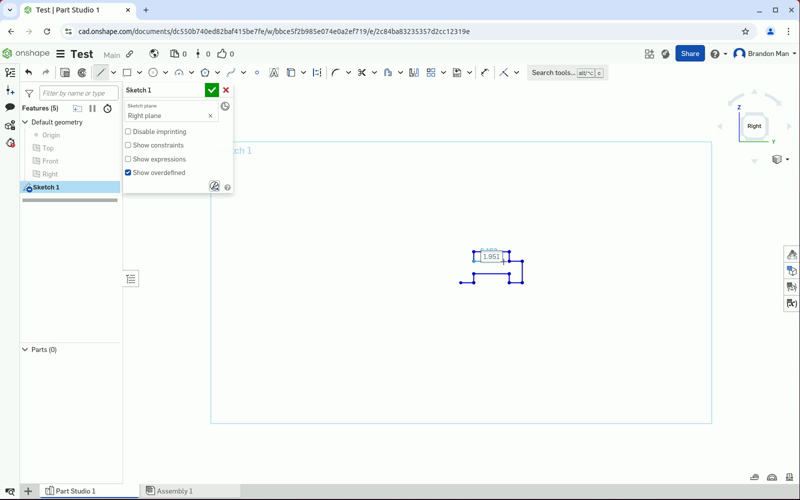
mouse_move(460, 261)
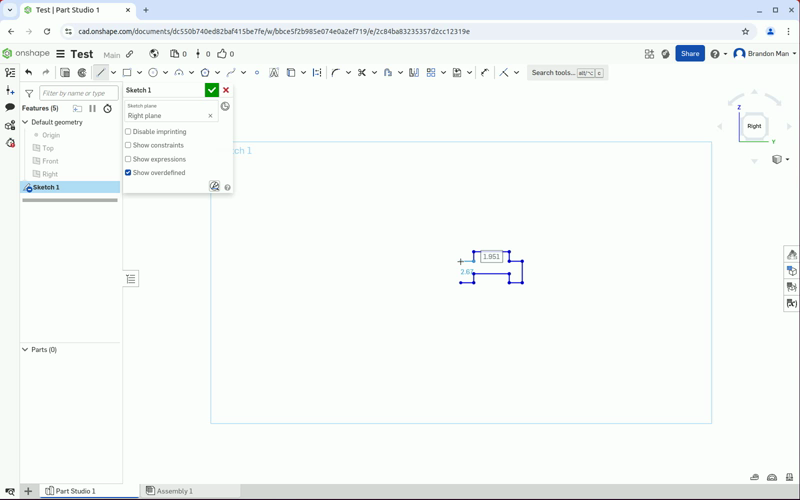
click(460, 261)
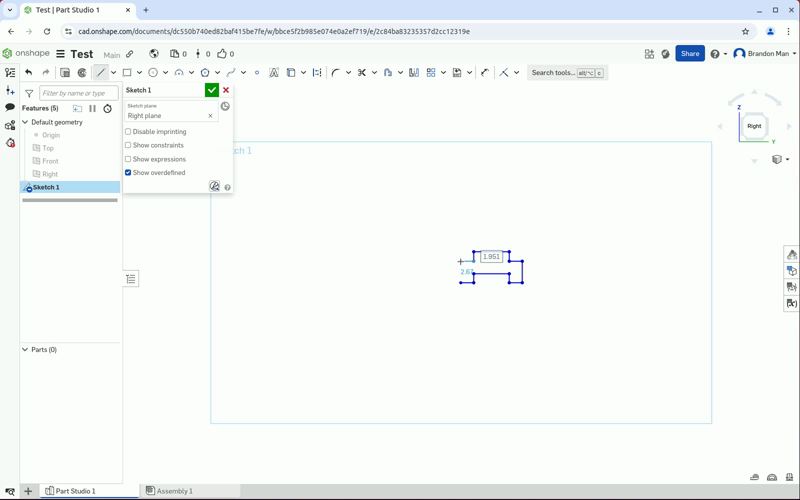
key_up(shift)
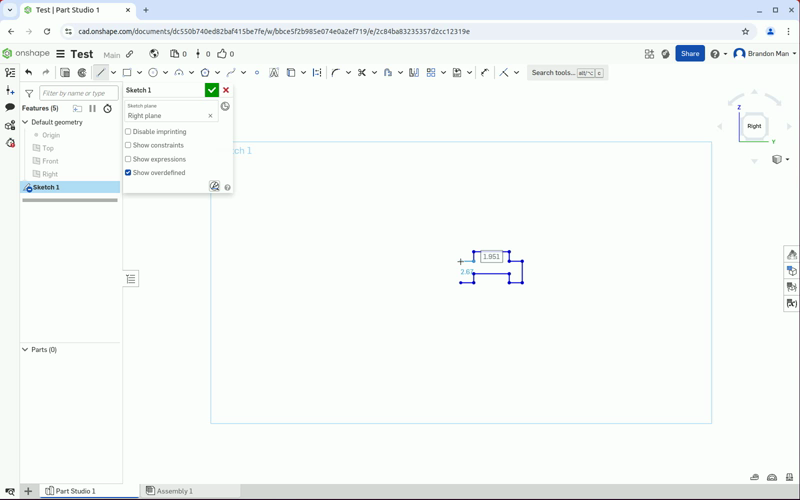
mouse_move(490, 261)
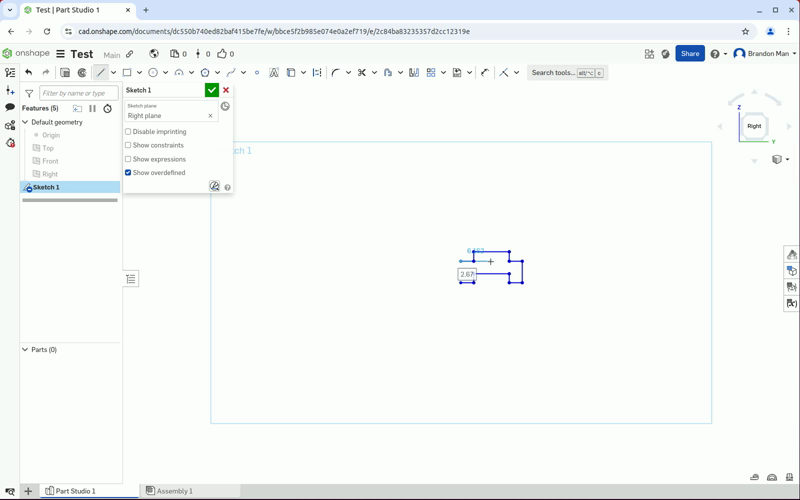
key_down(shift)
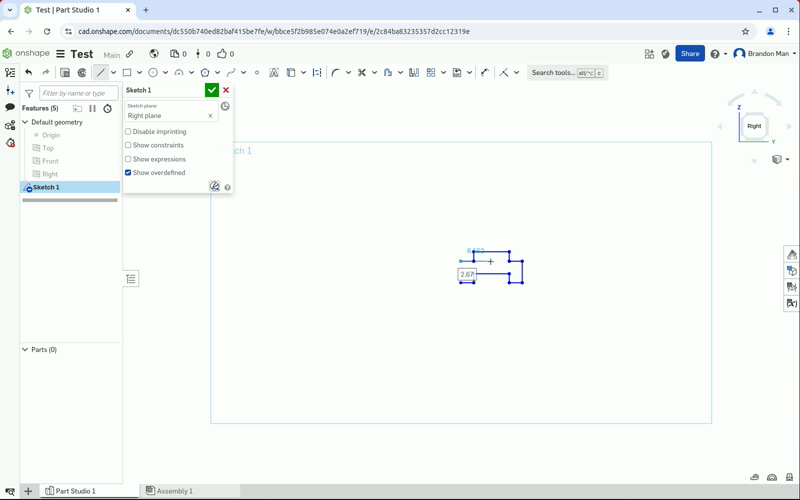
mouse_move(460, 282)
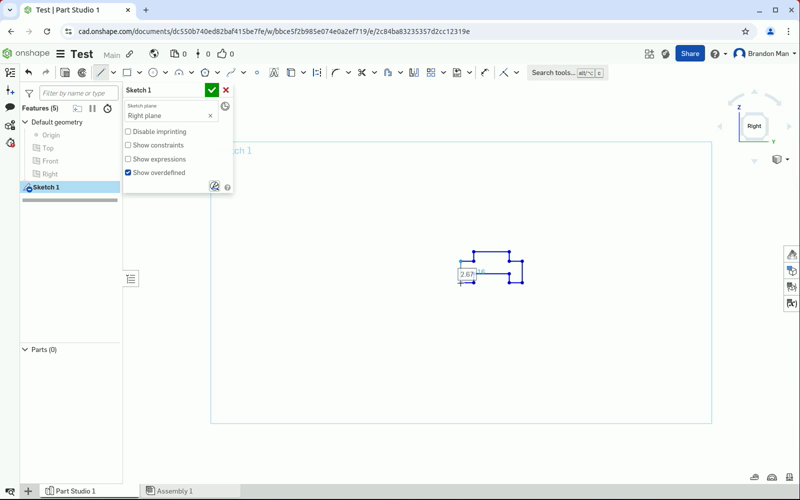
key_up(shift)
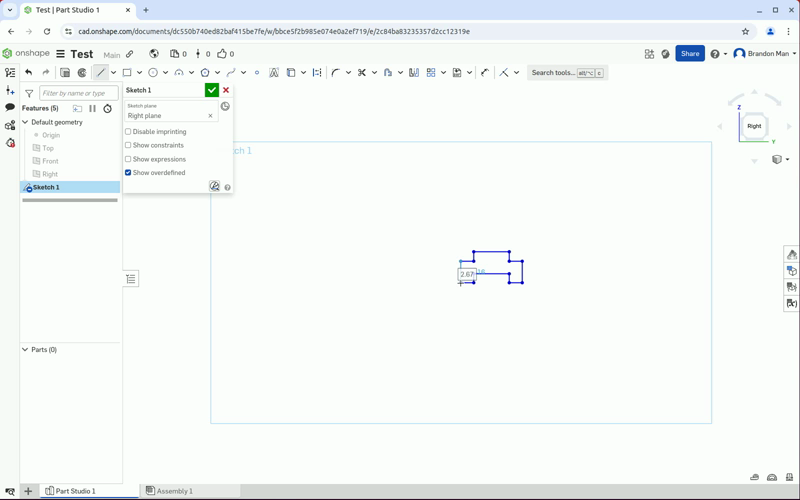
click(460, 282)
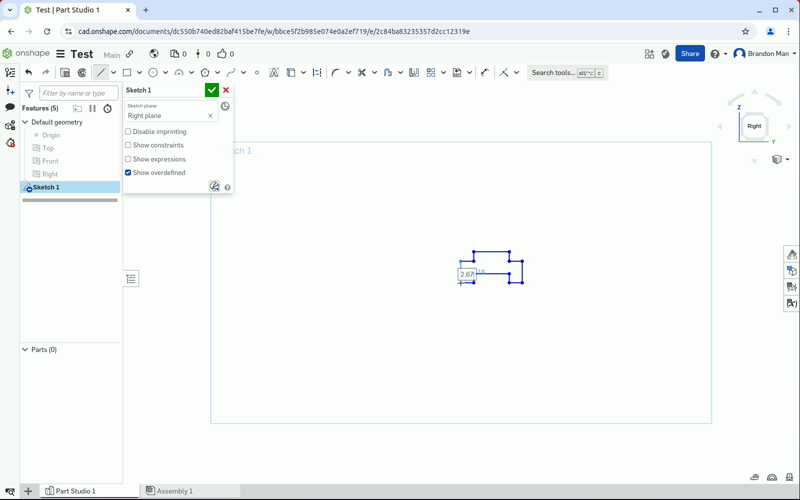
key(esc)
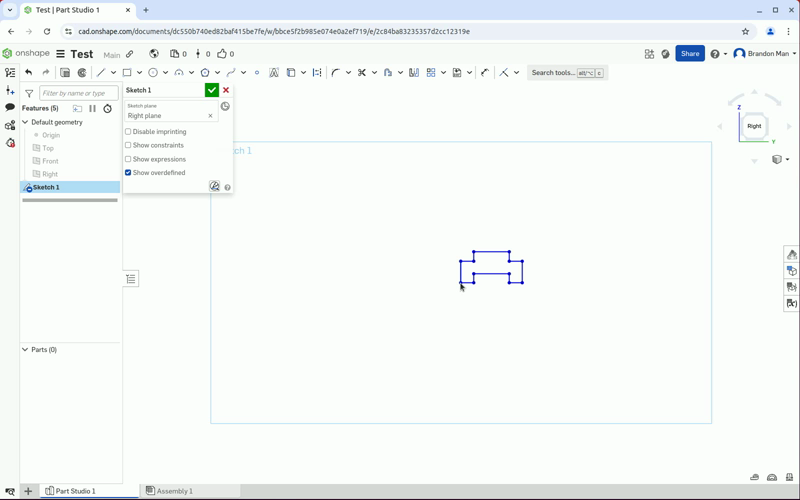
mouse_move(494, 270)
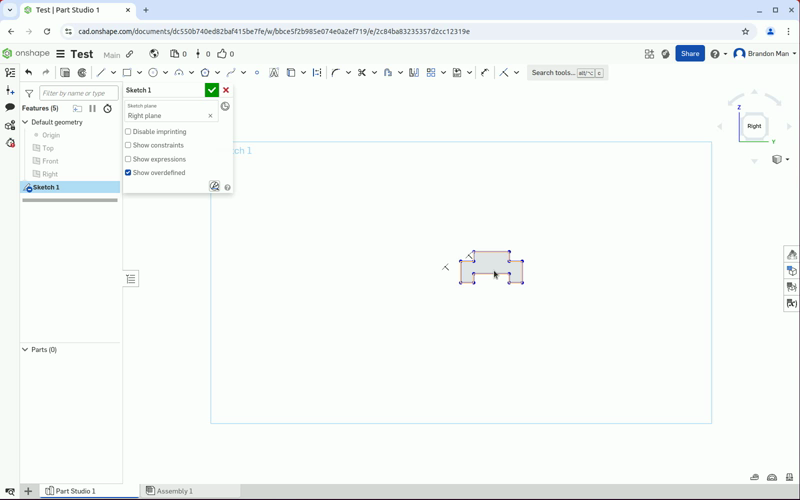
scroll(6)
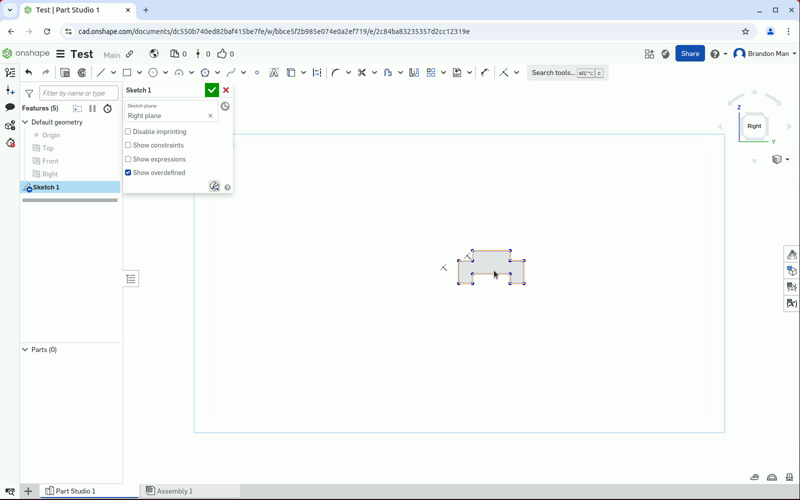
scroll(6)
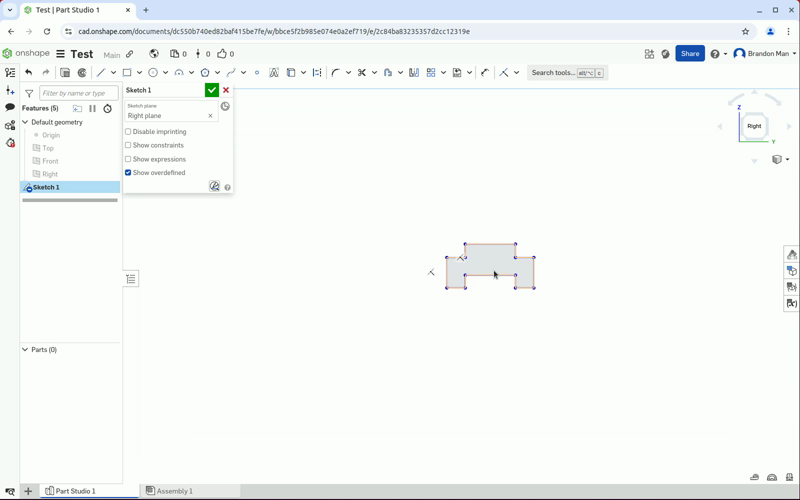
scroll(6)
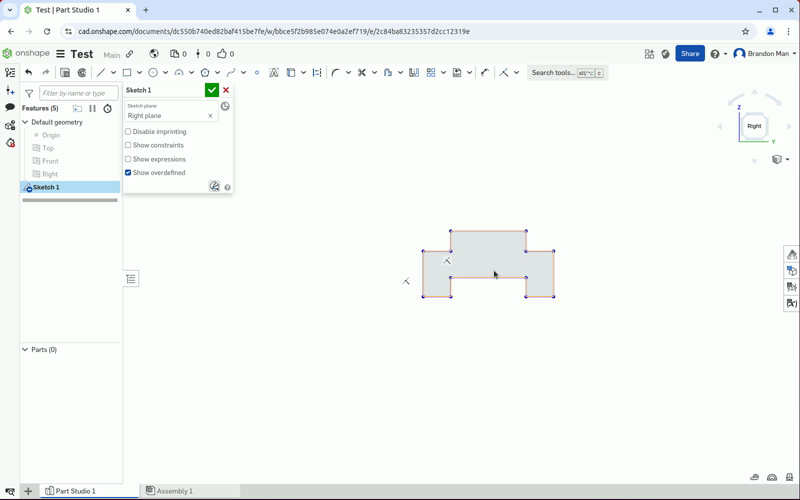
scroll(6)
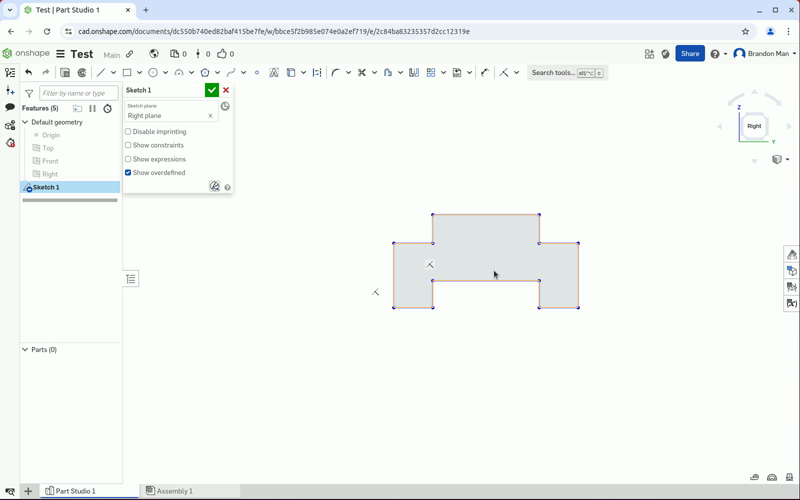
scroll(6)
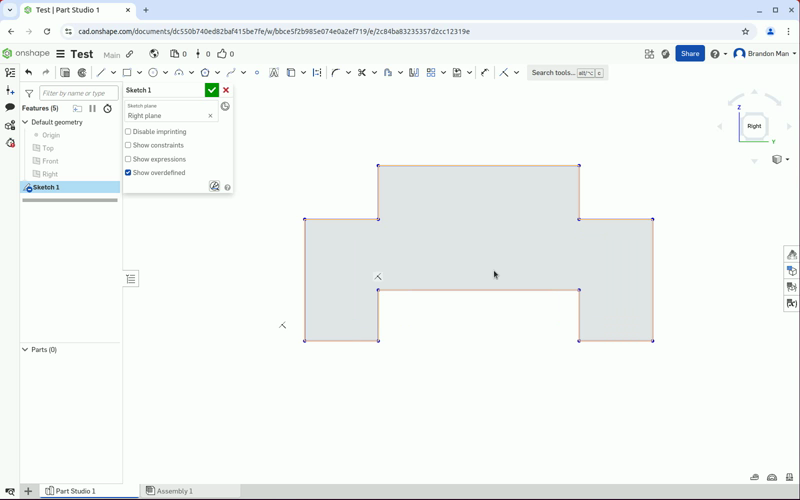
scroll(6)
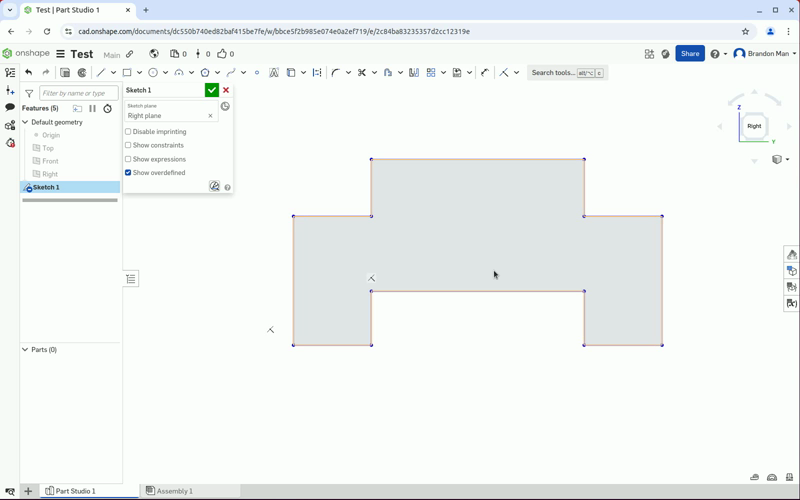
scroll(6)
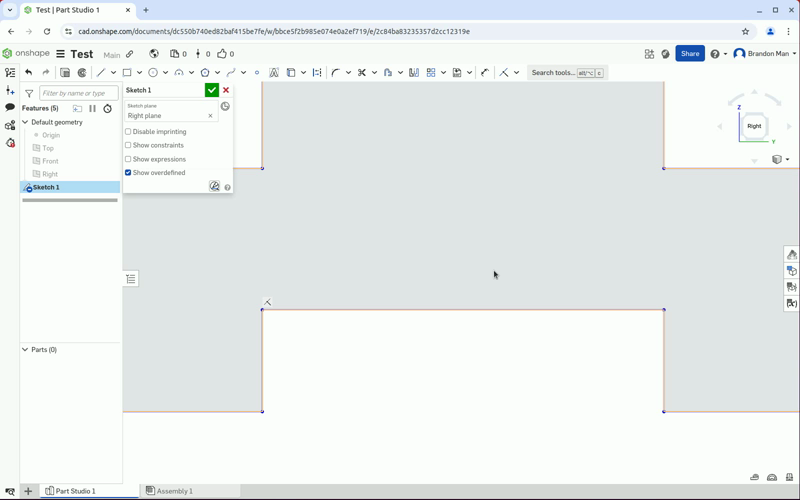
click(494, 270)
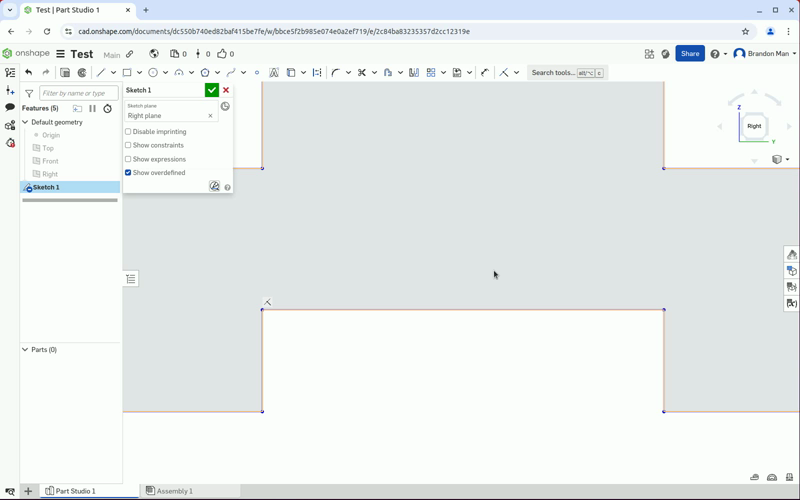
scroll(-6)
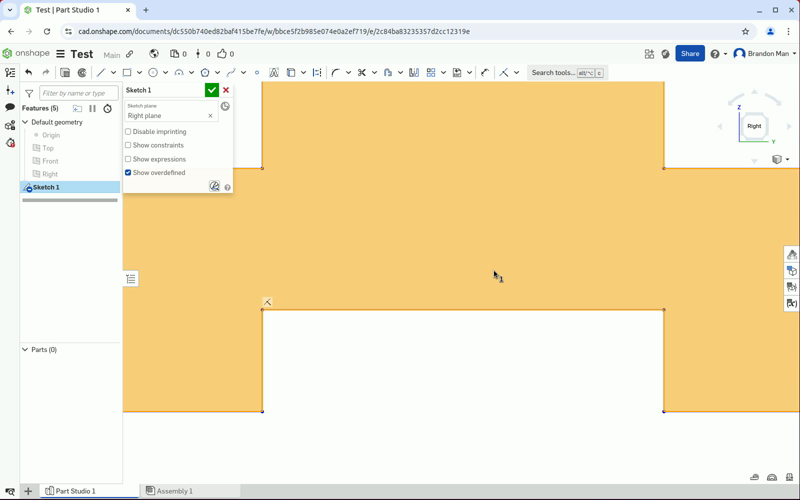
scroll(-6)
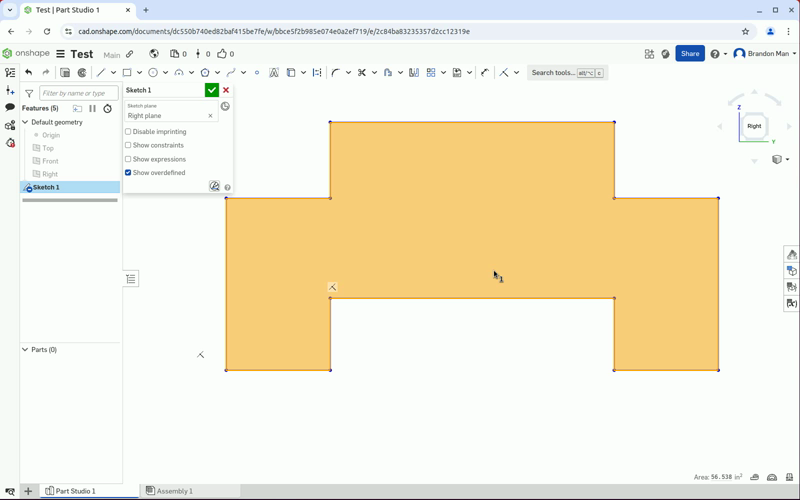
scroll(-6)
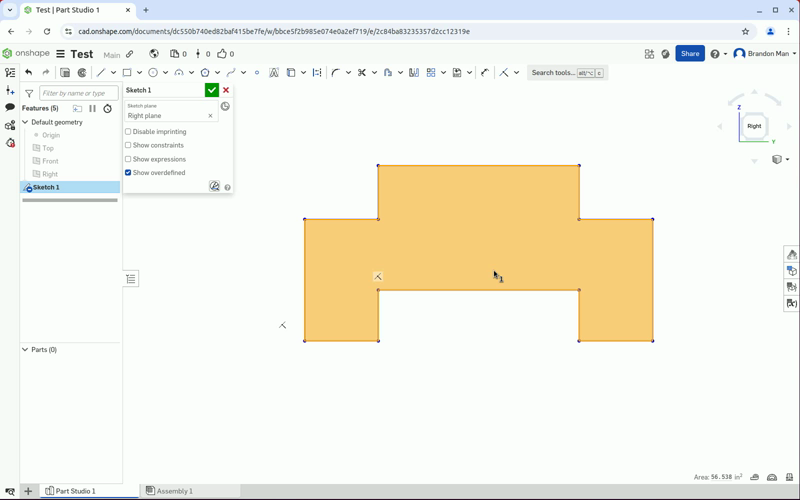
scroll(-6)
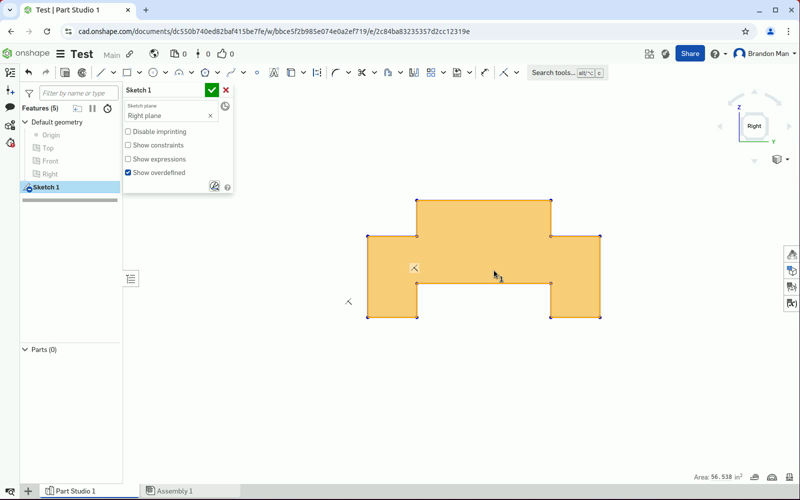
scroll(-6)
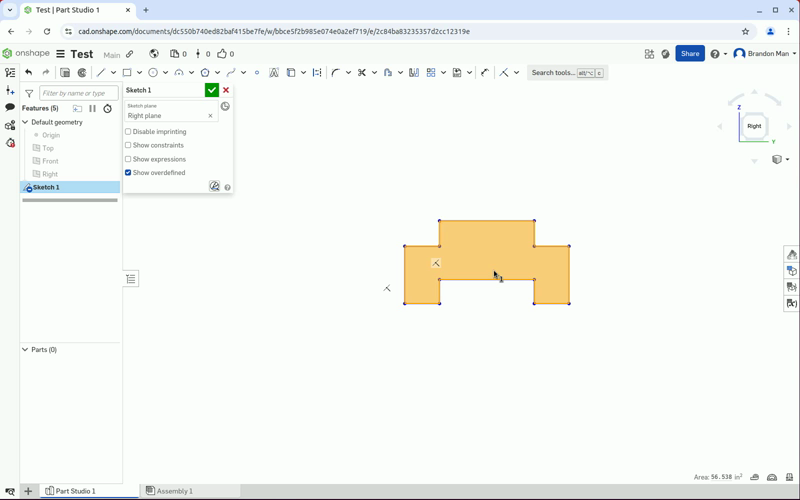
scroll(-6)
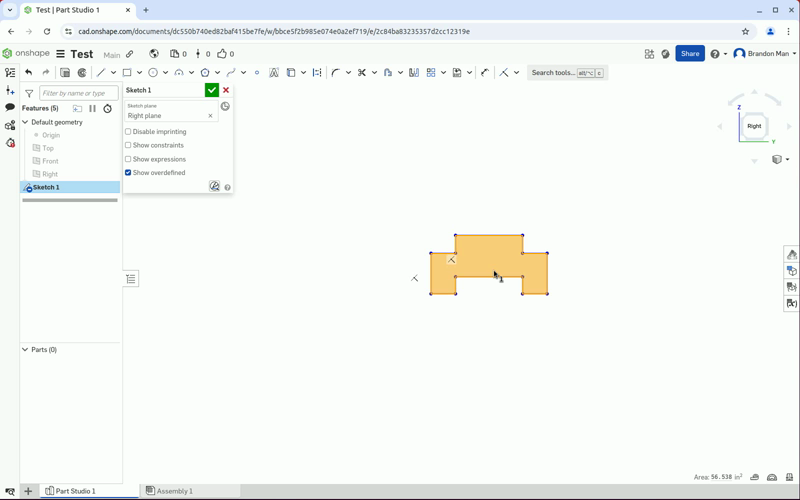
scroll(-6)
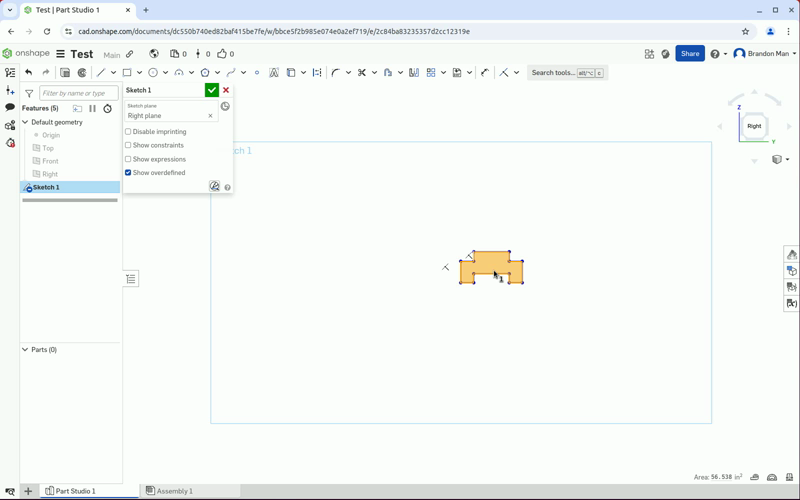
mouse_move(73, 352)
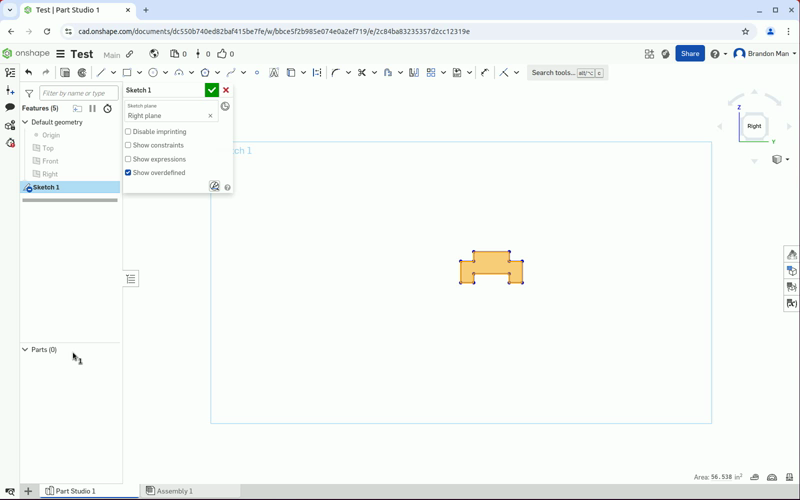
key(shift+y)
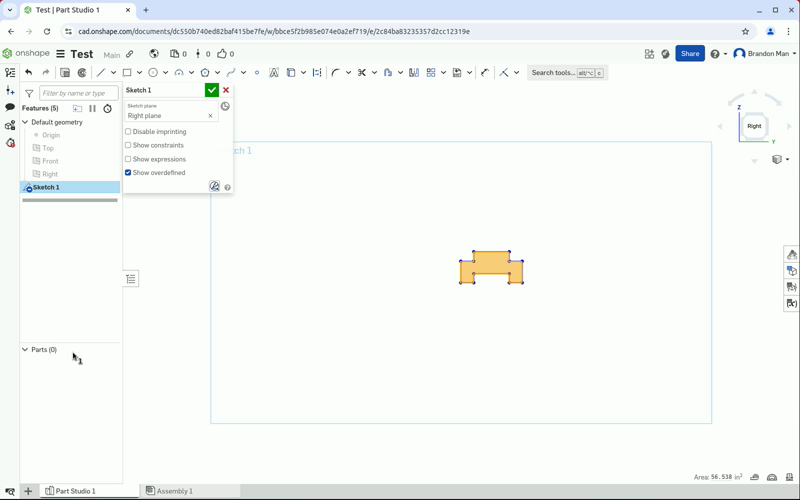
key(shift+e)
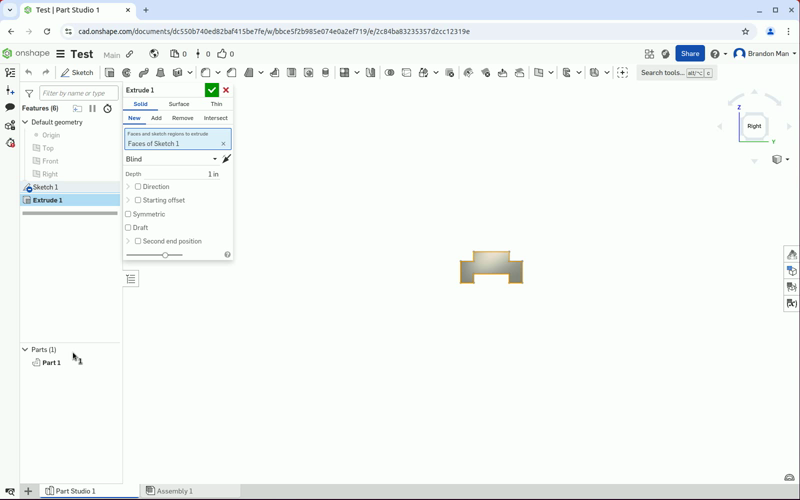
mouse_move(143, 106)
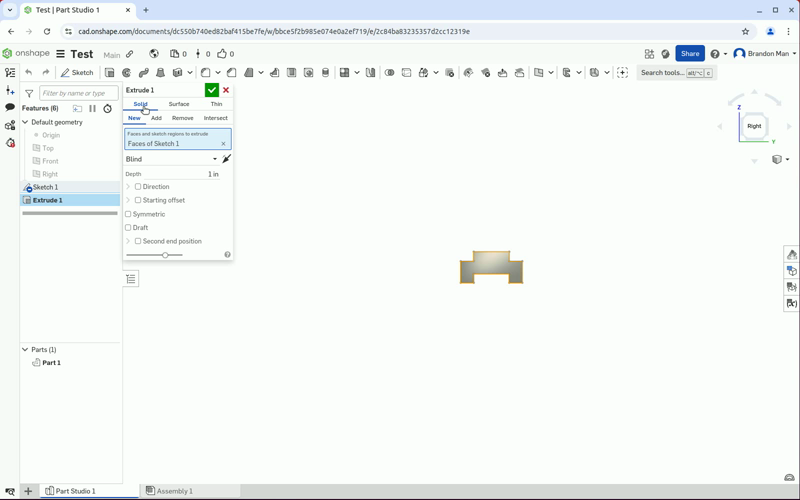
click(143, 106)
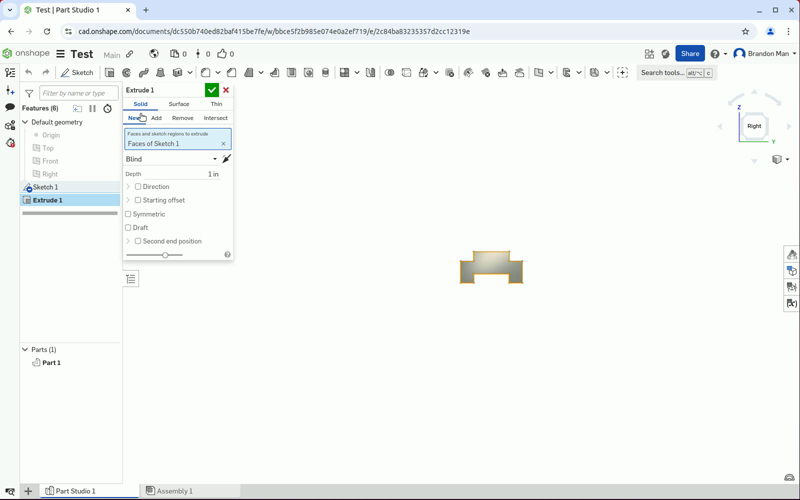
mouse_move(137, 120)
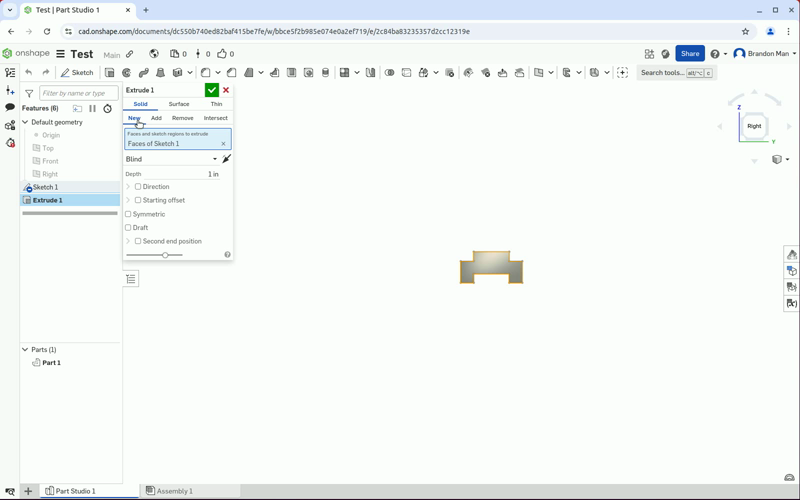
click(137, 120)
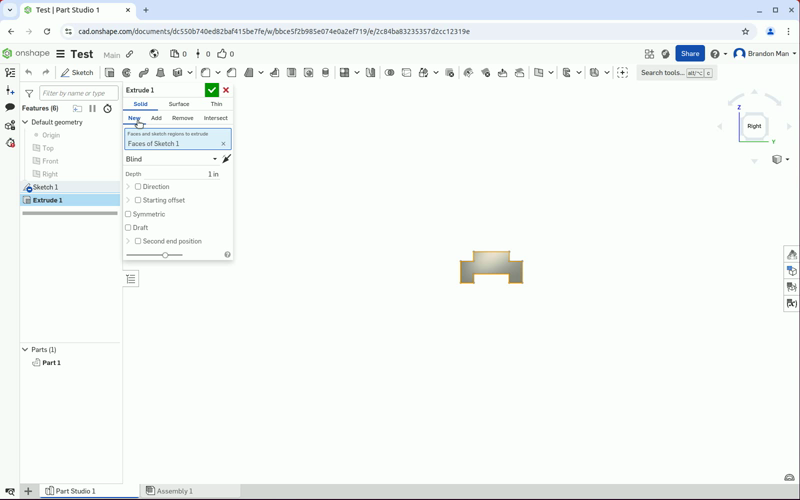
key(tab, 4)
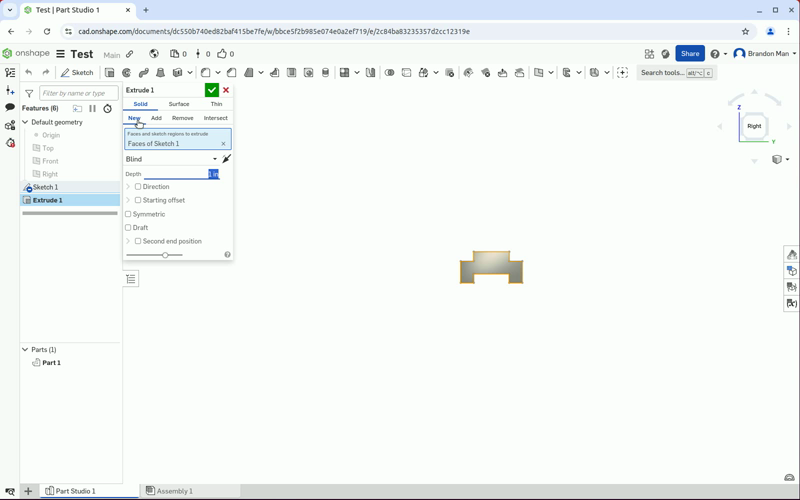
text(-23.108)
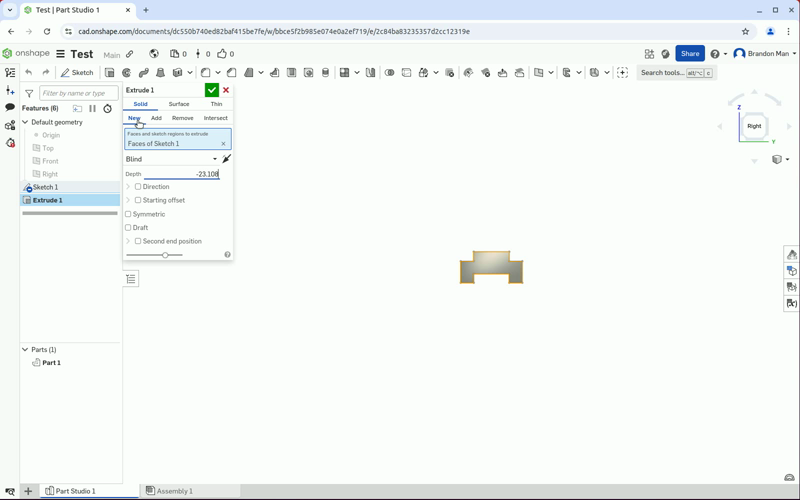
key(enter)
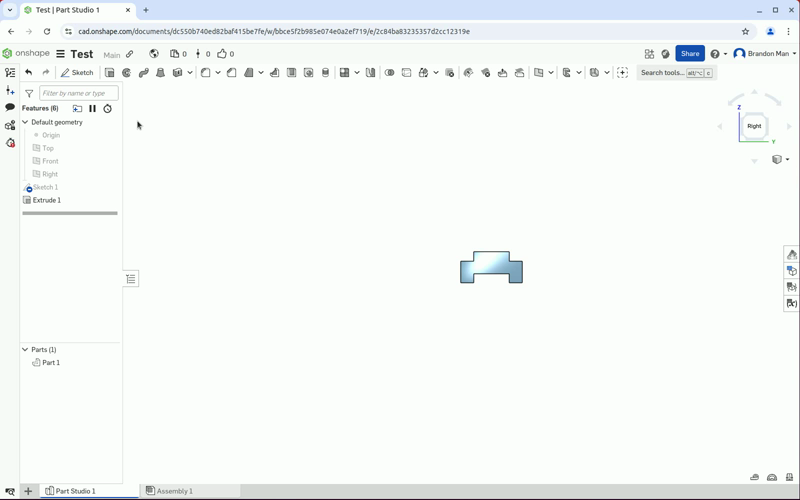
key(shift+h)
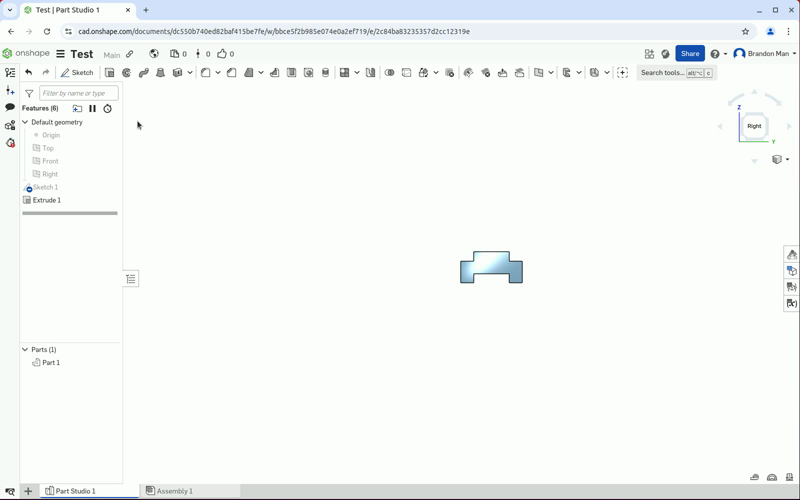
key(shift+h)
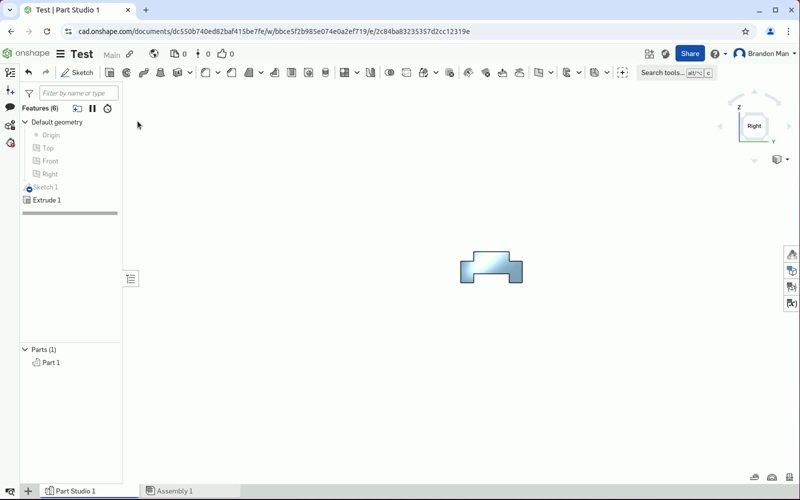
mouse_move(73, 189)
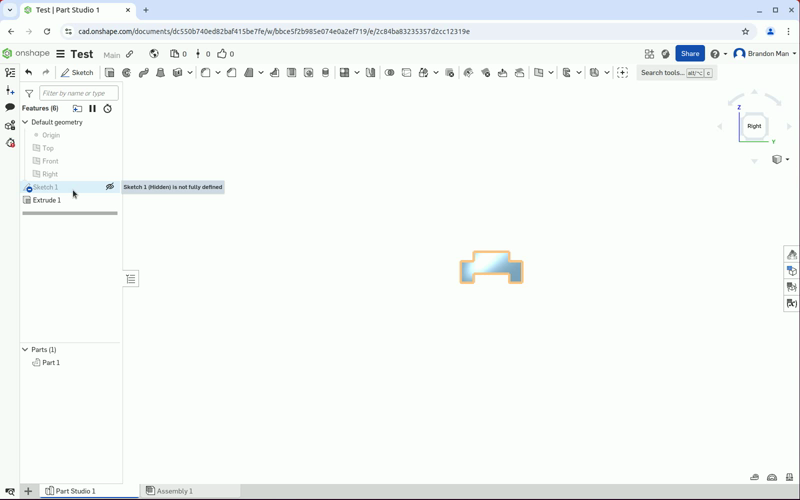
click(73, 189)
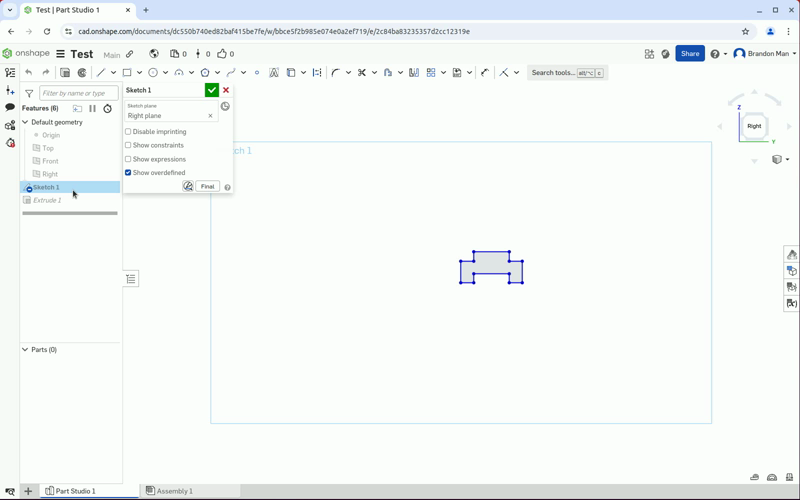
mouse_move(229, 92)
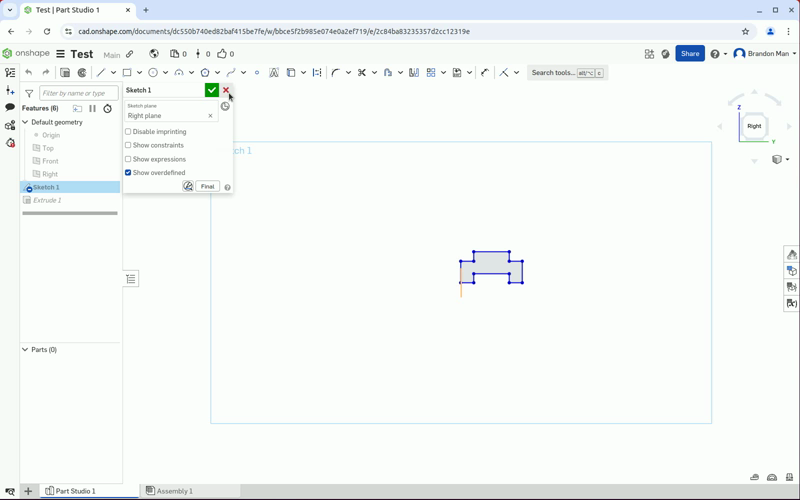
click(229, 92)
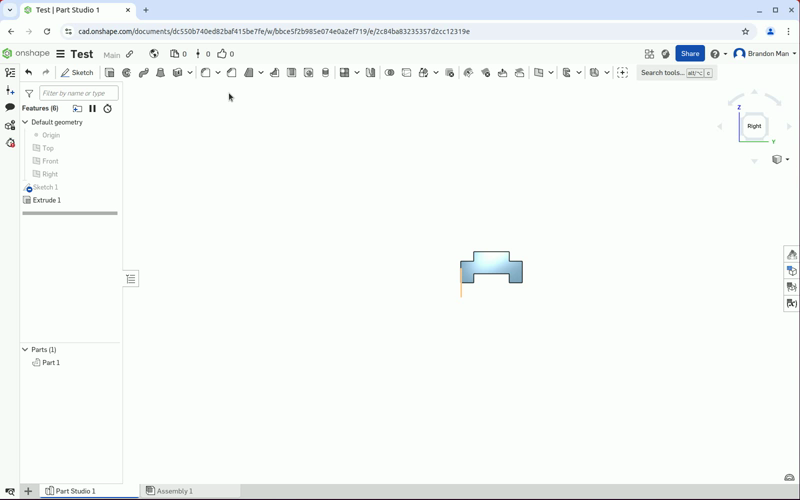
mouse_move(73, 352)
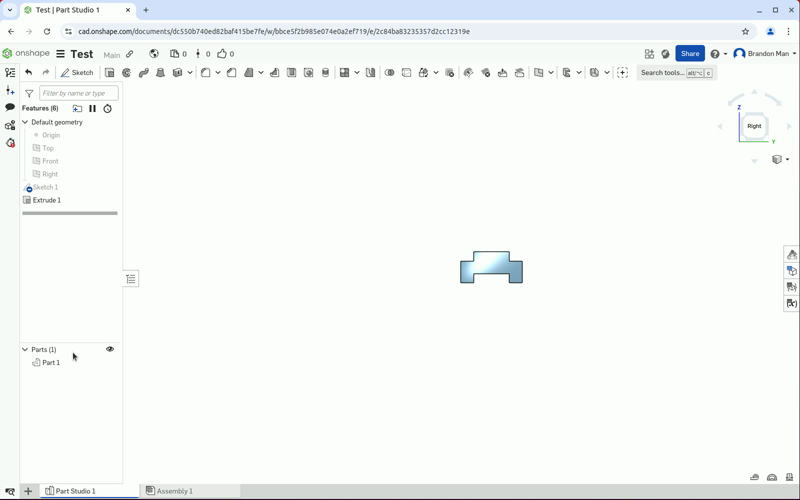
key(y)
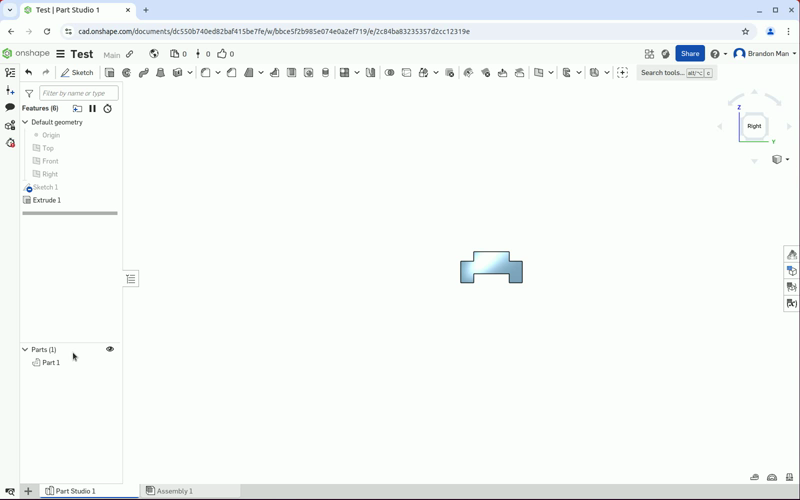
key(shift+p)
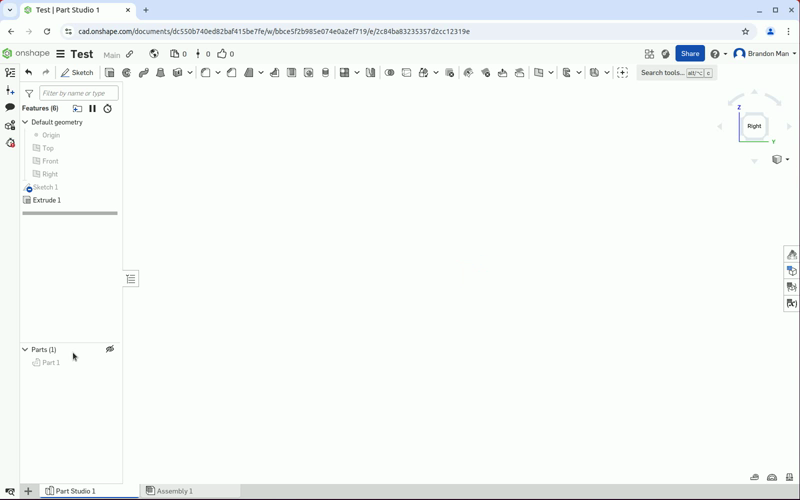
key(space)
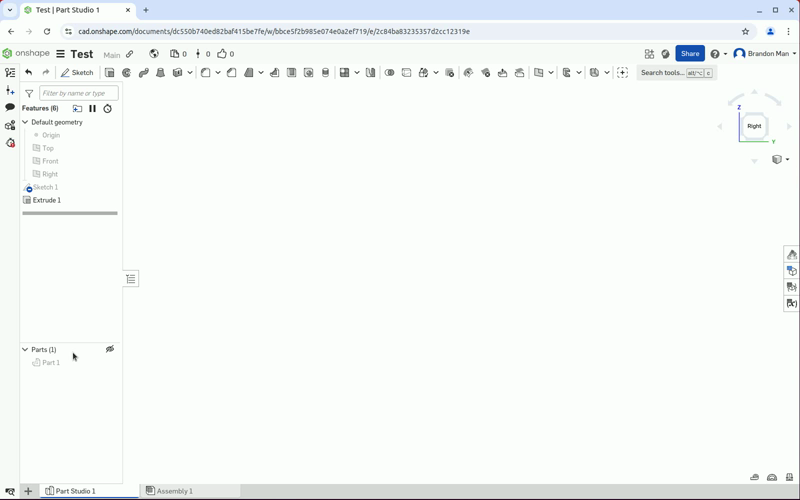
key_down(shift)
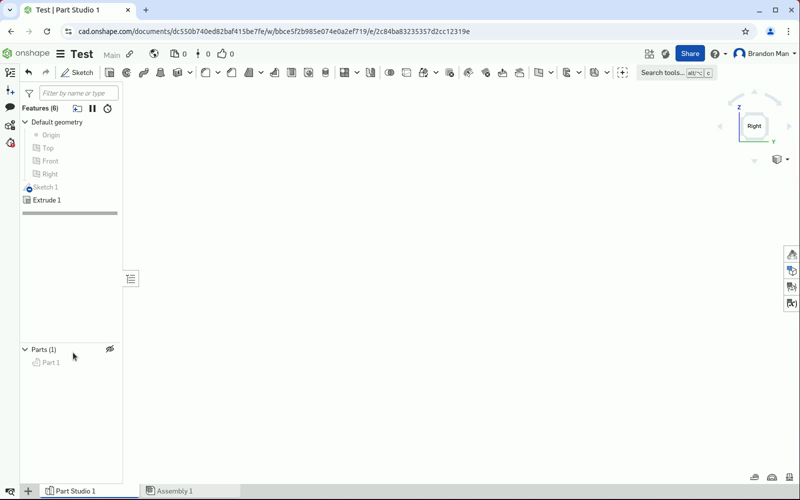
key(right)
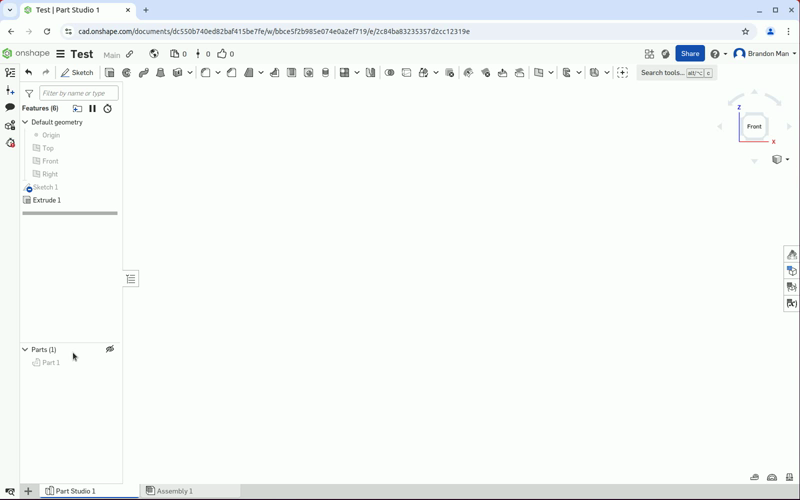
key_up(shift)
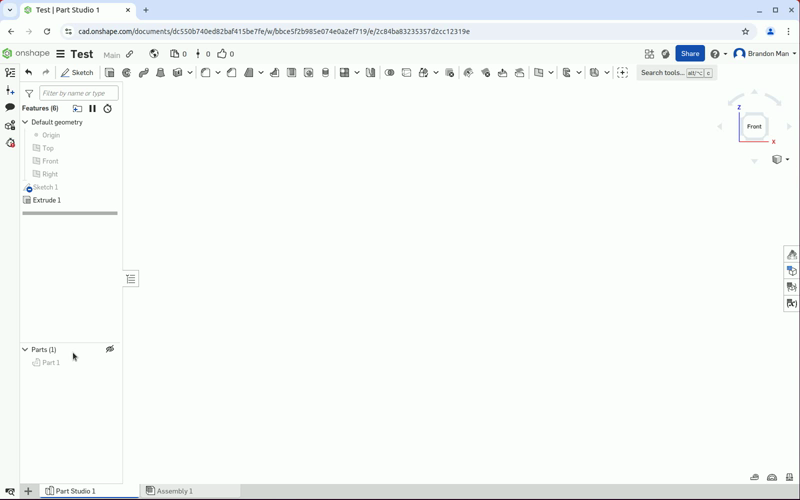
key(space)
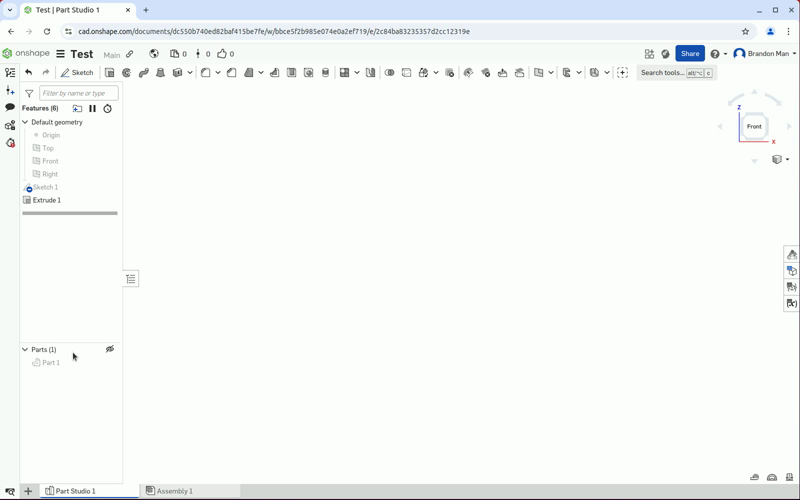
key_down(shift)
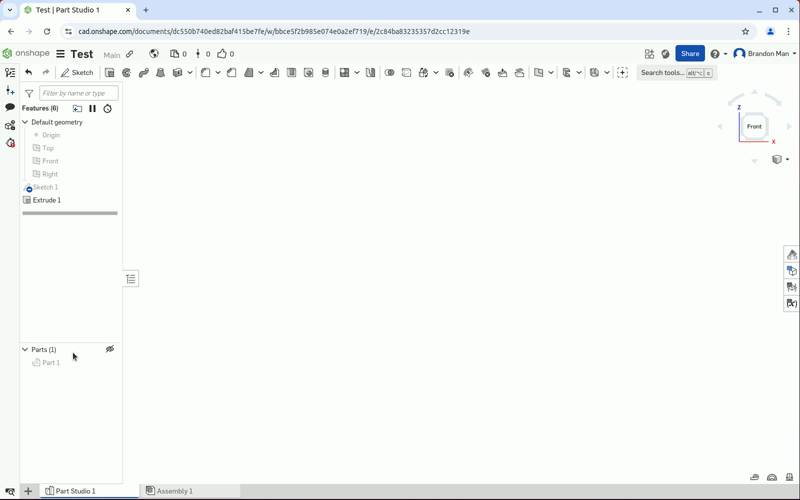
key(down)
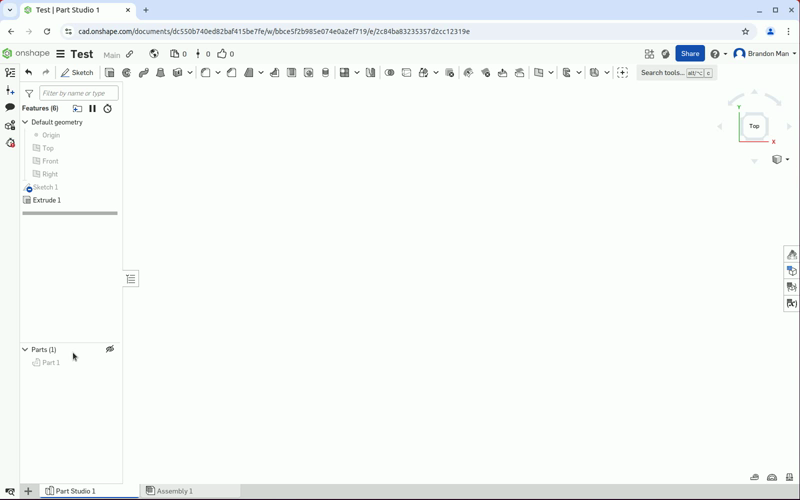
key_up(shift)
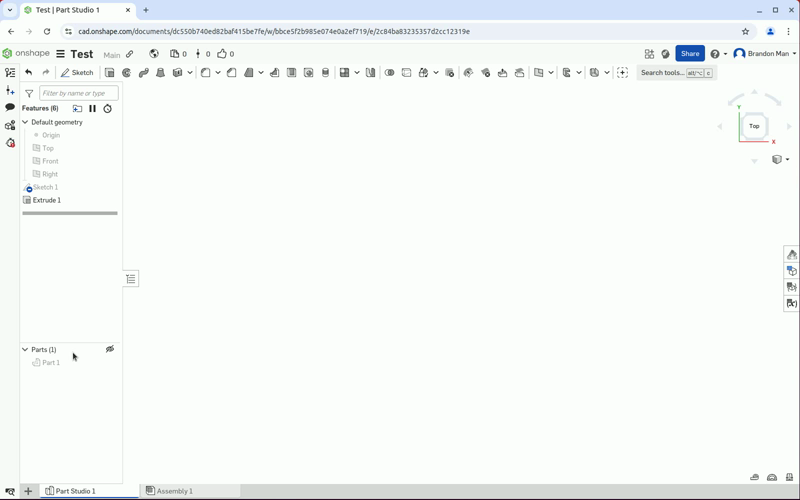
mouse_move(73, 352)
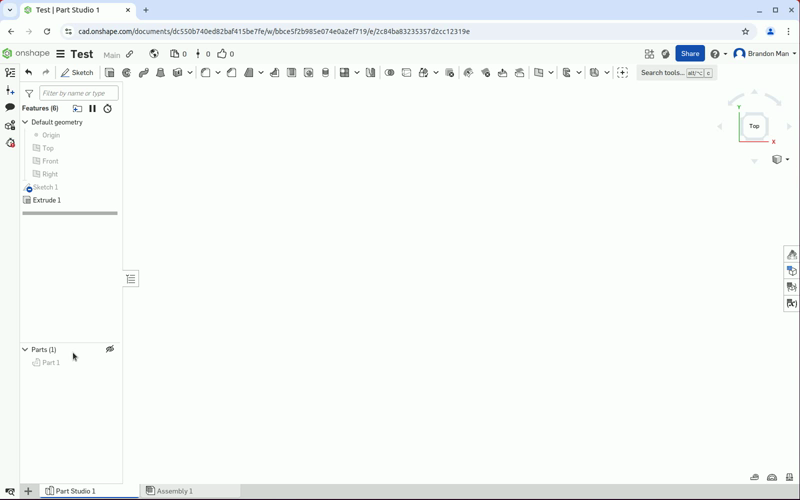
key(shift+y)
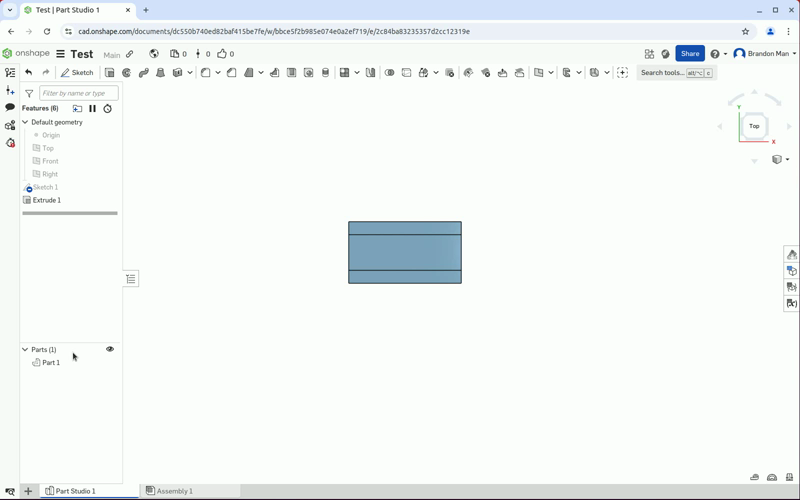
mouse_move(541, 75)
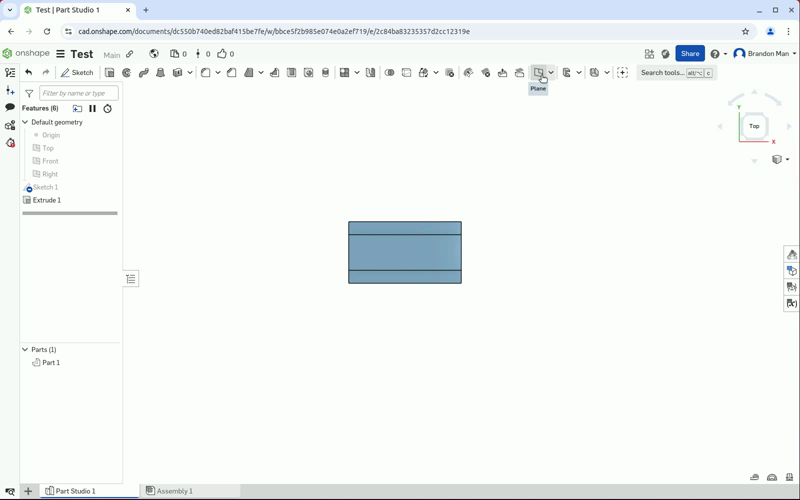
click(541, 75)
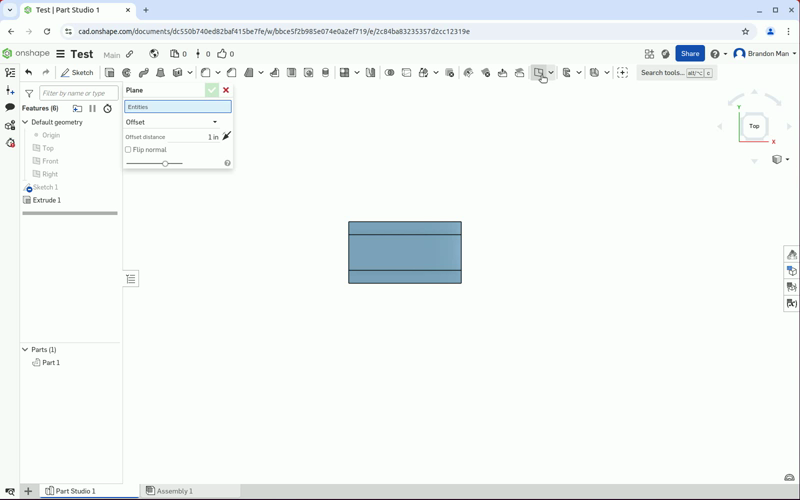
mouse_move(73, 150)
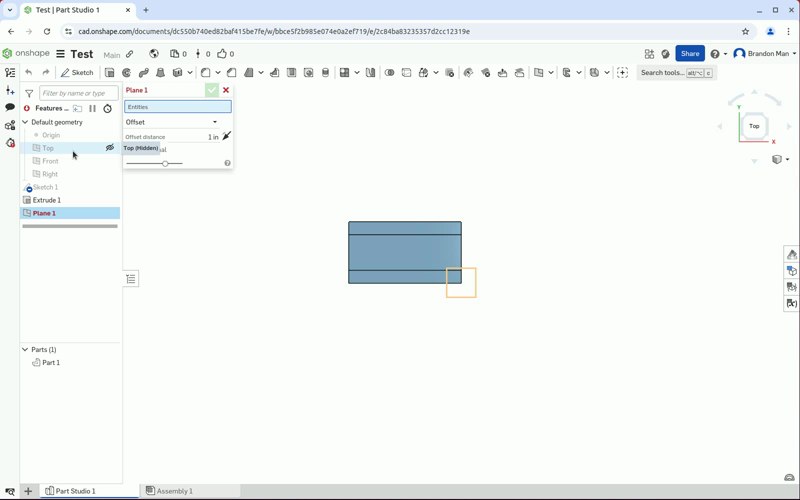
click(73, 150)
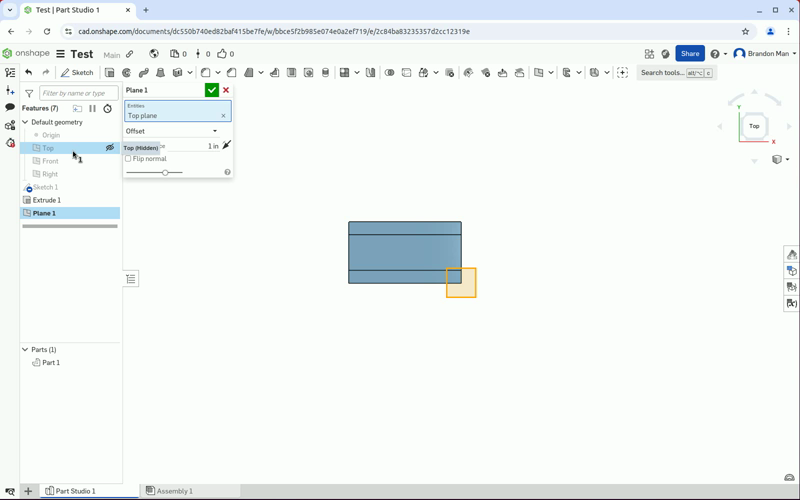
key(tab, 2)
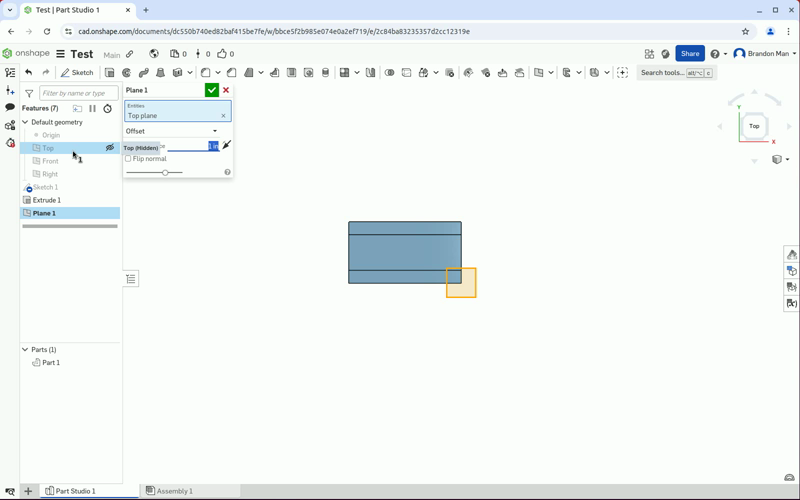
text(6.255)
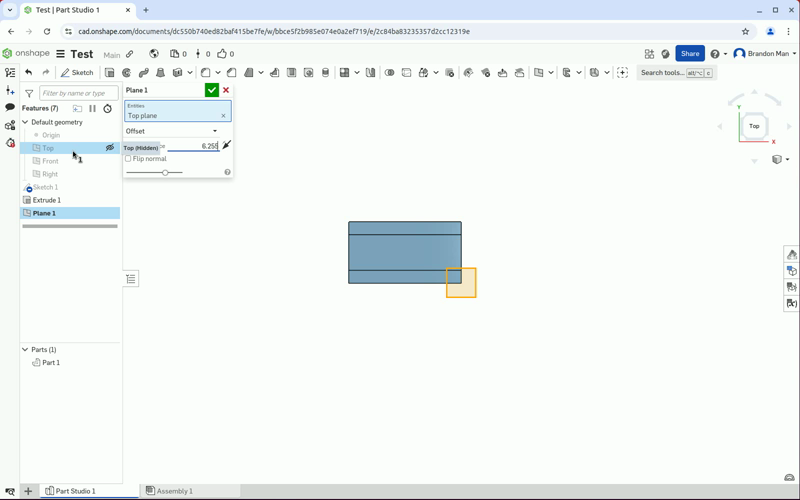
key(enter, 2)
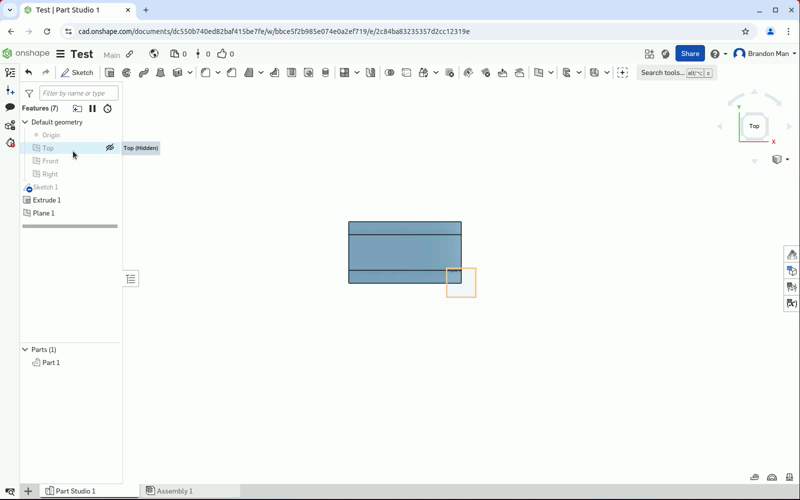
key(shift+s)
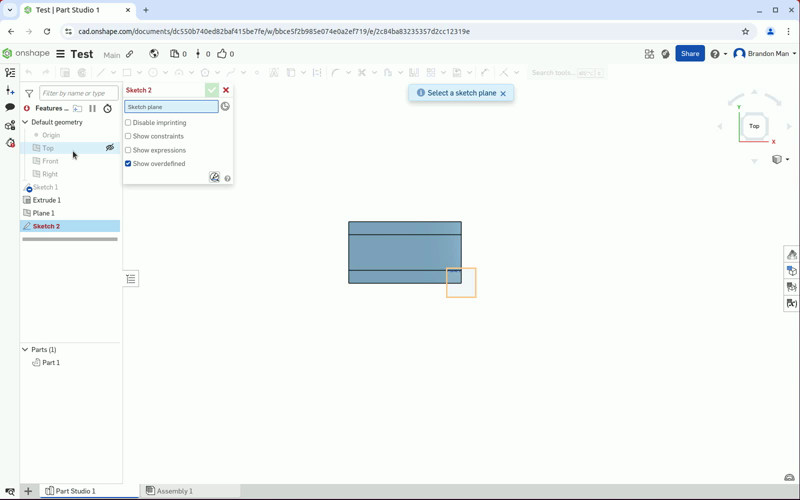
mouse_move(73, 215)
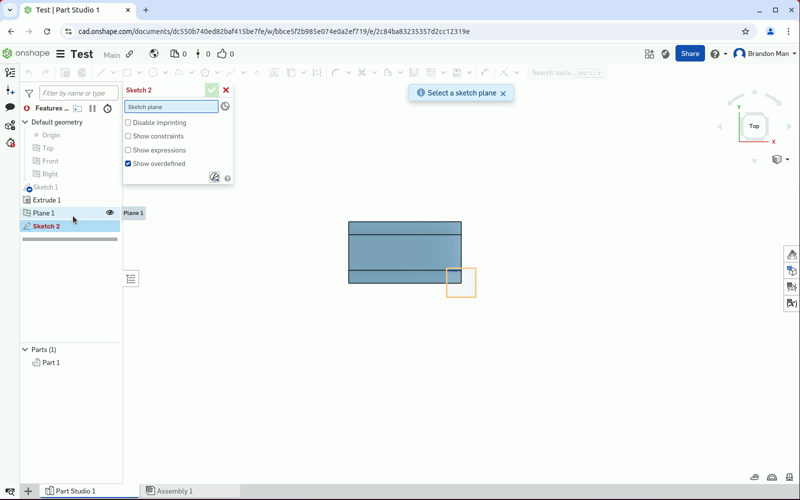
click(73, 215)
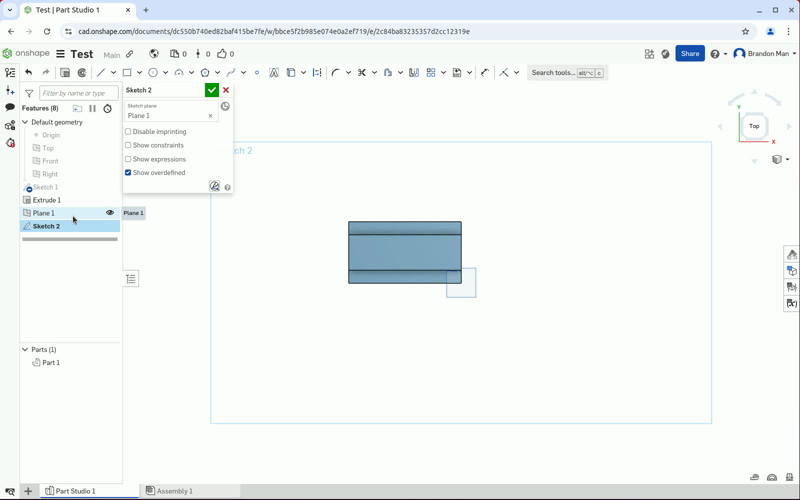
mouse_move(73, 352)
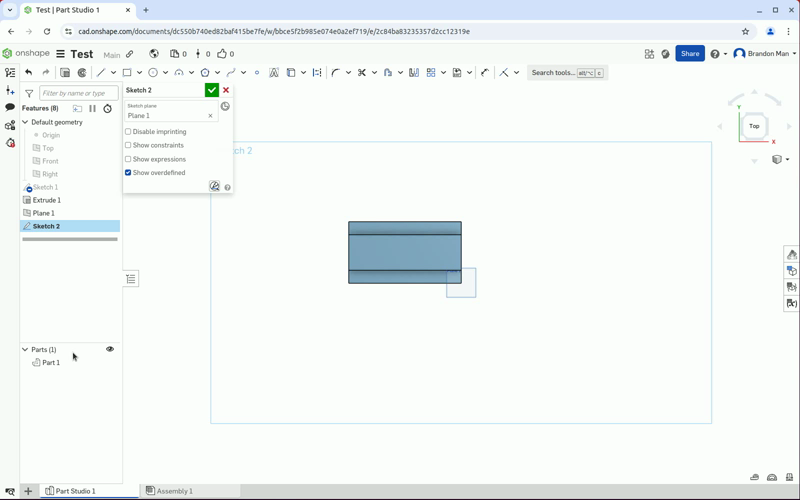
key(y)
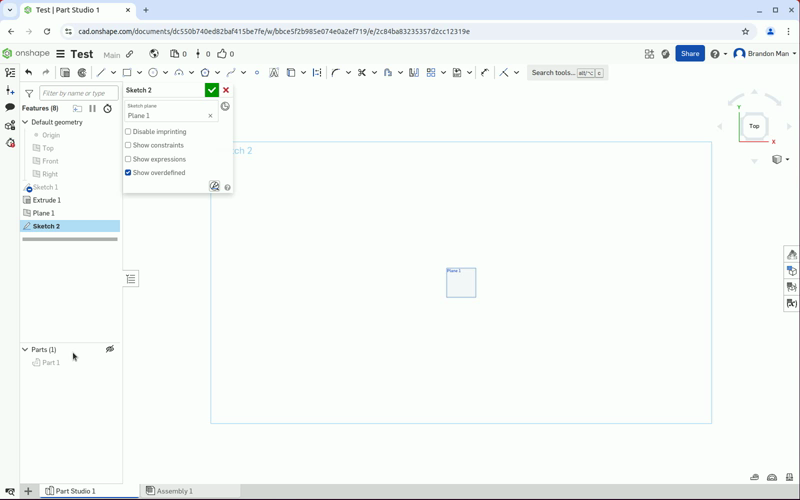
key(c)
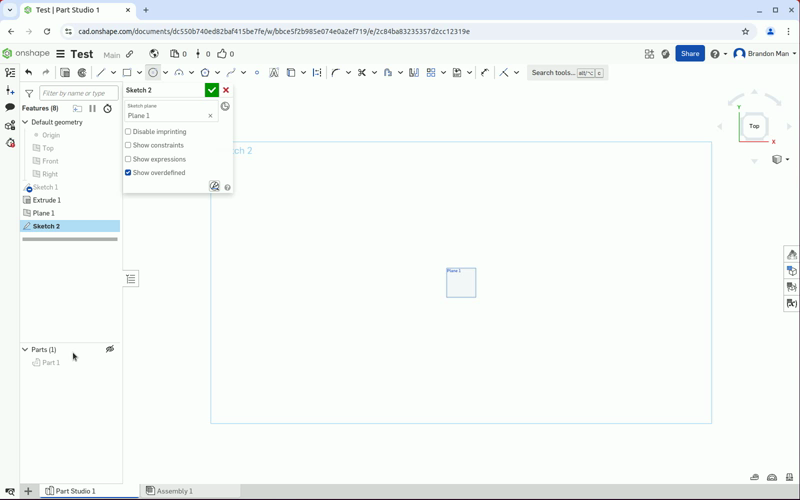
key_down(shift)
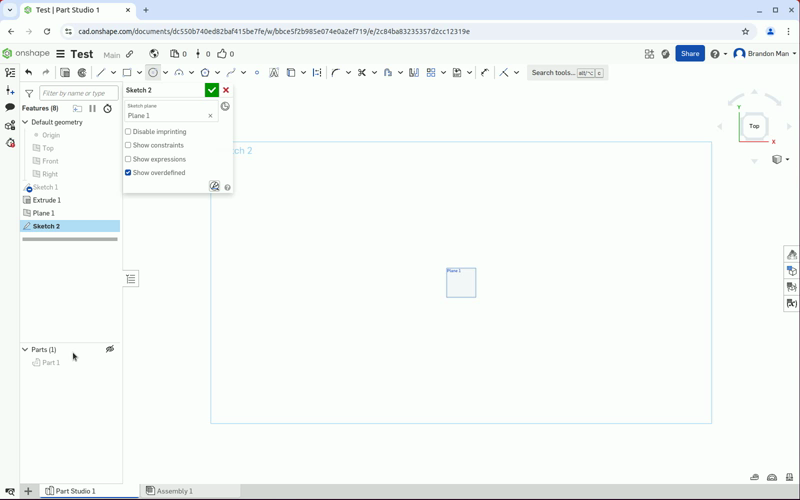
mouse_move(441, 252)
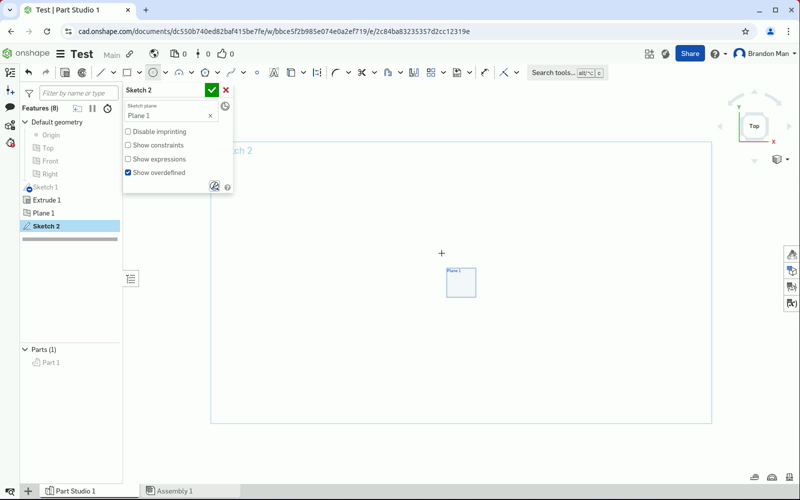
click(441, 252)
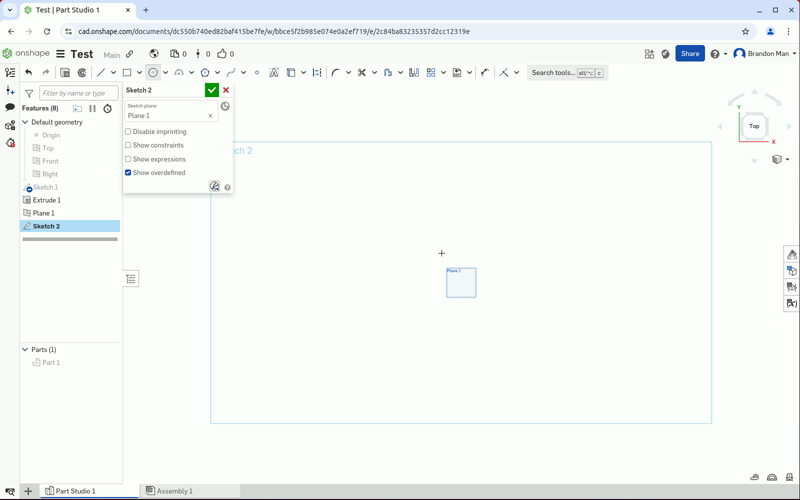
key_up(shift)
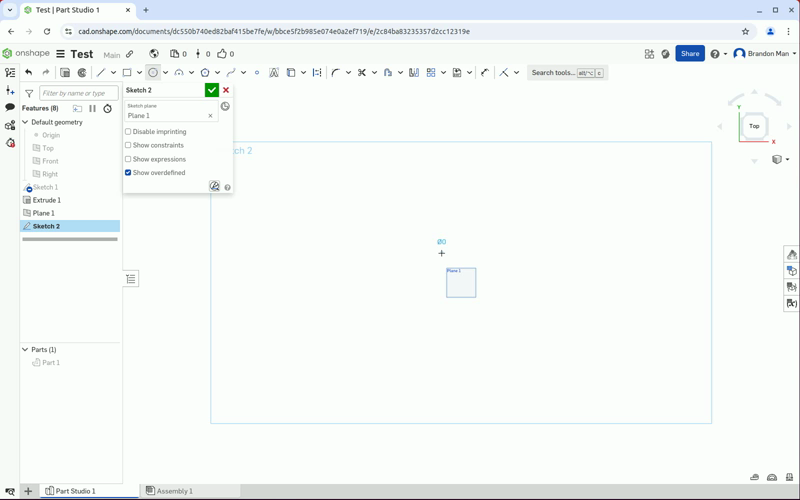
mouse_move(451, 252)
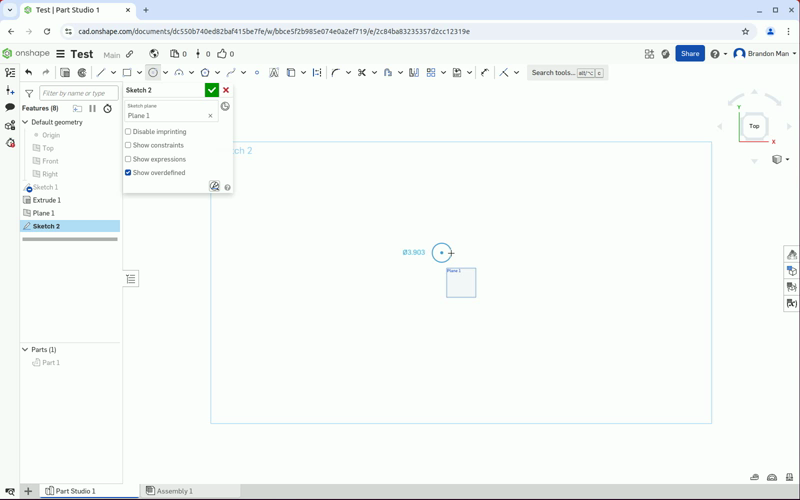
click(451, 252)
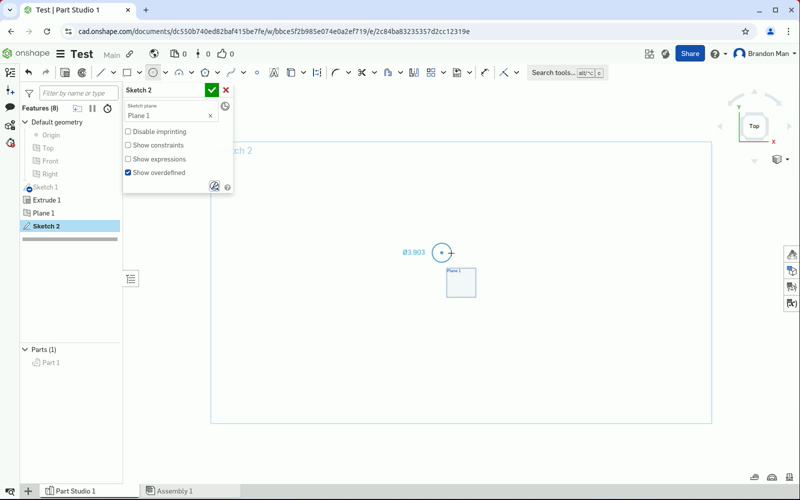
key(esc)
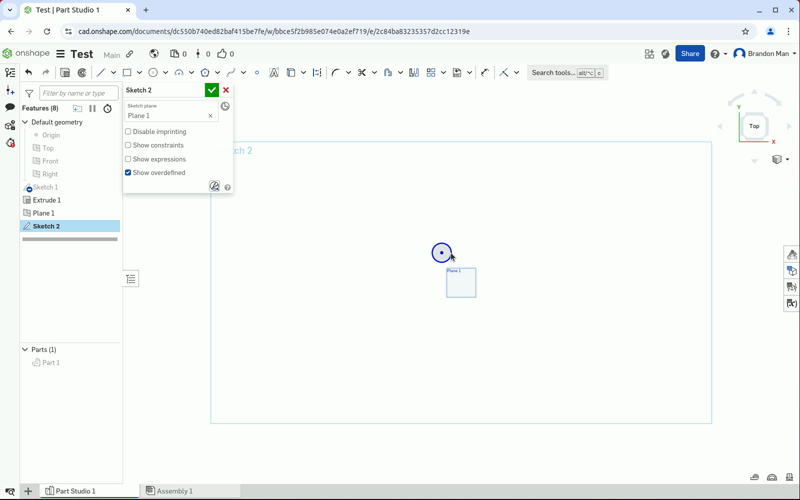
mouse_move(434, 254)
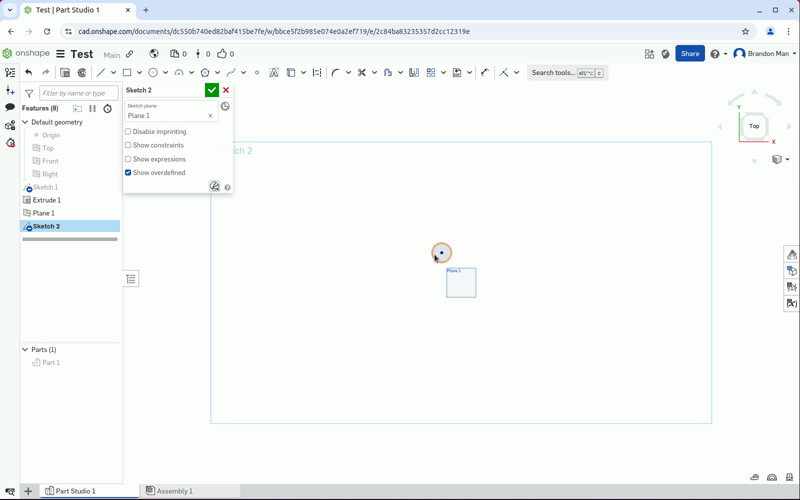
scroll(6)
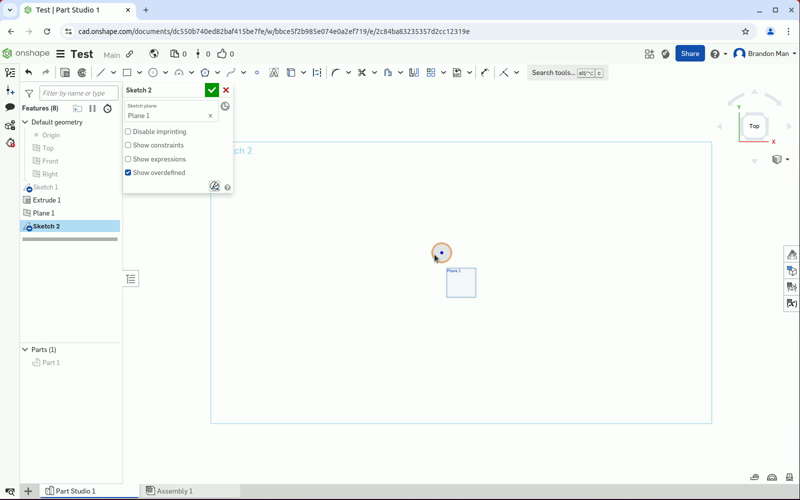
scroll(6)
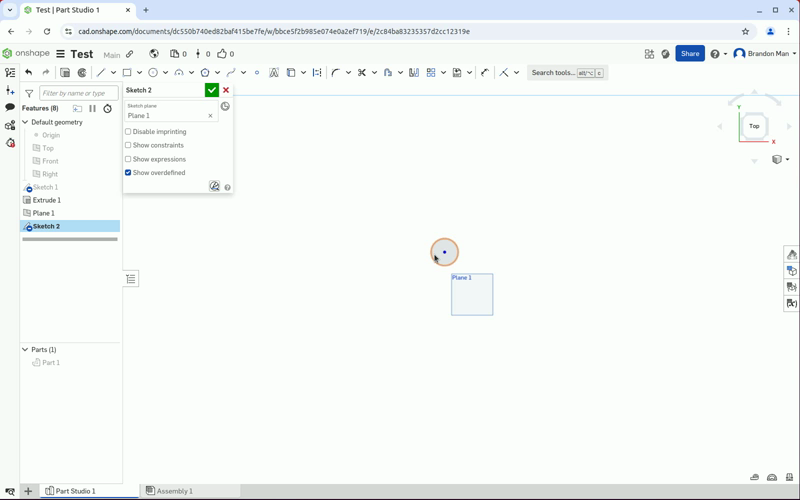
scroll(6)
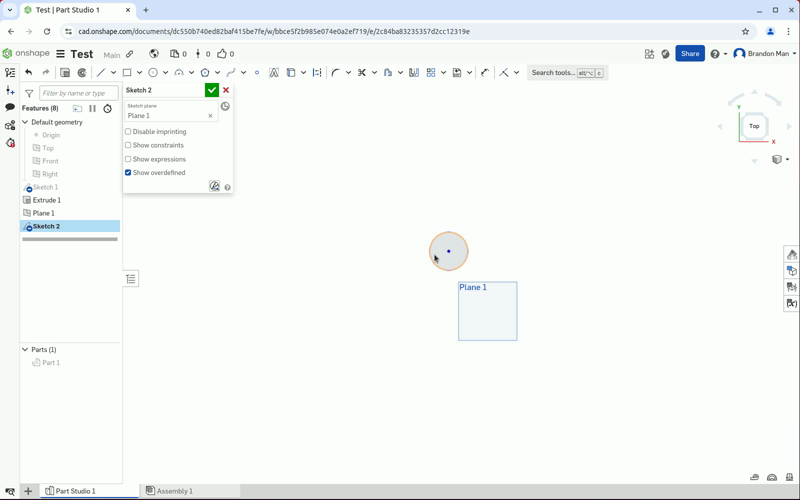
scroll(6)
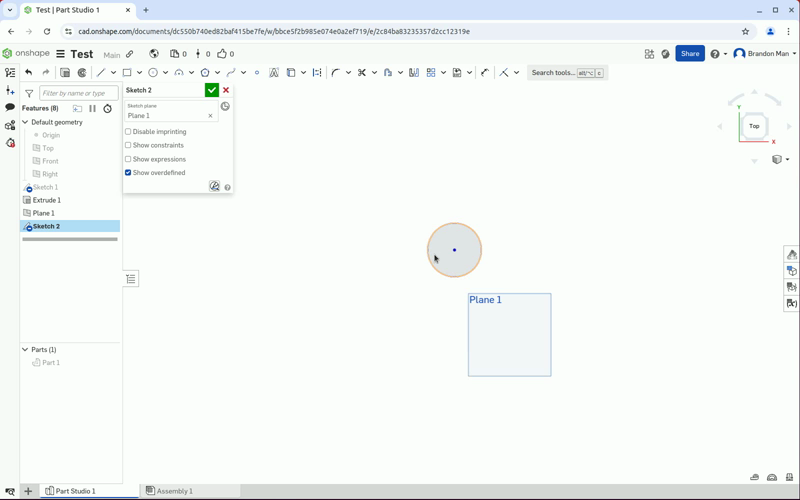
scroll(6)
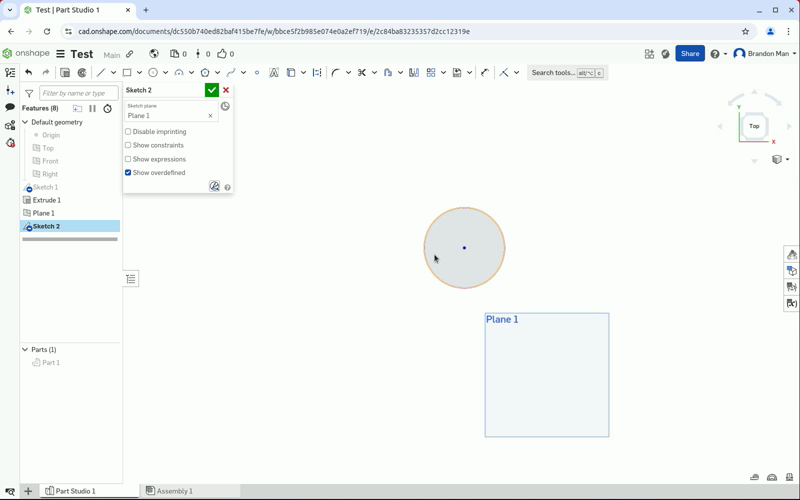
scroll(6)
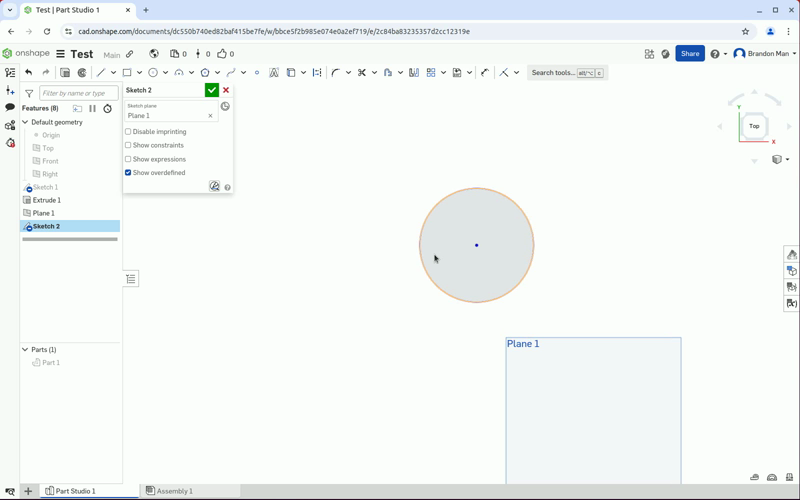
scroll(6)
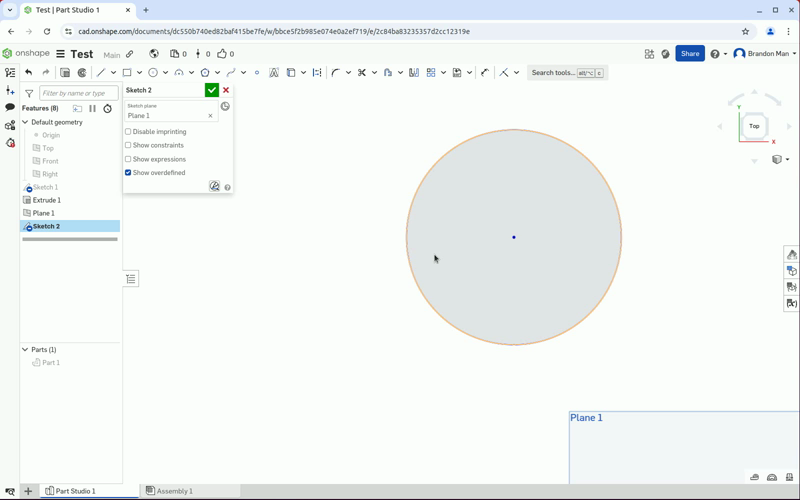
click(434, 254)
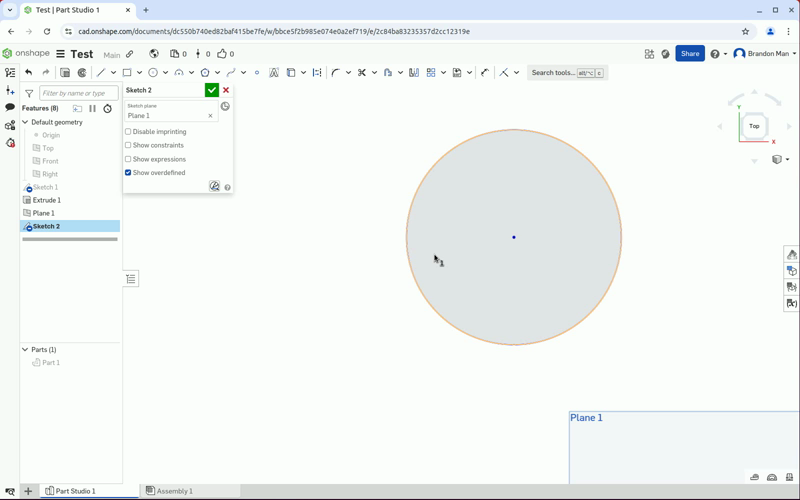
scroll(-6)
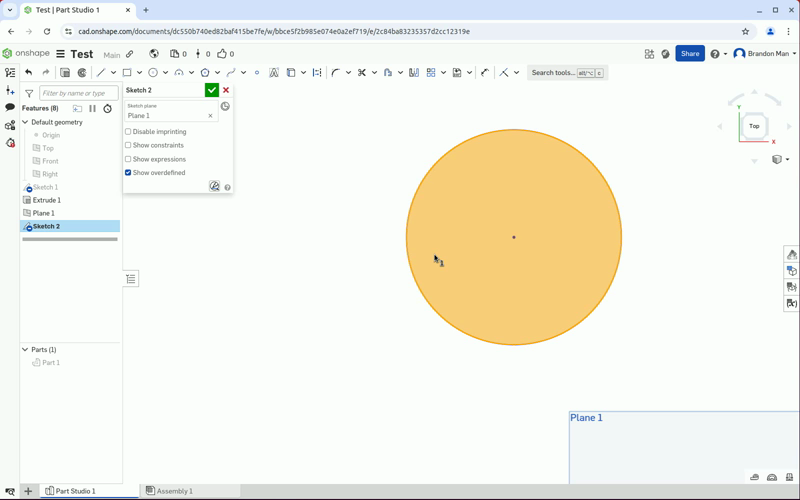
scroll(-6)
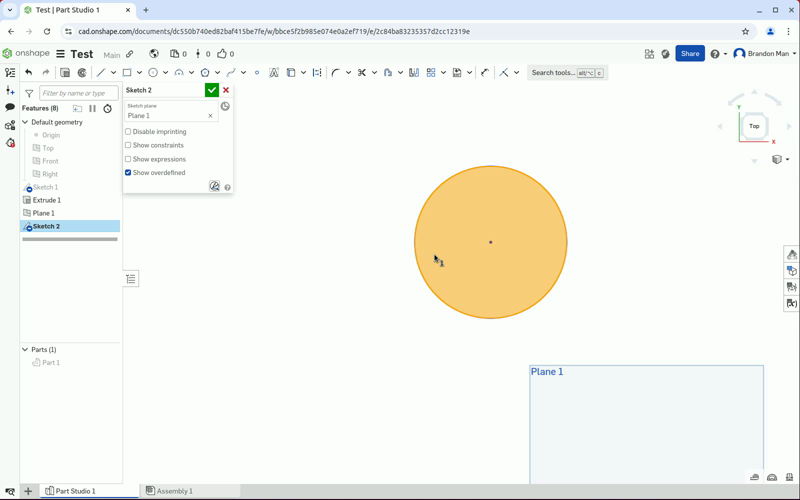
scroll(-6)
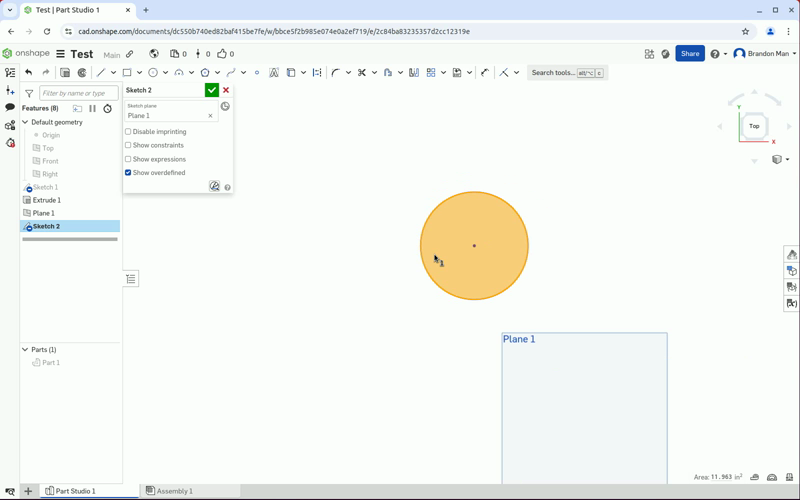
scroll(-6)
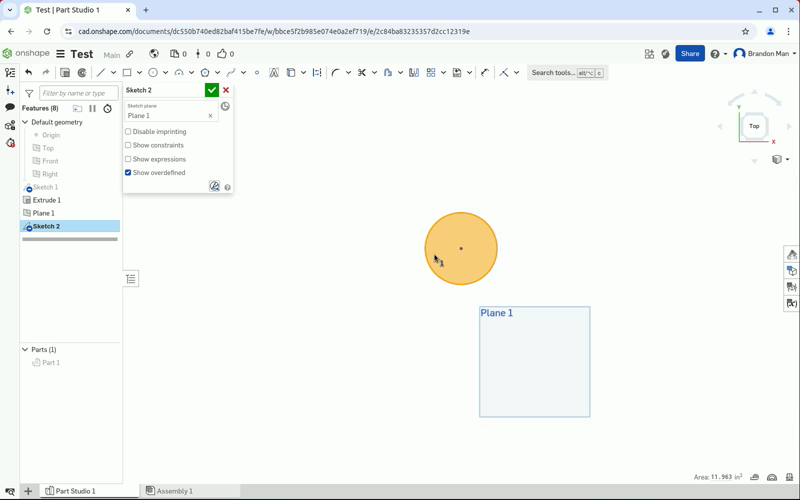
scroll(-6)
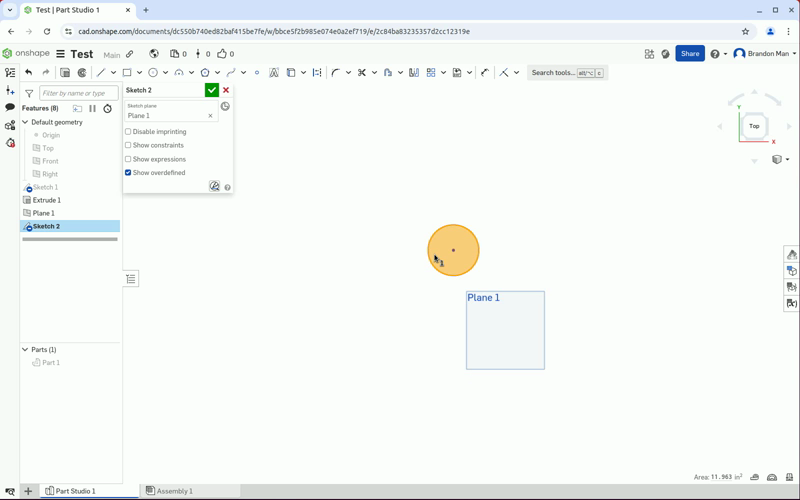
scroll(-6)
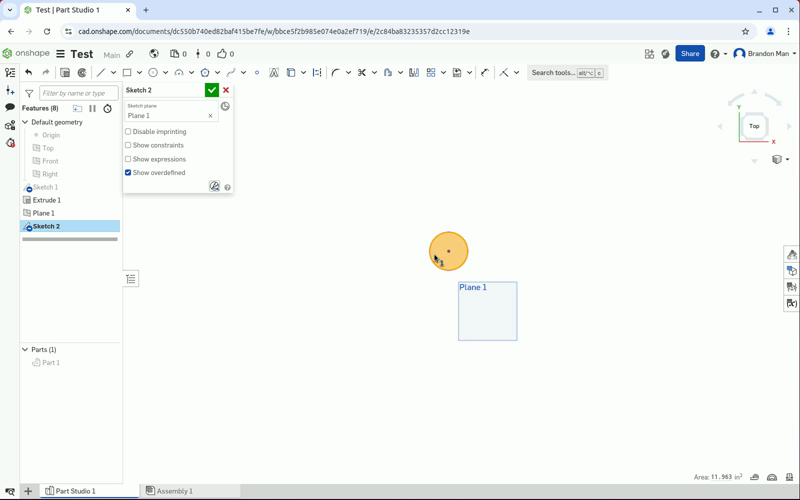
scroll(-6)
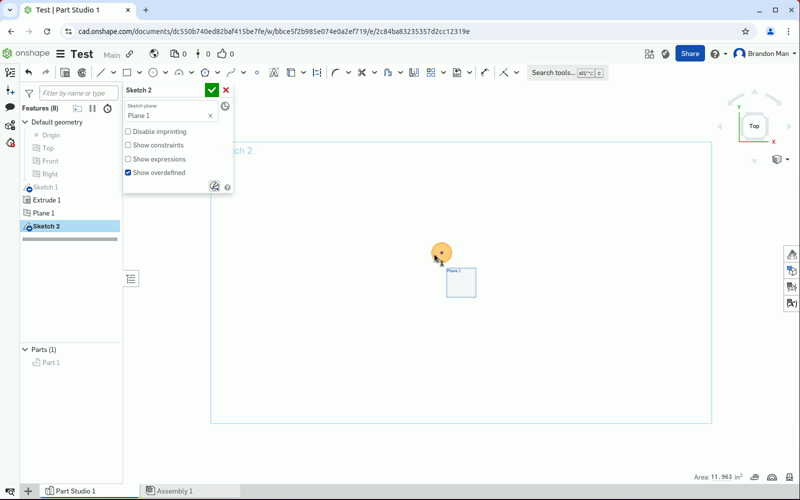
mouse_move(73, 352)
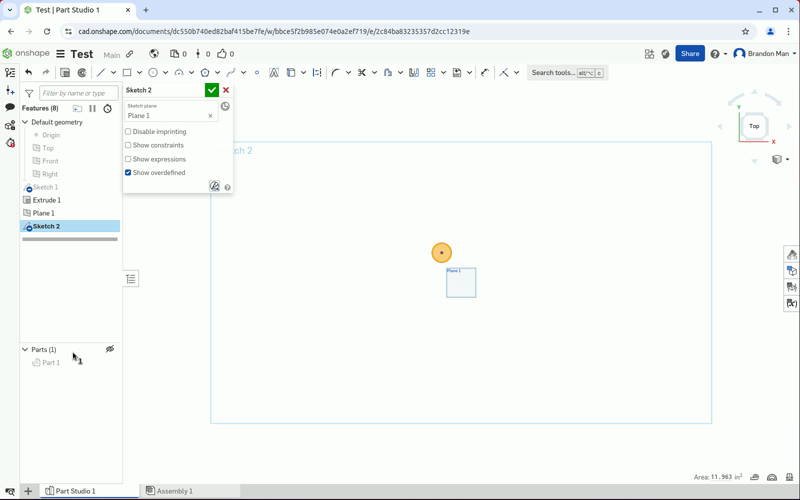
key(shift+y)
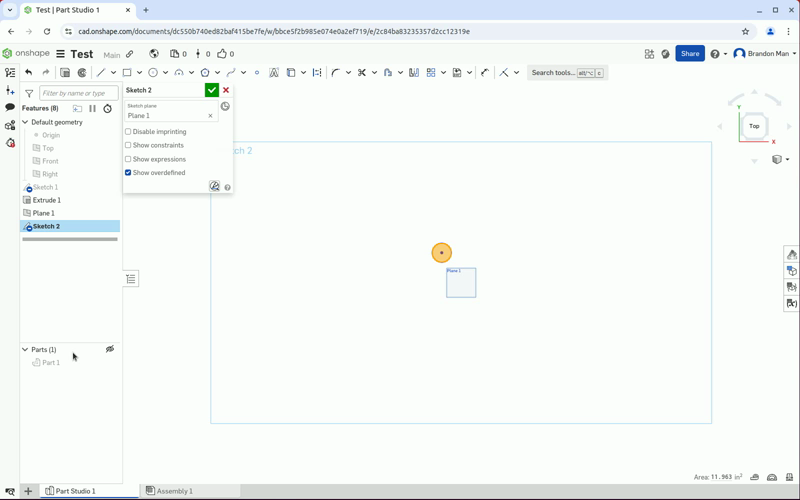
key(shift+e)
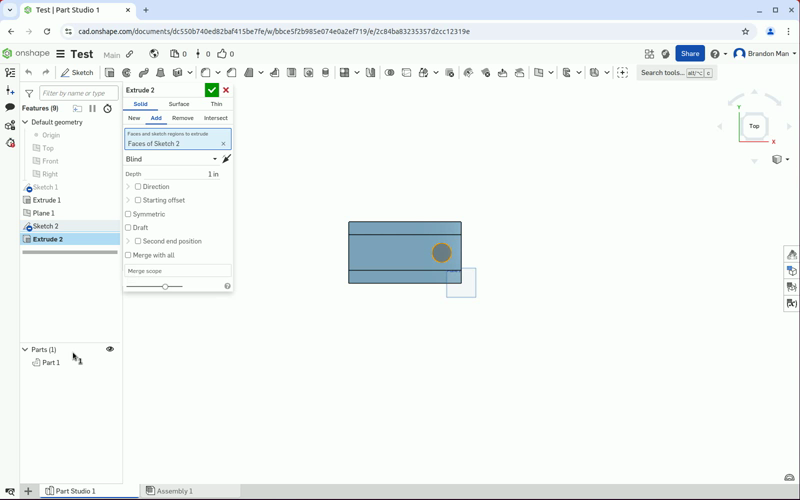
mouse_move(143, 106)
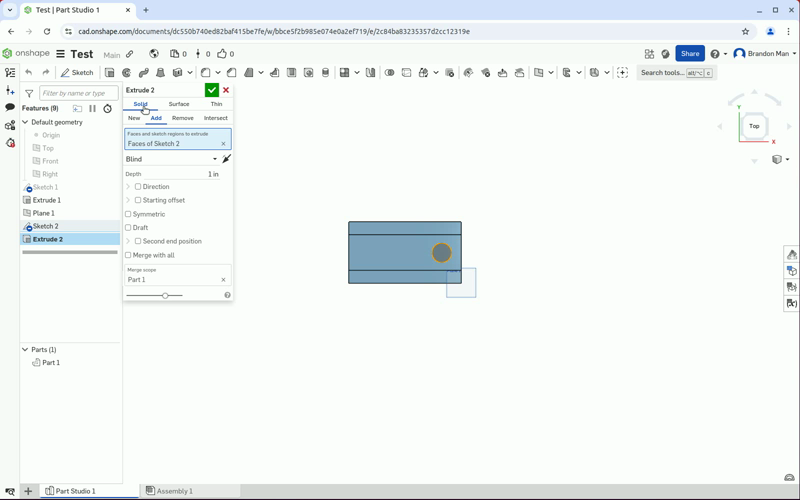
click(143, 106)
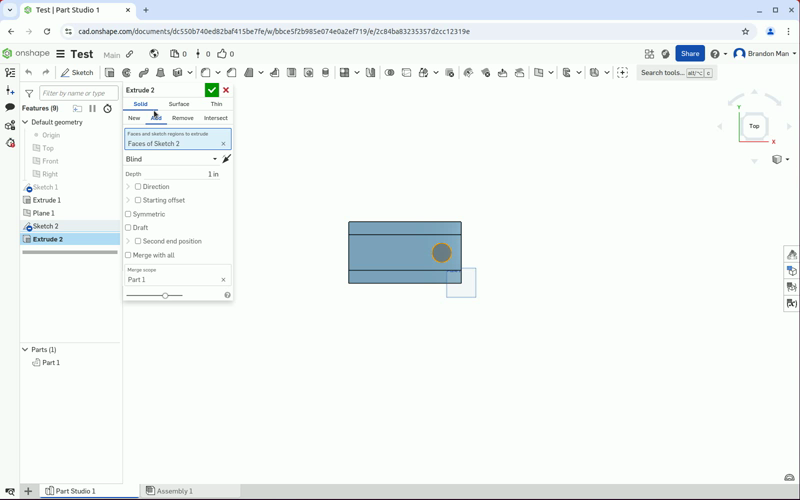
mouse_move(186, 120)
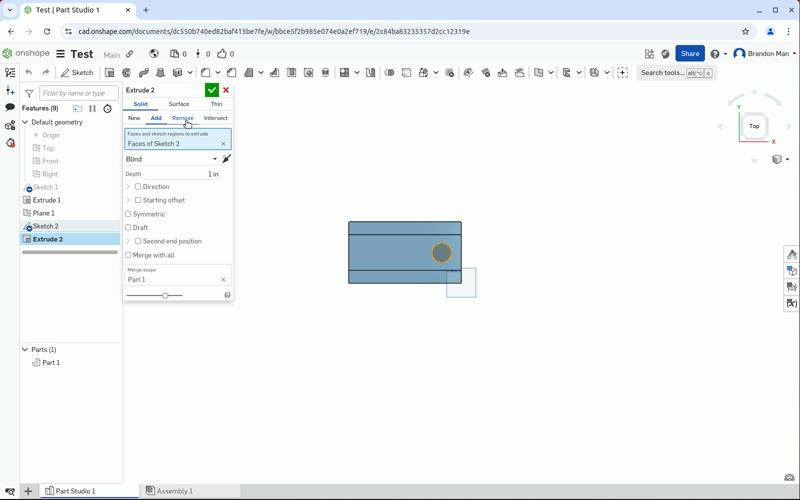
click(186, 120)
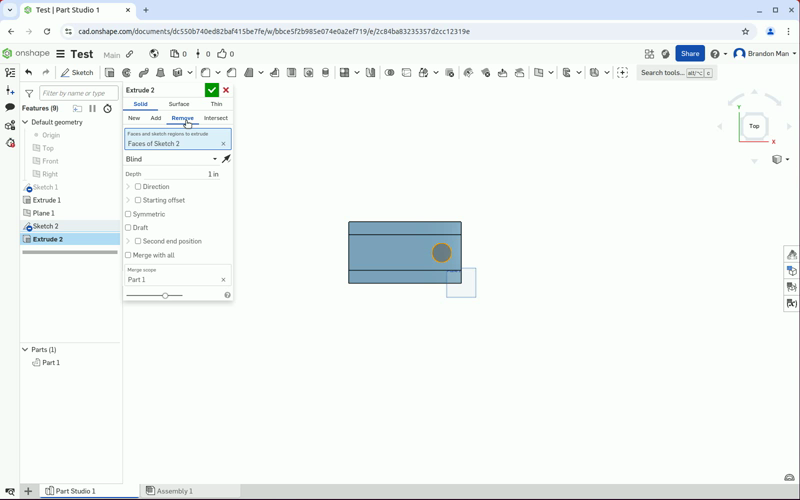
key(tab, 4)
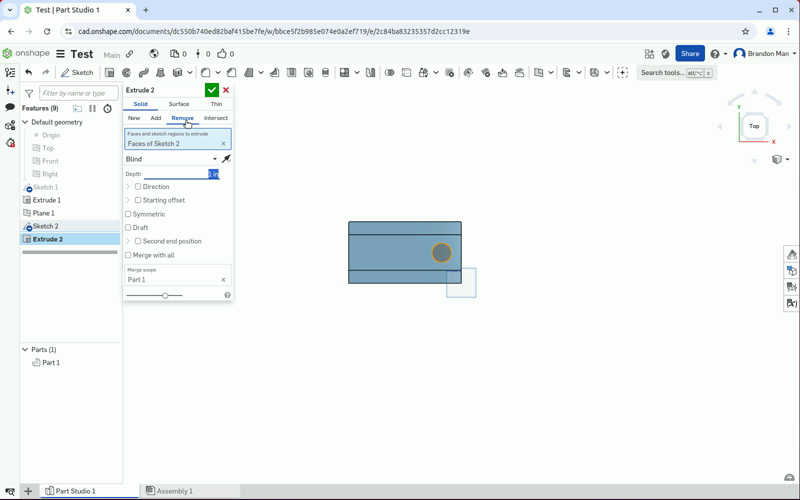
text(14.202)
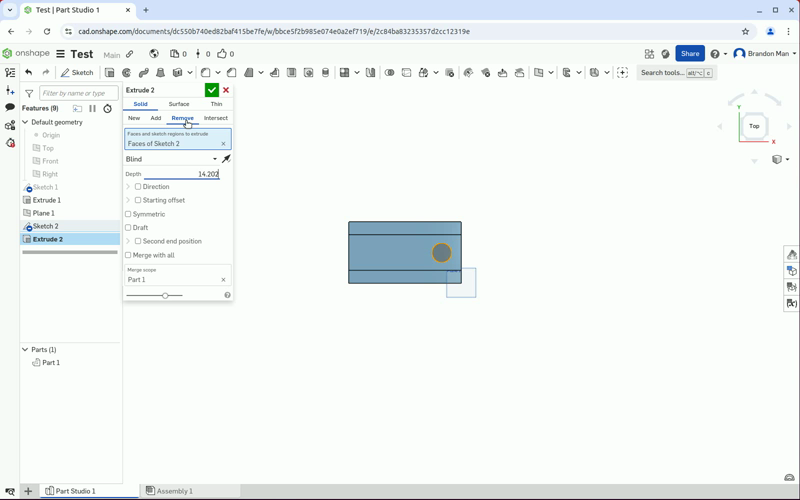
key(tab, 6)
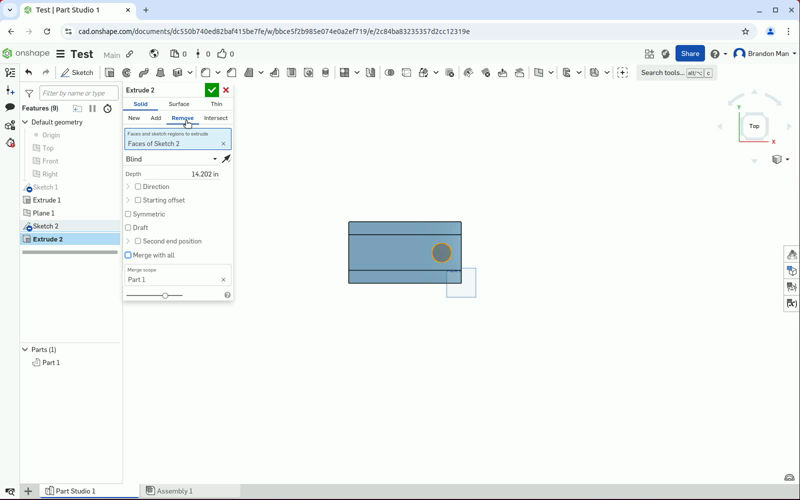
key(space)
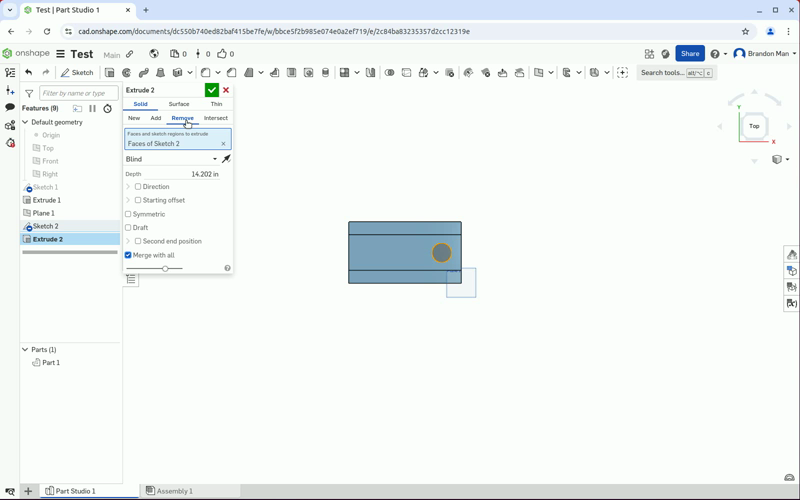
key(enter)
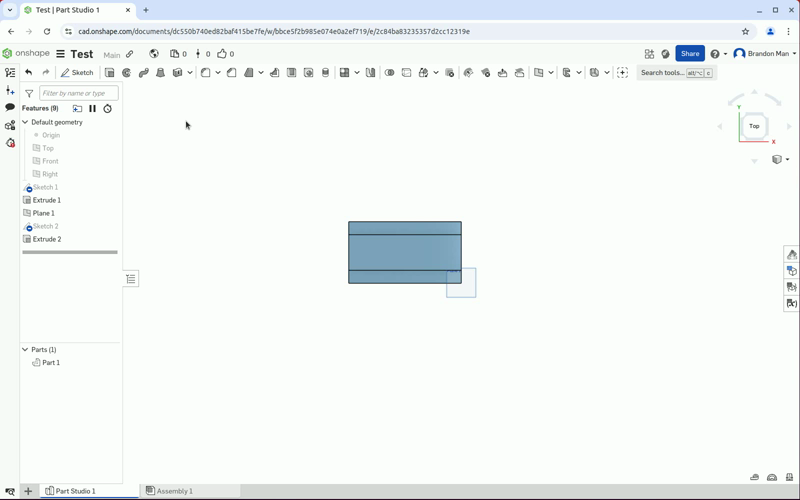
key(shift+h)
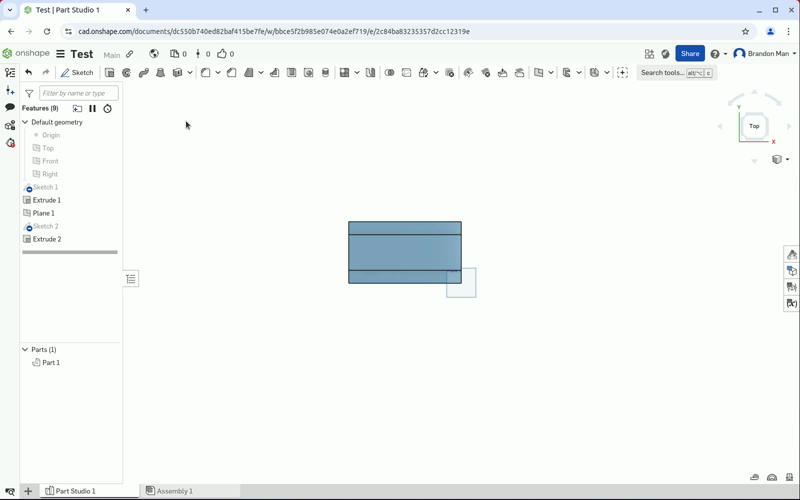
key(shift+h)
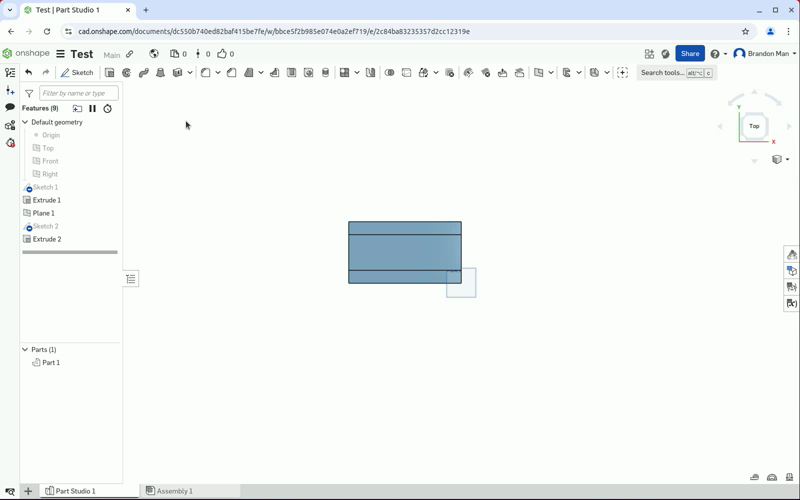
mouse_move(73, 189)
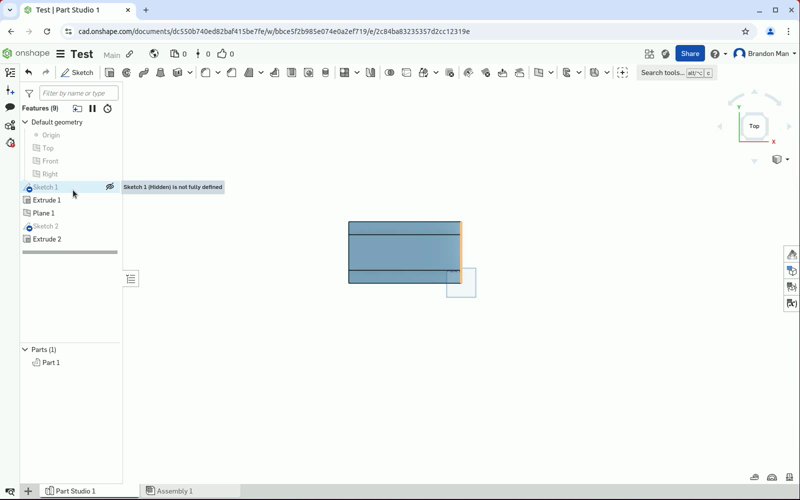
click(73, 189)
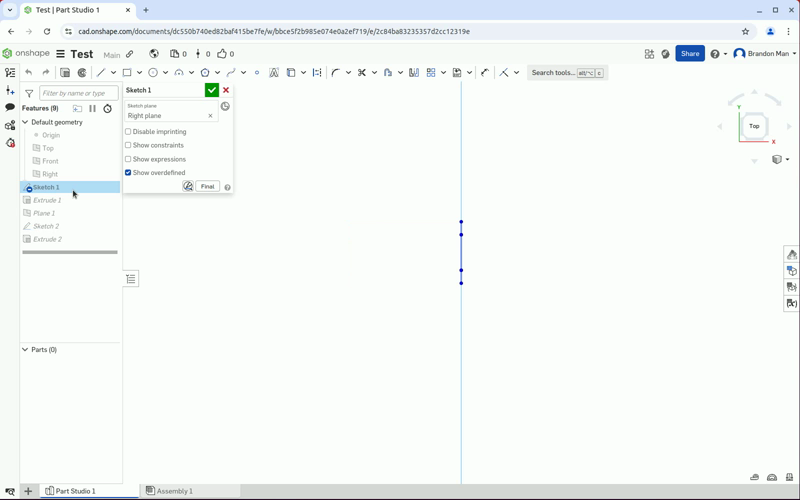
mouse_move(229, 92)
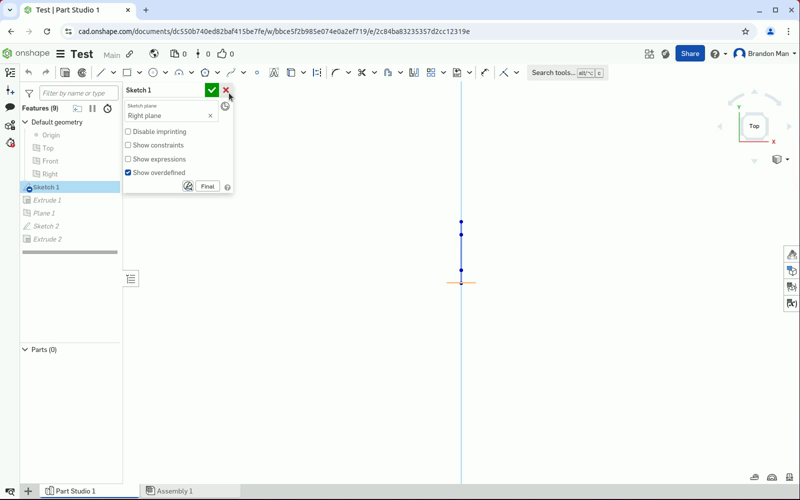
click(229, 92)
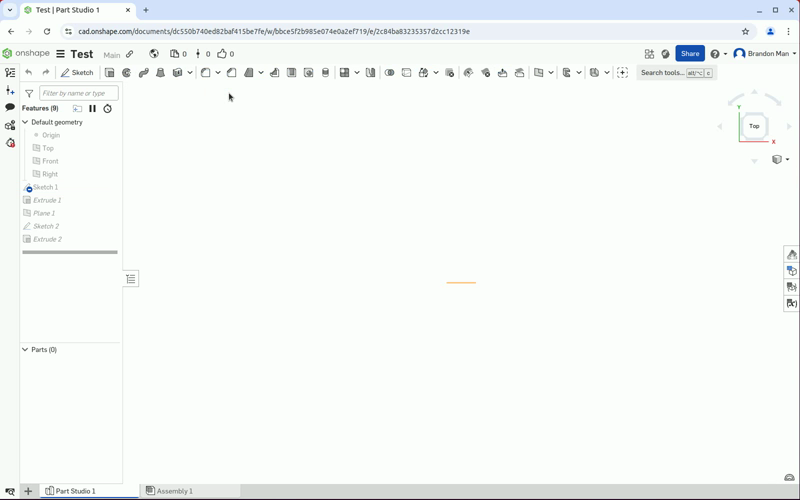
key(shift+s)
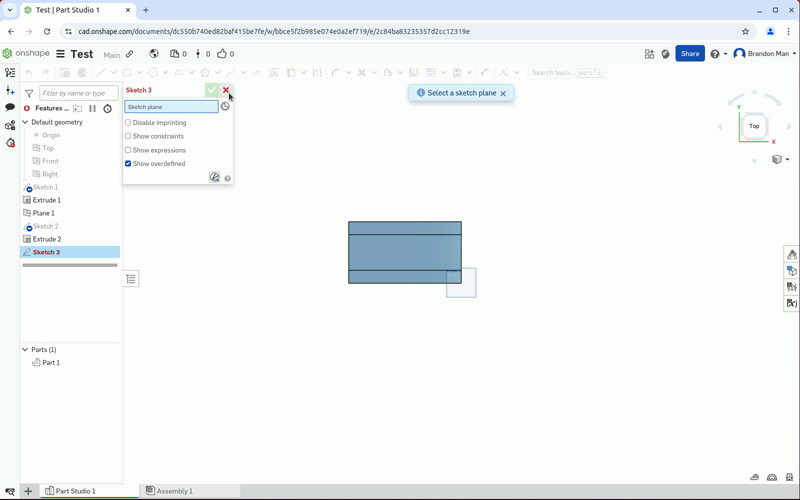
mouse_move(73, 215)
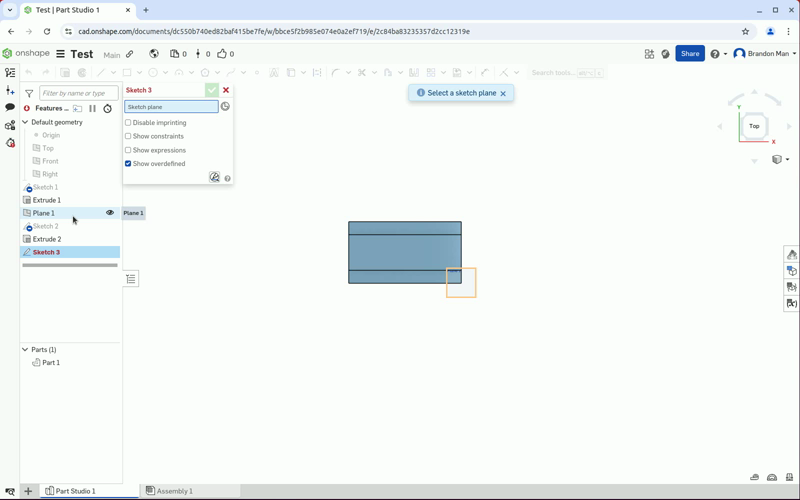
click(73, 215)
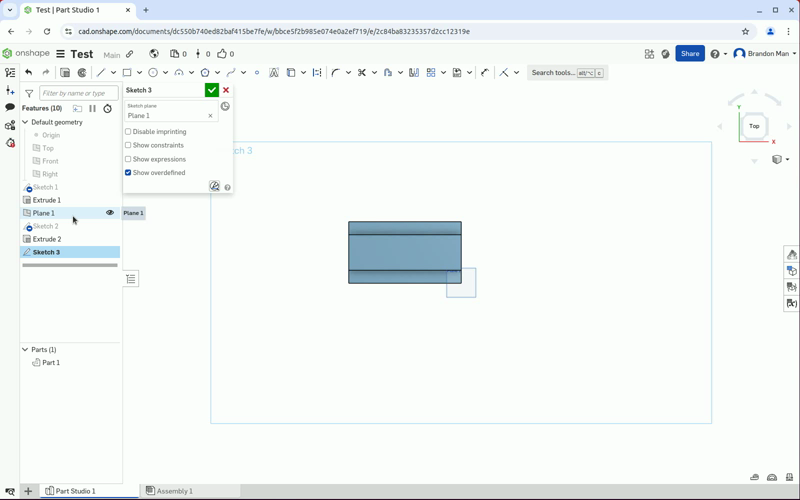
mouse_move(73, 352)
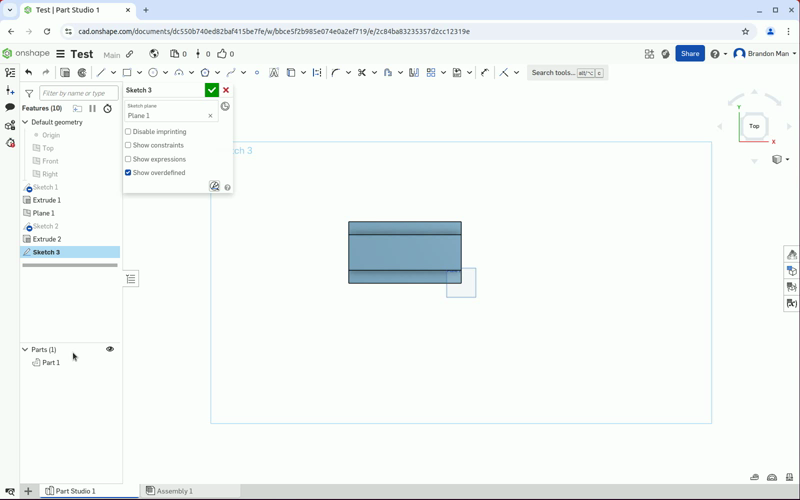
key(y)
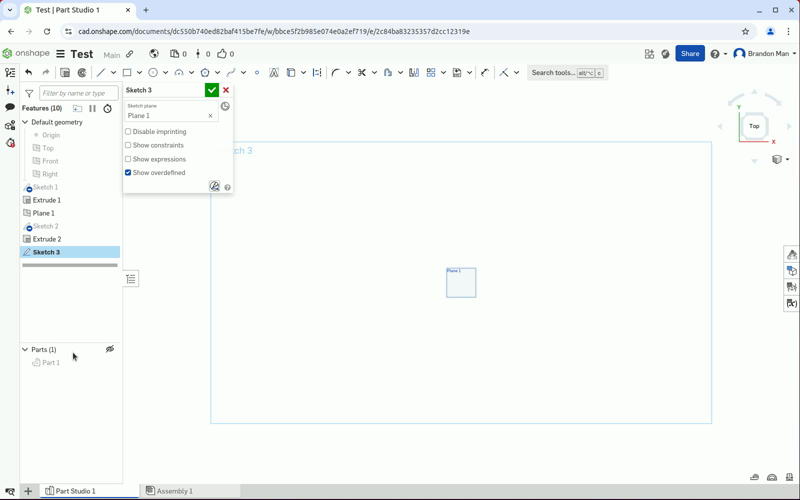
key(c)
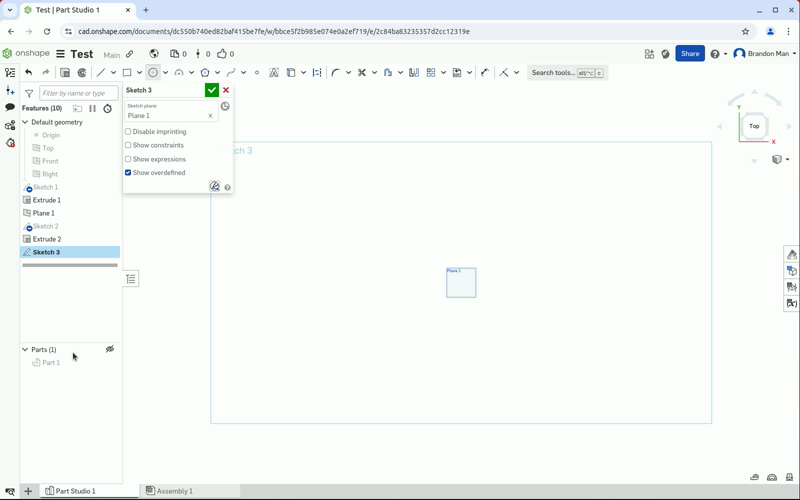
key_down(shift)
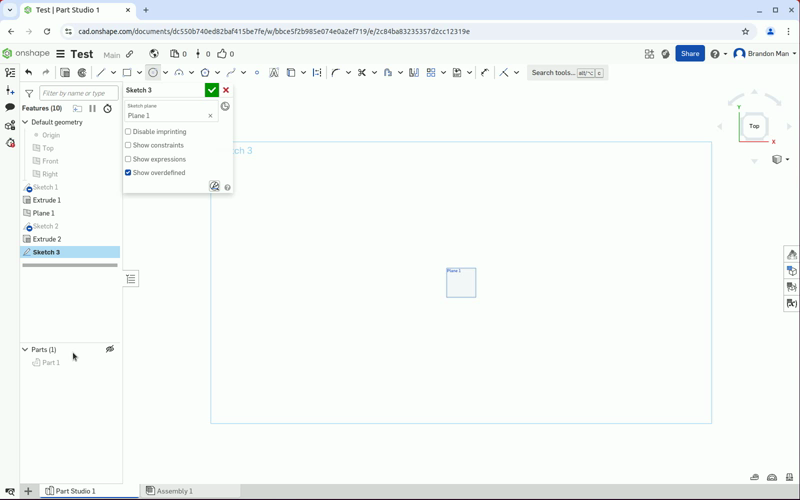
mouse_move(376, 252)
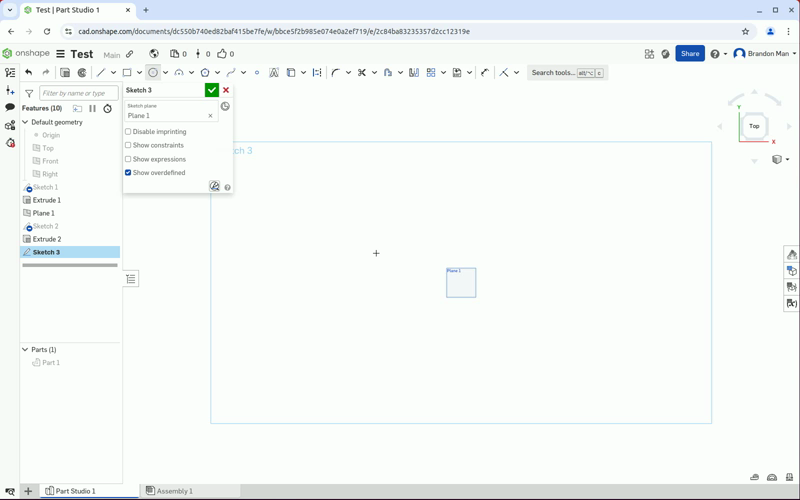
click(376, 252)
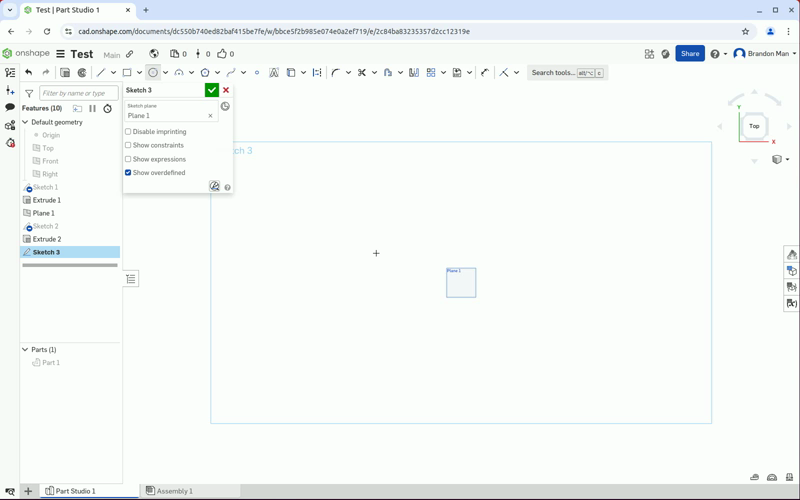
key_up(shift)
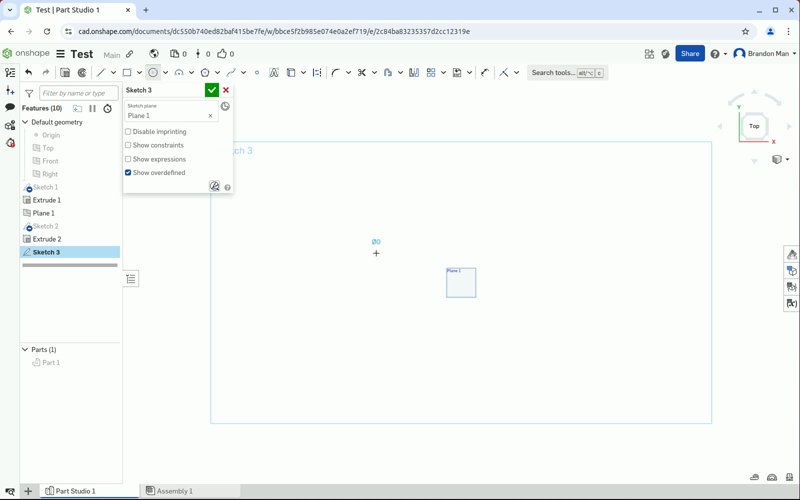
mouse_move(385, 252)
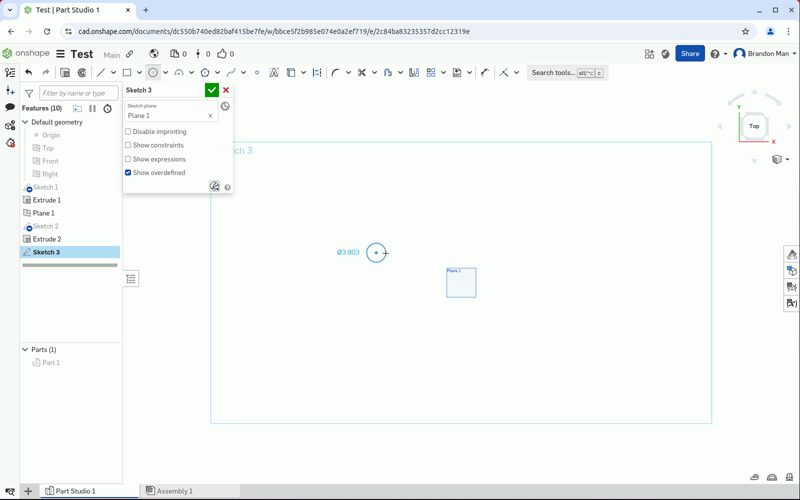
click(385, 252)
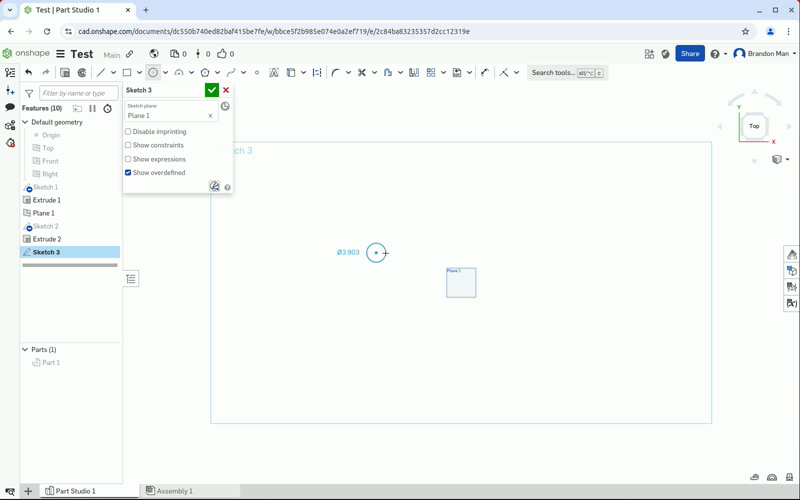
key(esc)
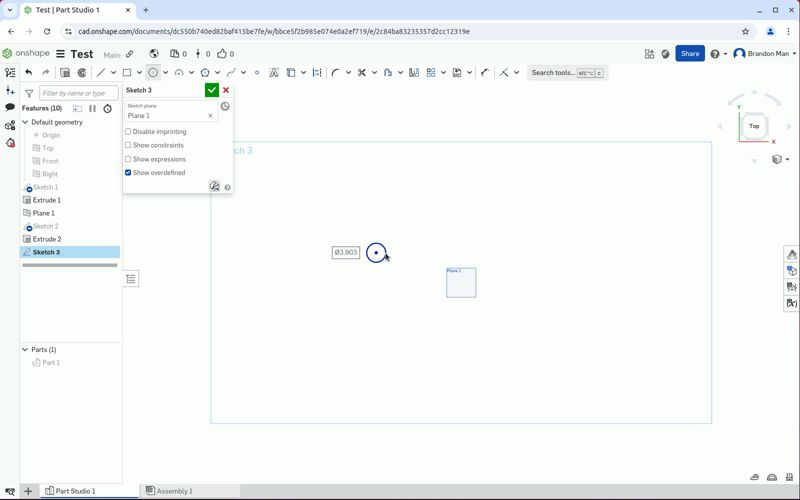
mouse_move(376, 253)
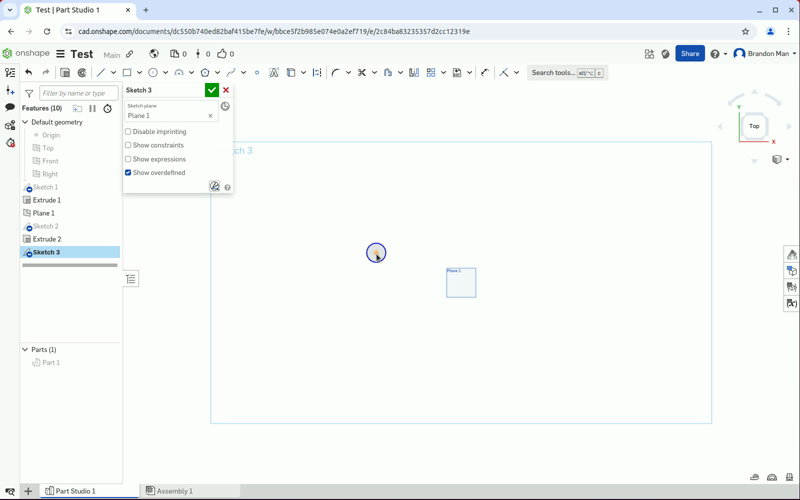
scroll(6)
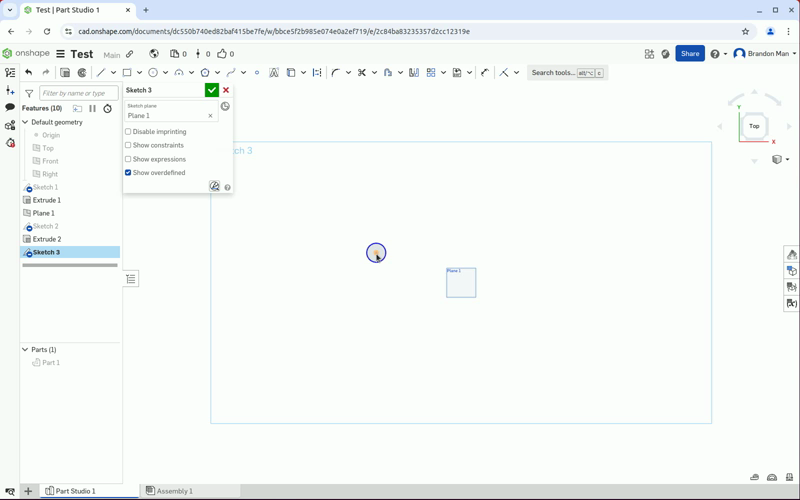
scroll(6)
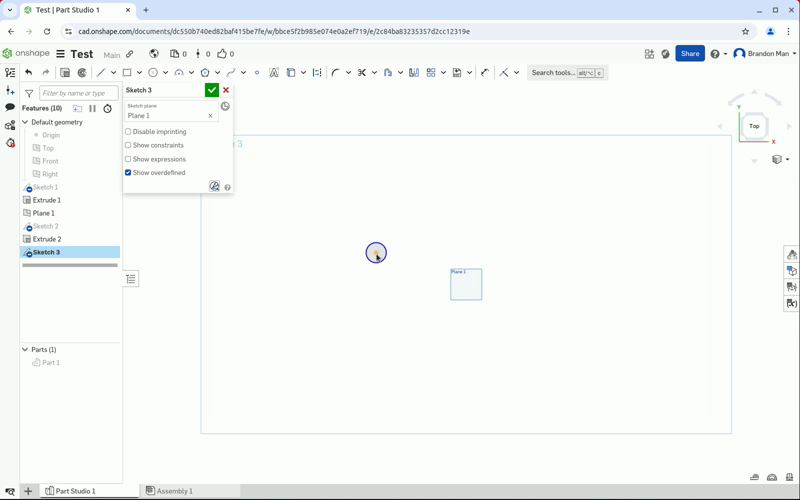
scroll(6)
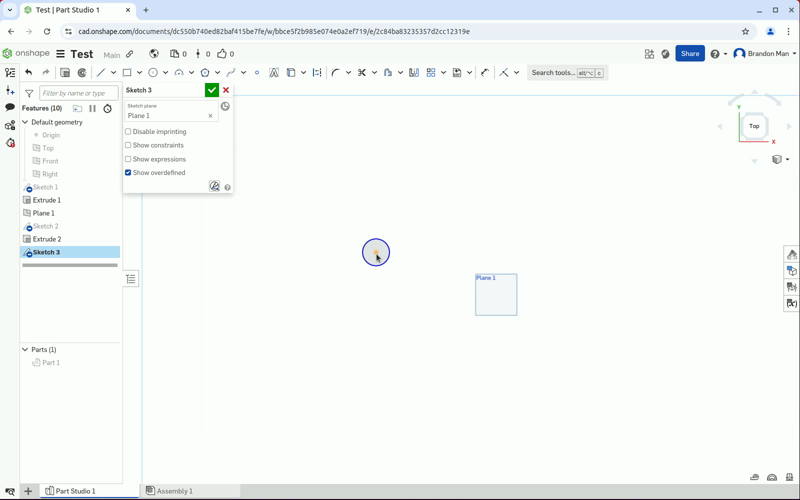
scroll(6)
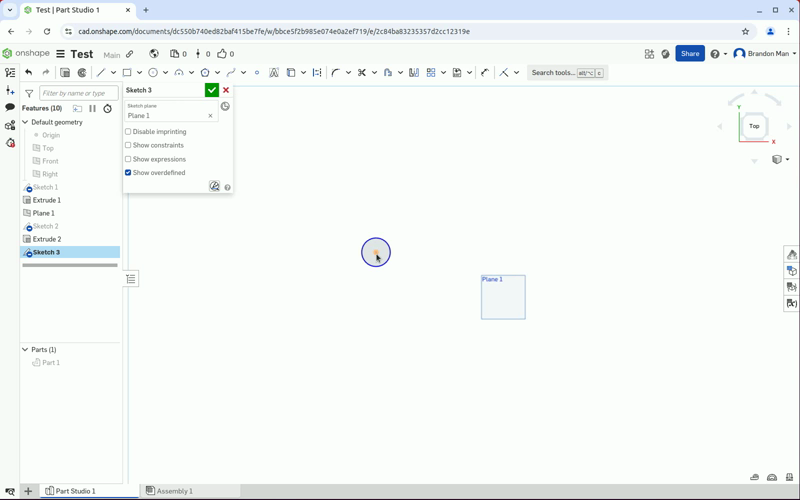
scroll(6)
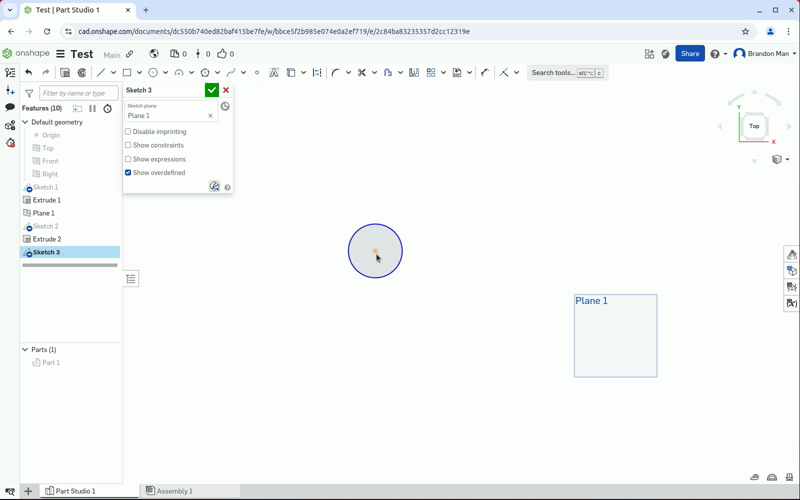
scroll(6)
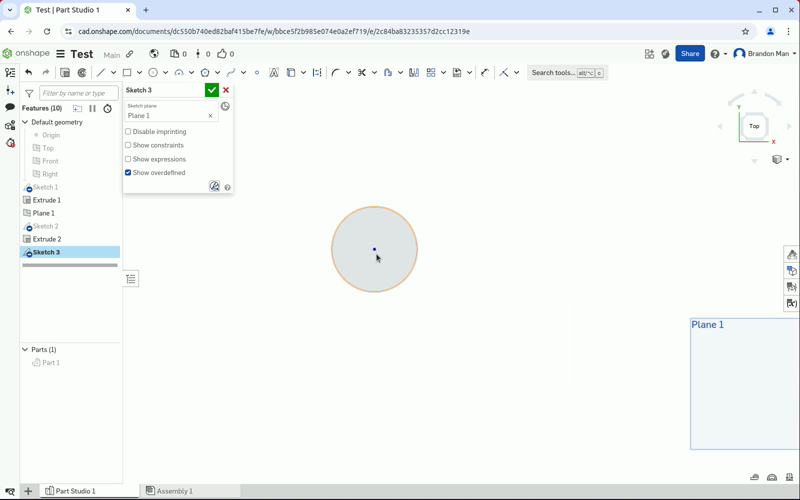
scroll(6)
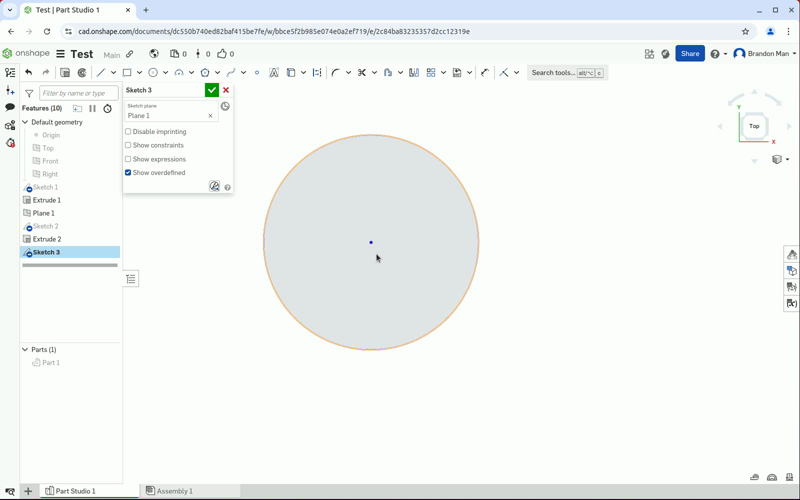
click(376, 253)
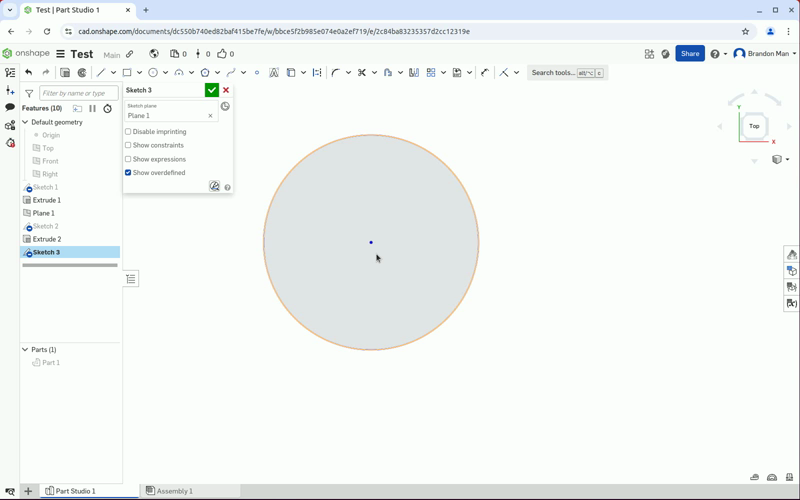
scroll(-6)
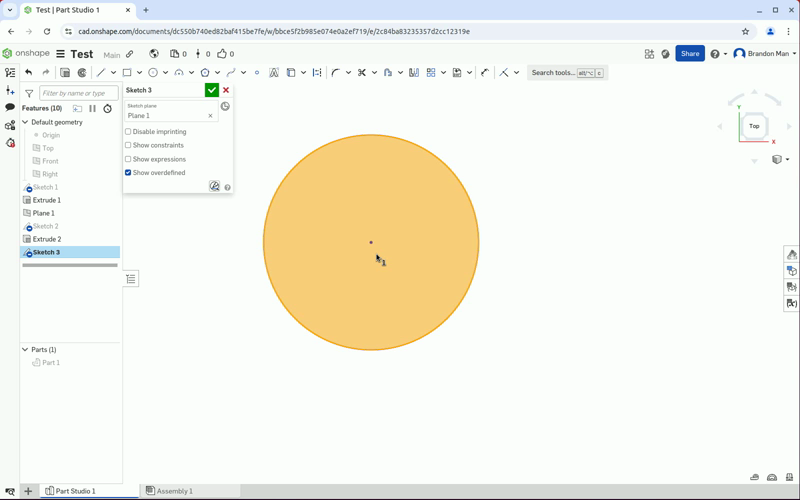
scroll(-6)
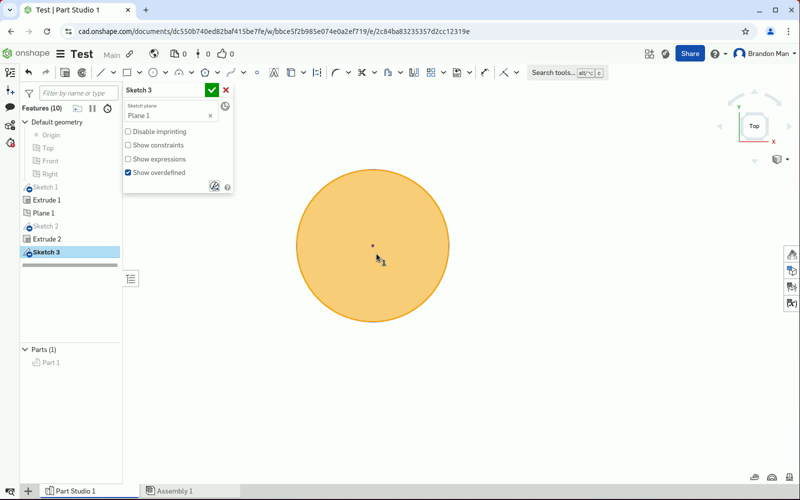
scroll(-6)
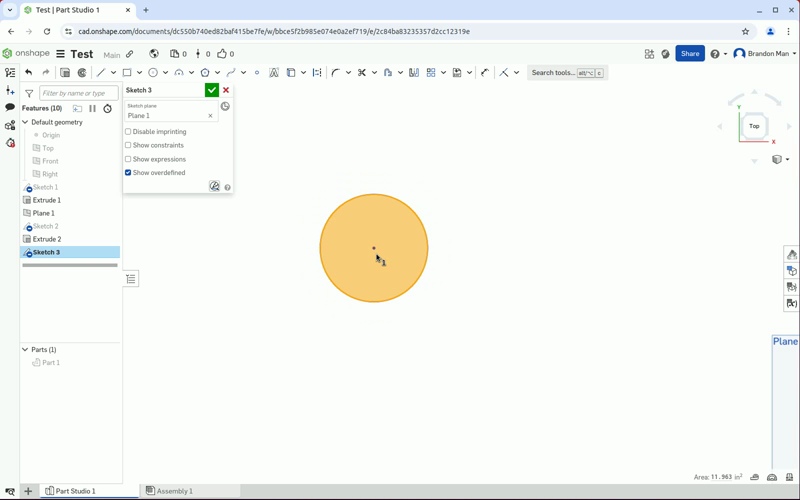
scroll(-6)
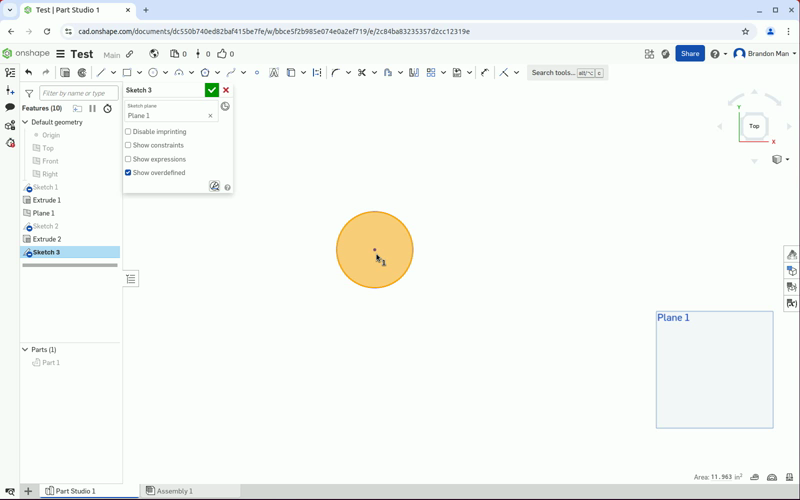
scroll(-6)
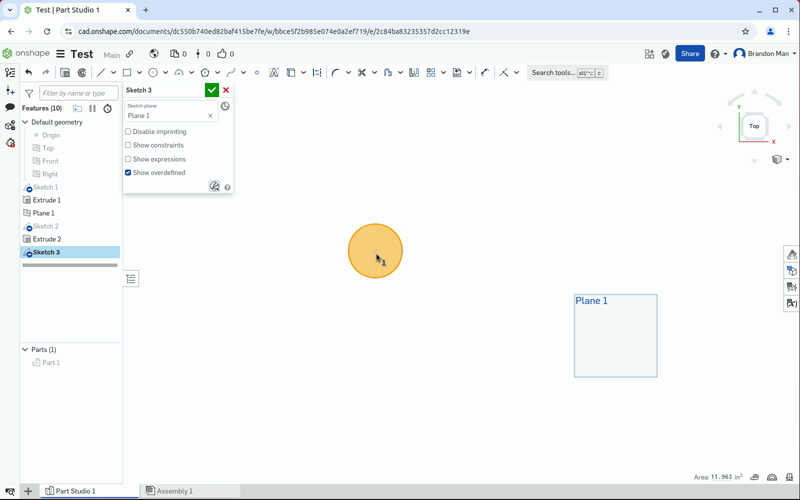
scroll(-6)
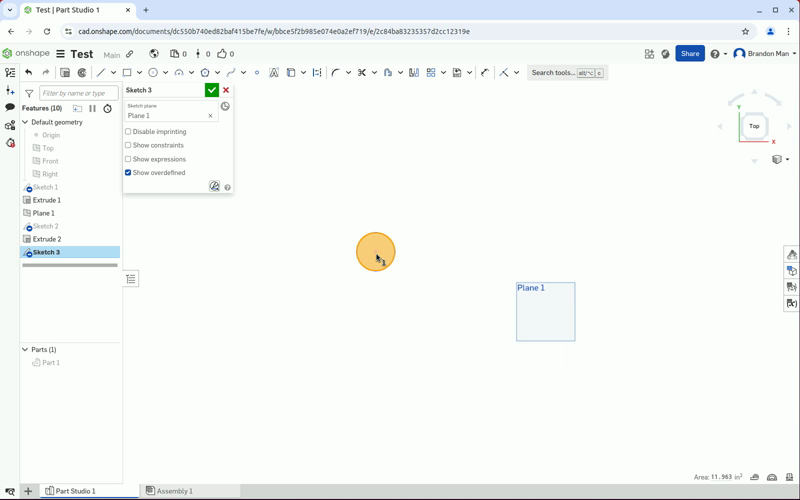
scroll(-6)
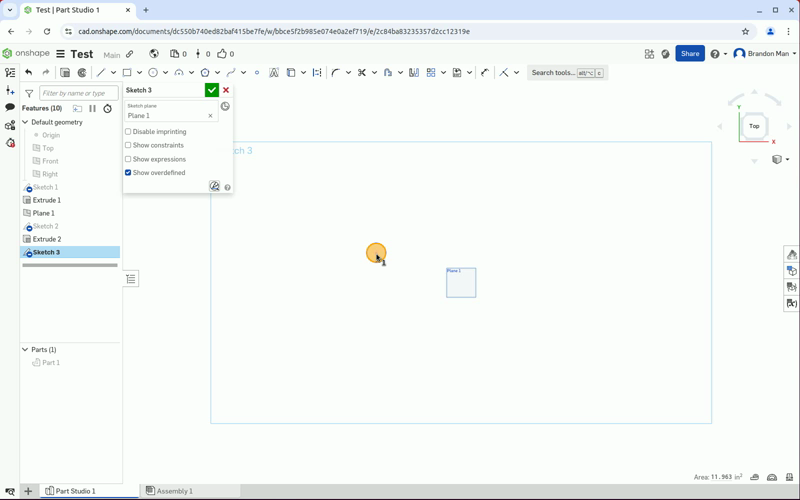
mouse_move(73, 352)
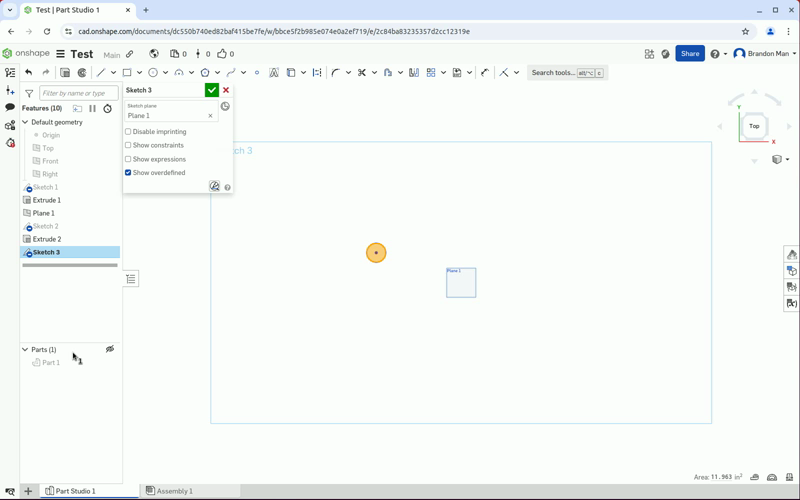
key(shift+y)
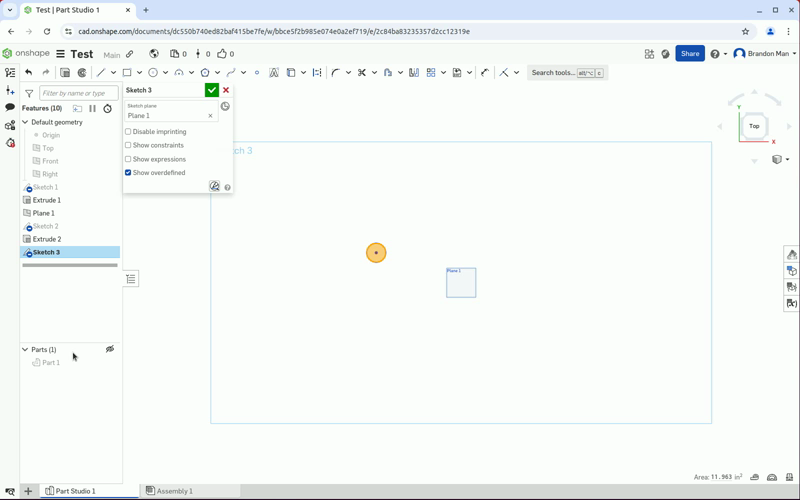
key(shift+e)
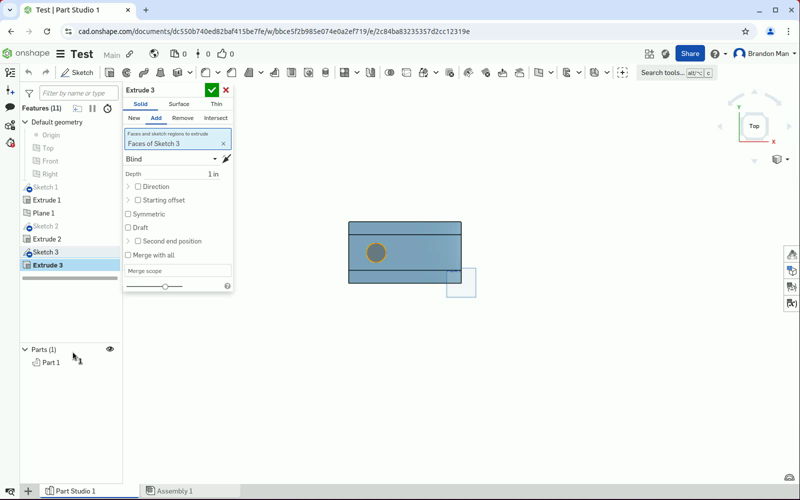
mouse_move(143, 106)
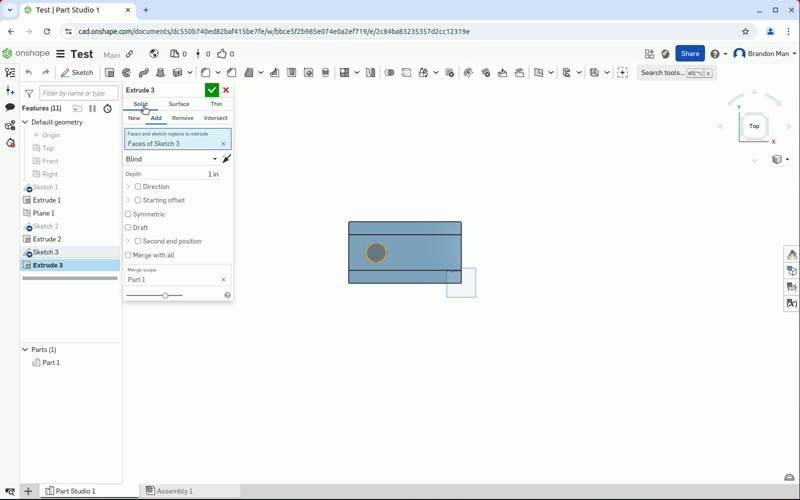
click(143, 106)
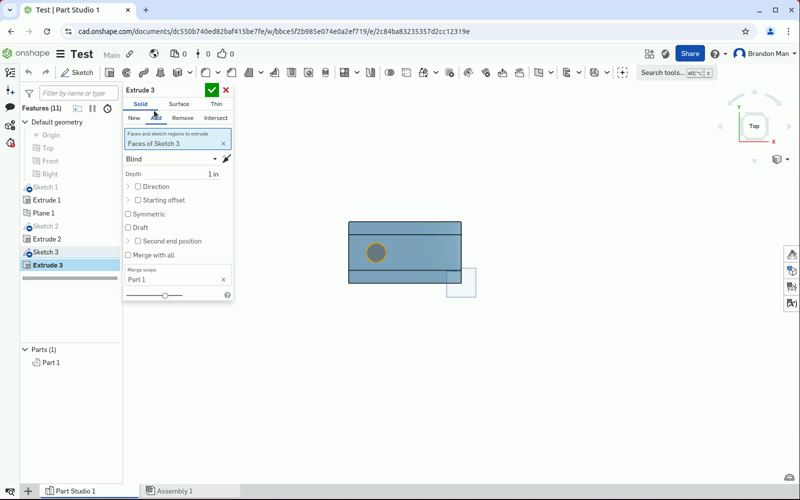
mouse_move(186, 120)
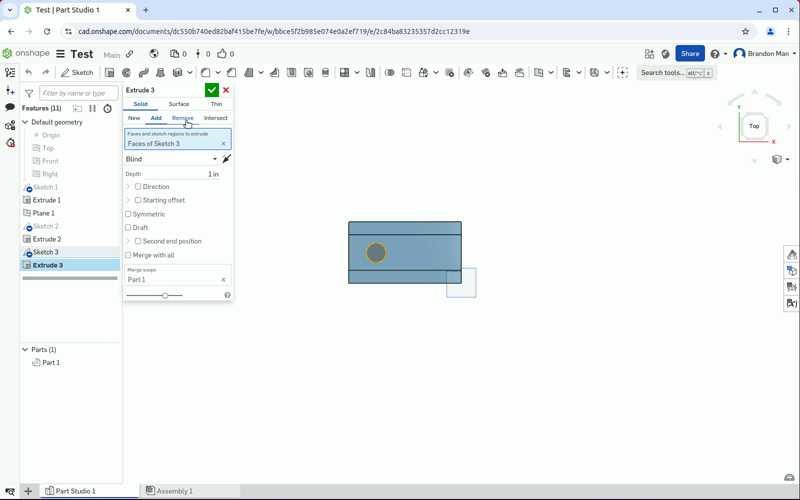
click(186, 120)
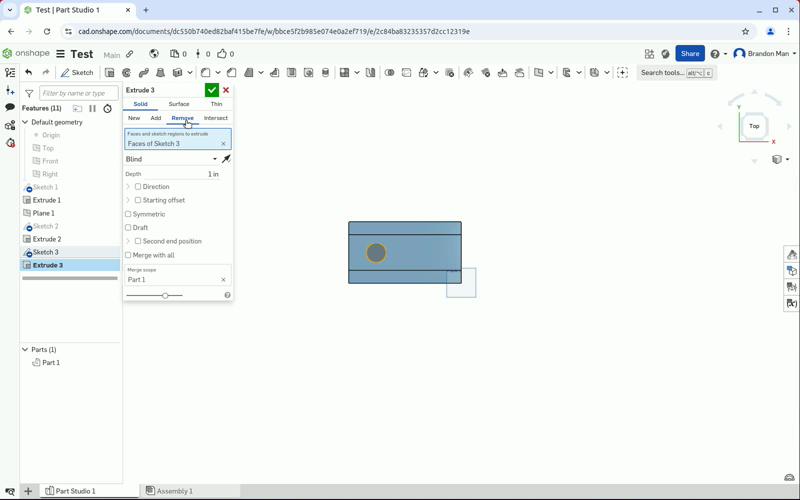
key(tab, 4)
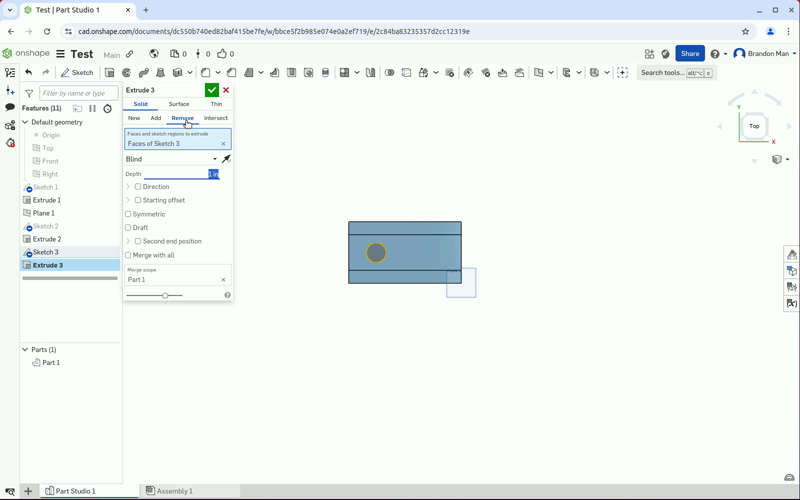
text(14.202)
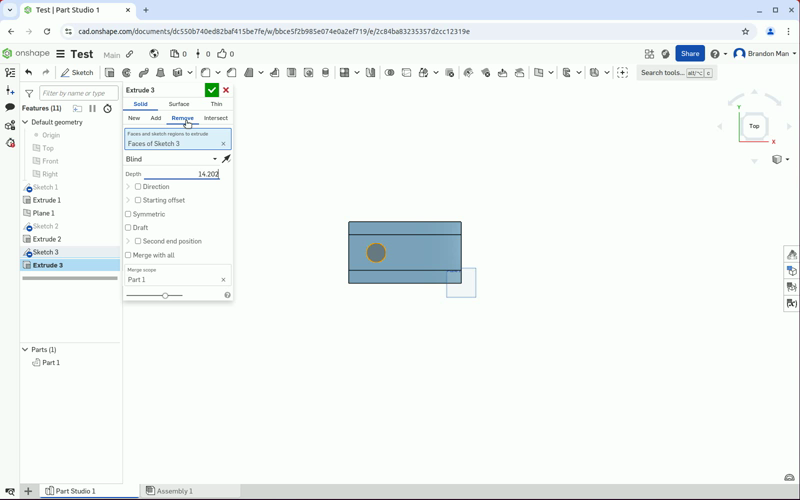
key(tab, 6)
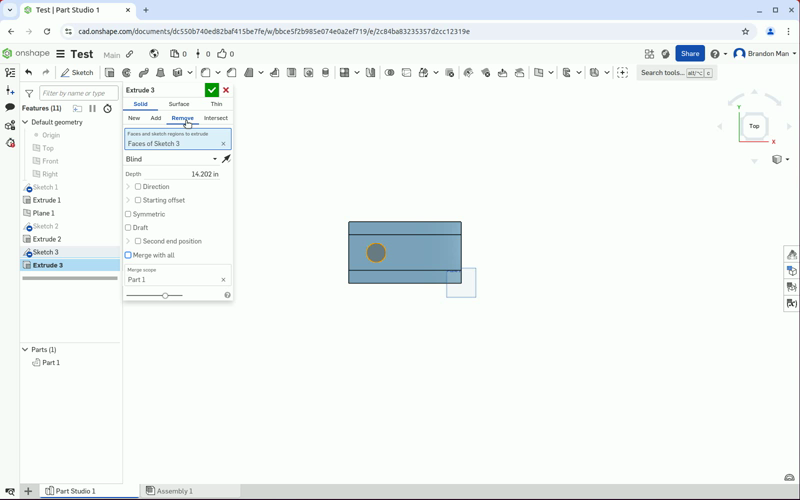
key(space)
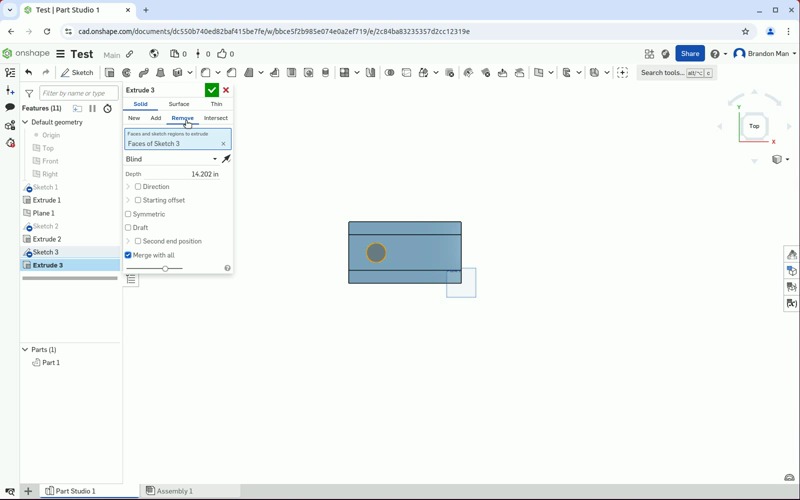
key(enter)
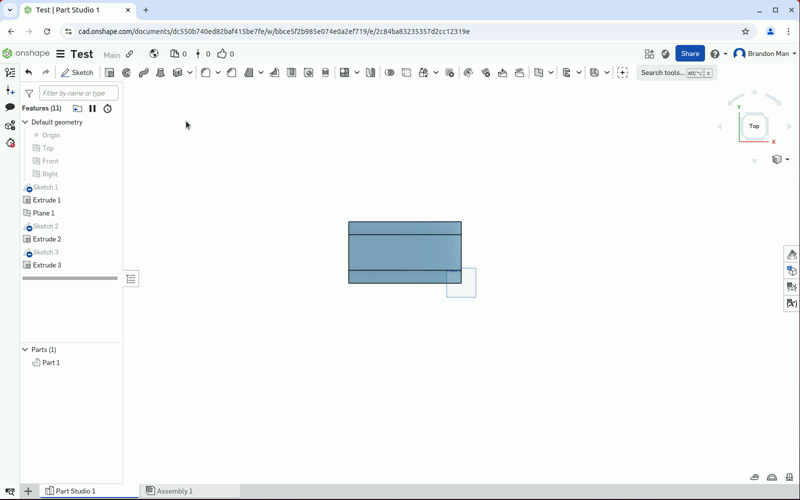
key(shift+h)
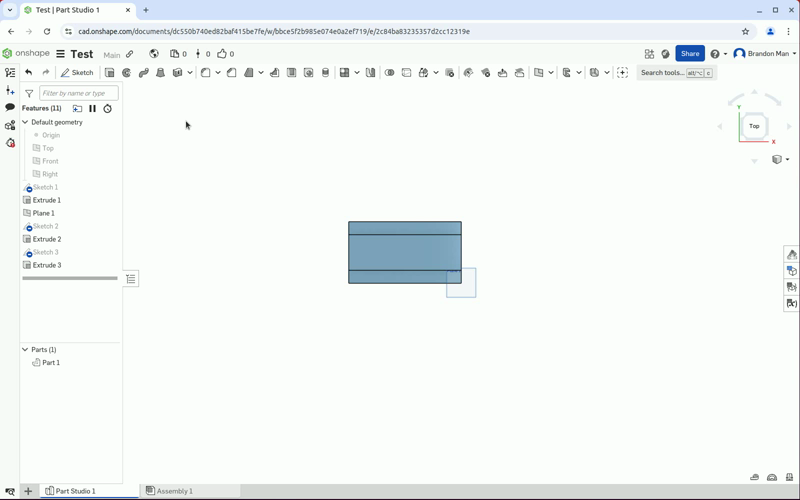
key(shift+h)
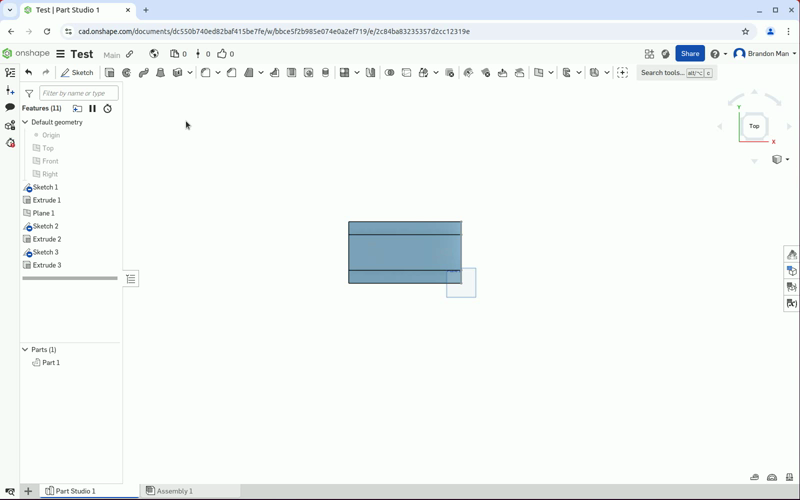
key(shift+7)
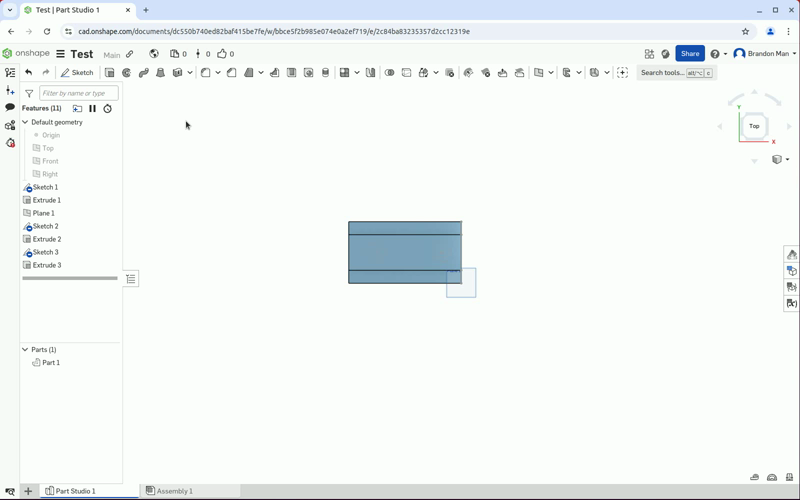
key(up, 3)
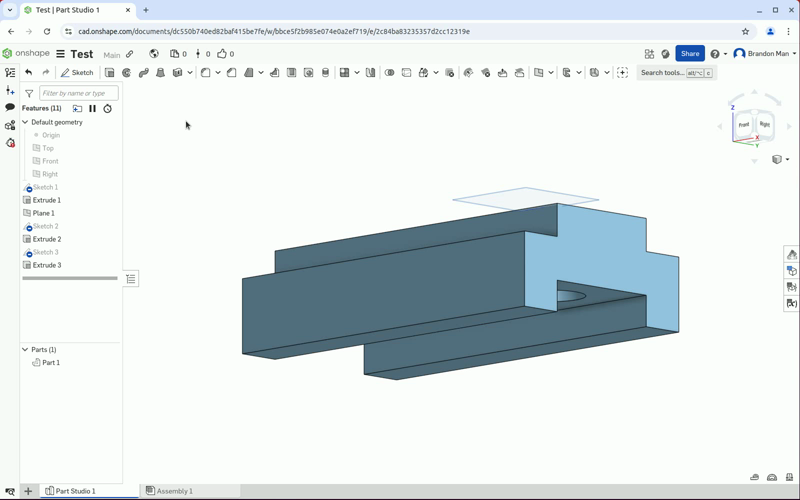
key(left, 3)
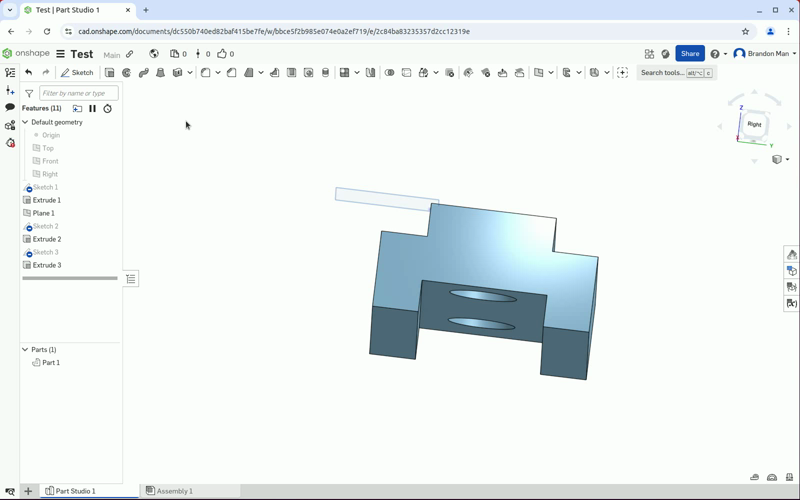
key(right, 3)
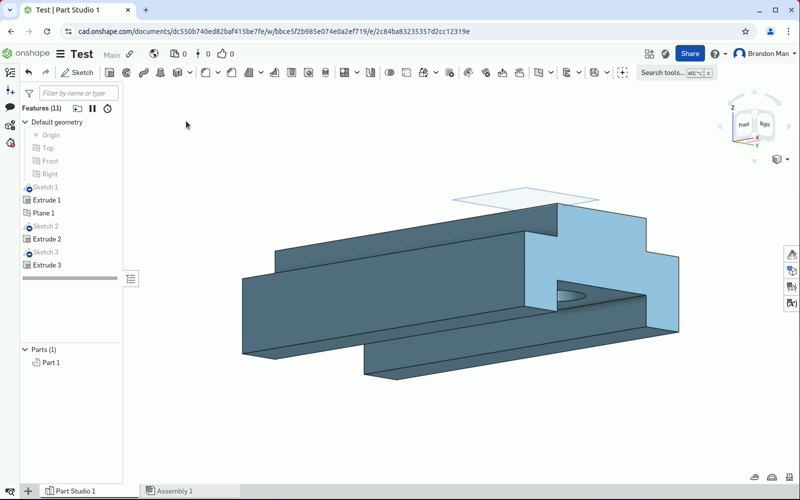
key(down, 3)
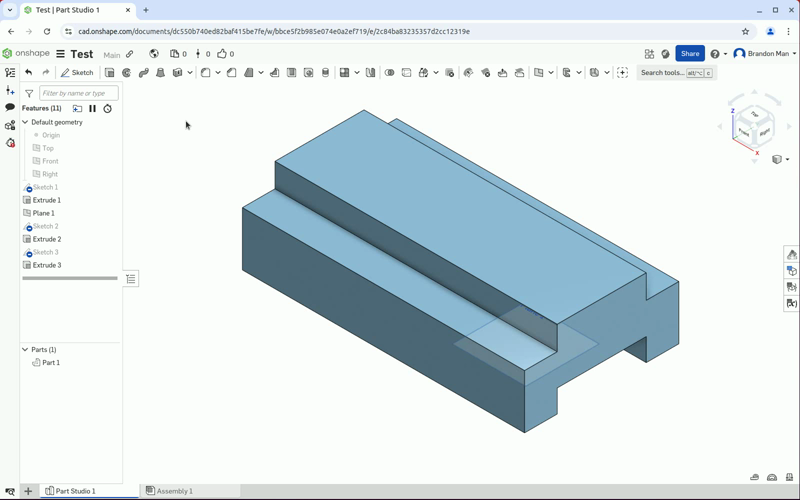
mouse_move(73, 189)
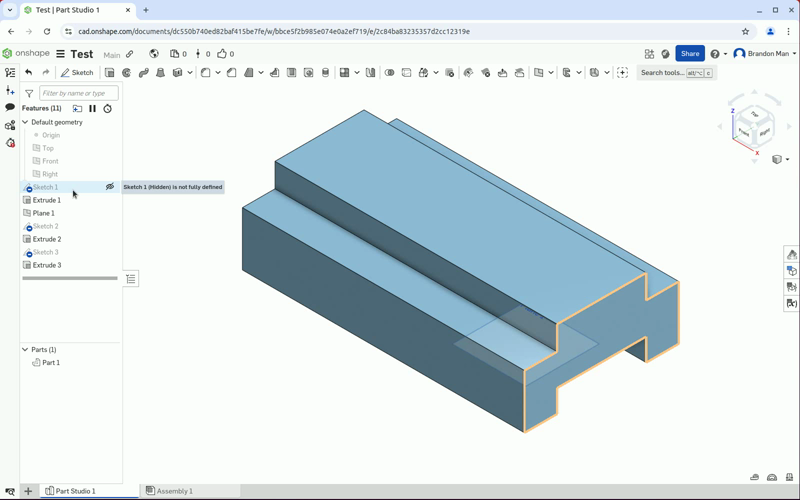
click(73, 189)